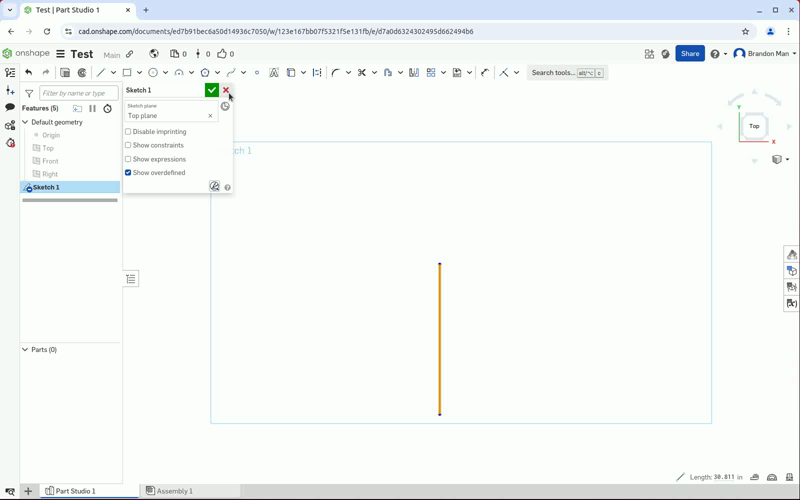
key(shift+h)
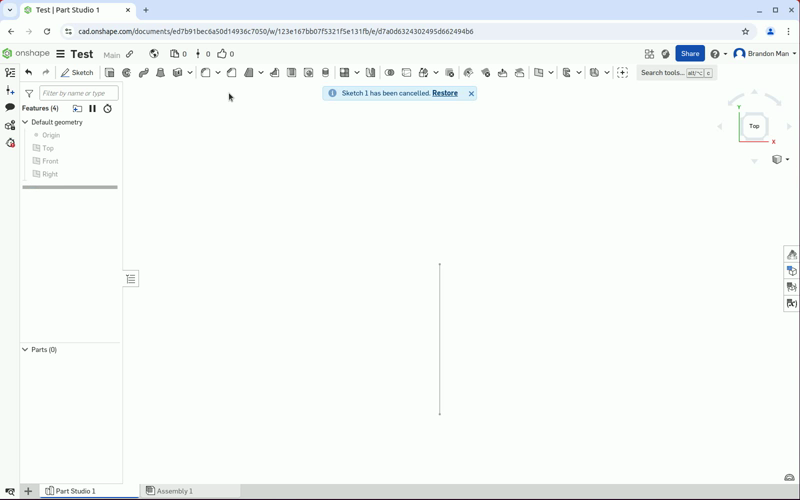
mouse_move(73, 352)
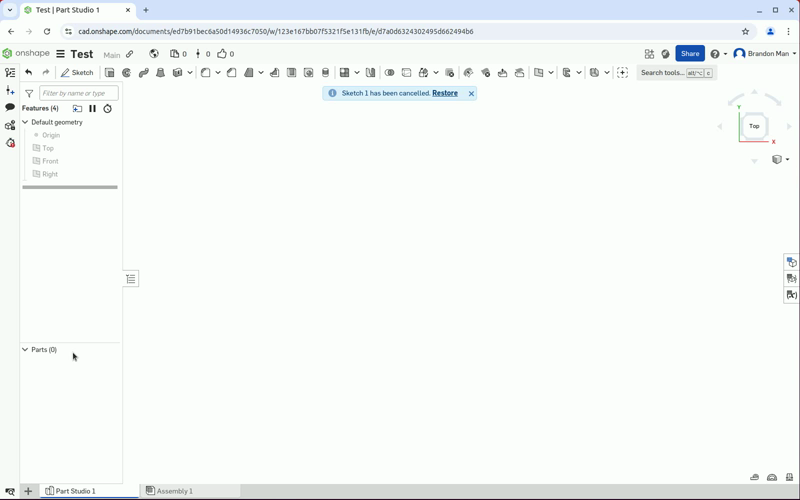
key(y)
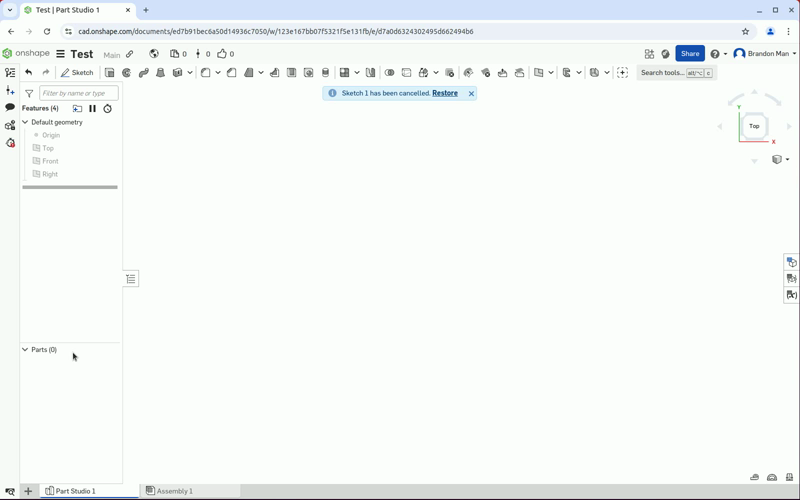
key(shift+p)
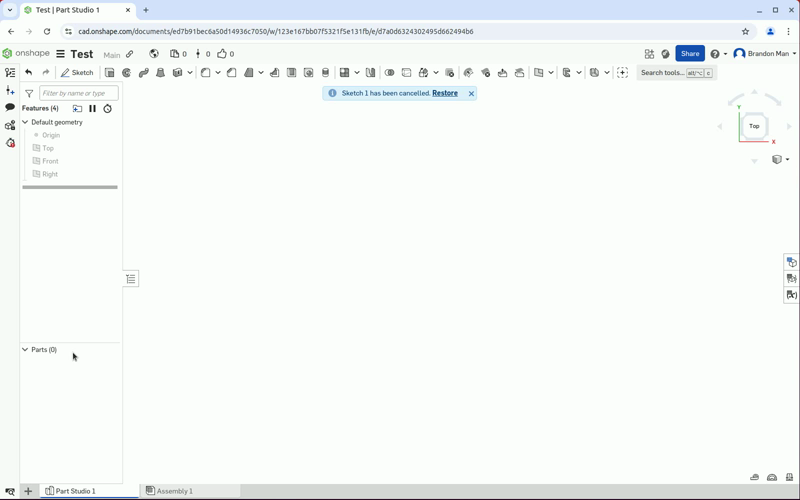
key(space)
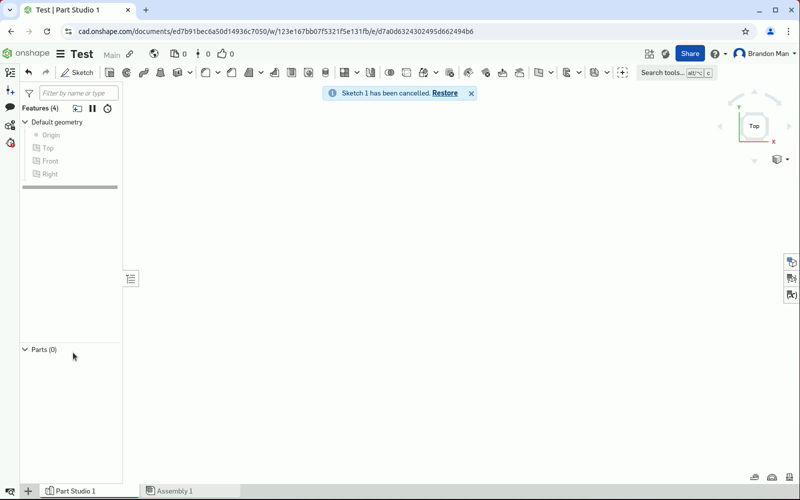
key_down(shift)
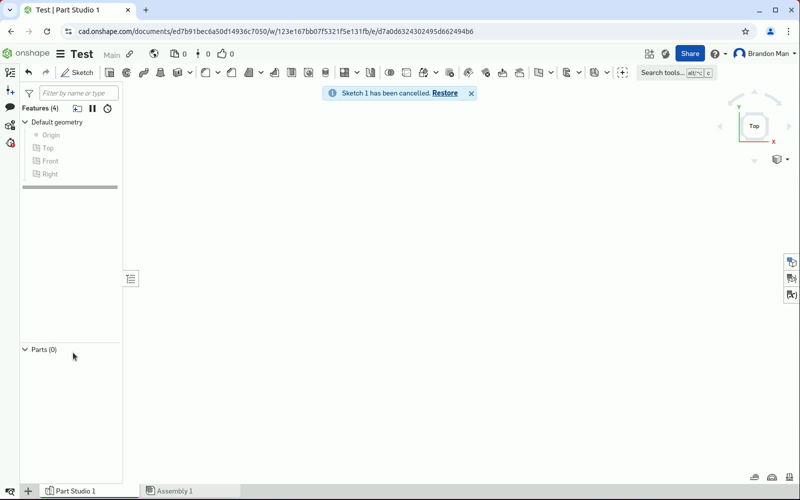
key(up)
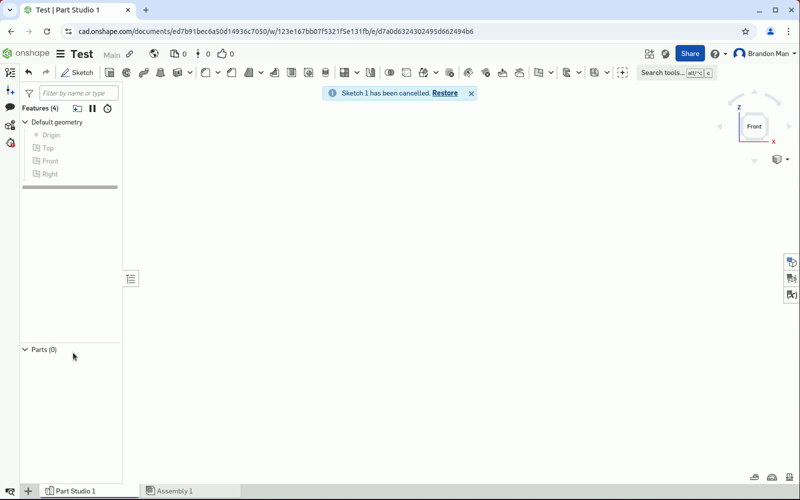
key_up(shift)
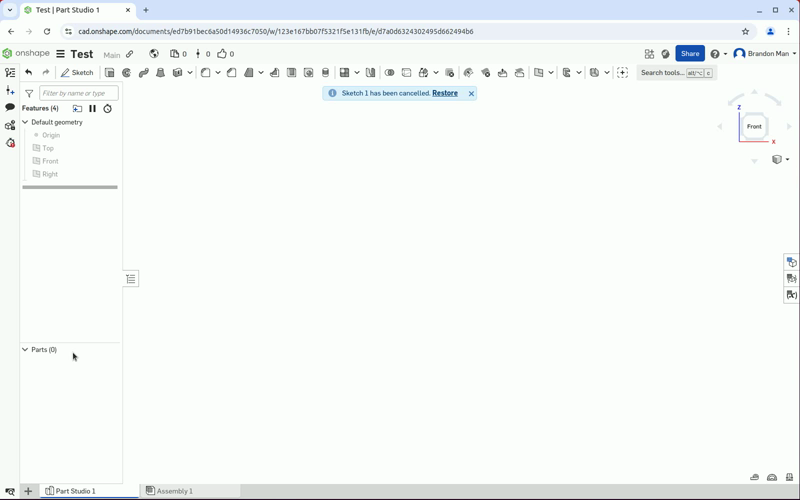
mouse_move(73, 352)
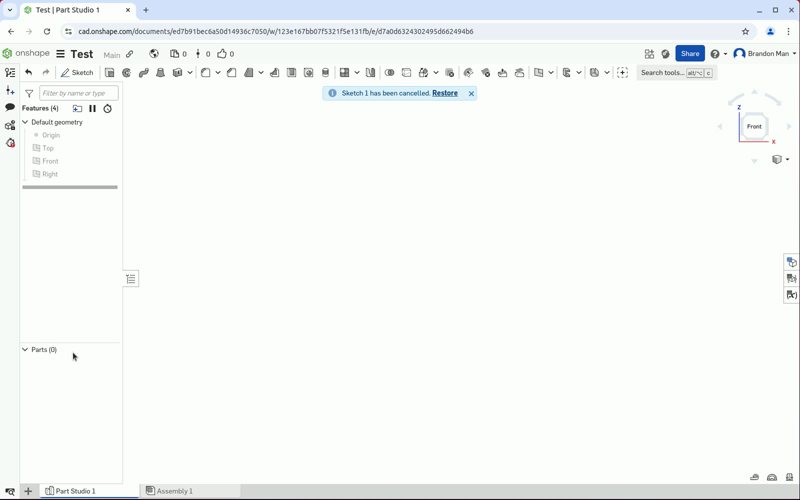
key(shift+y)
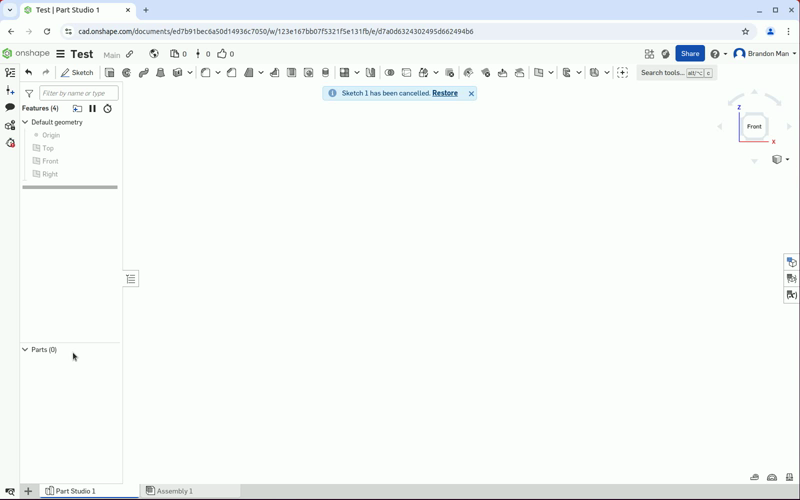
key(shift+s)
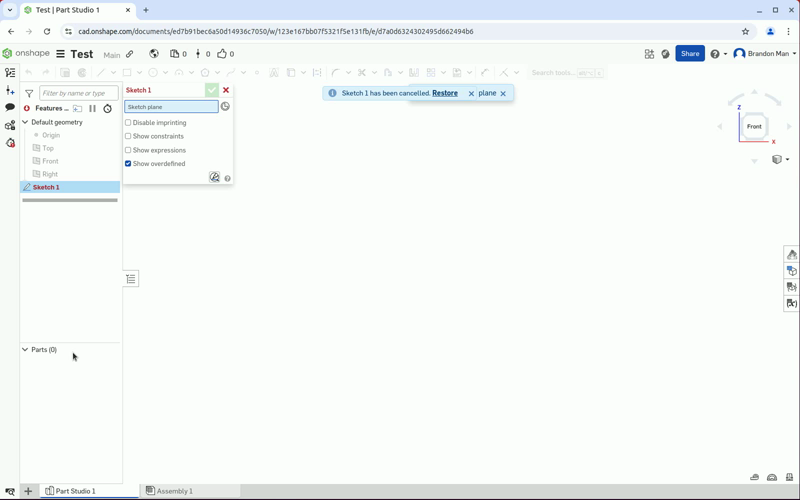
mouse_move(73, 163)
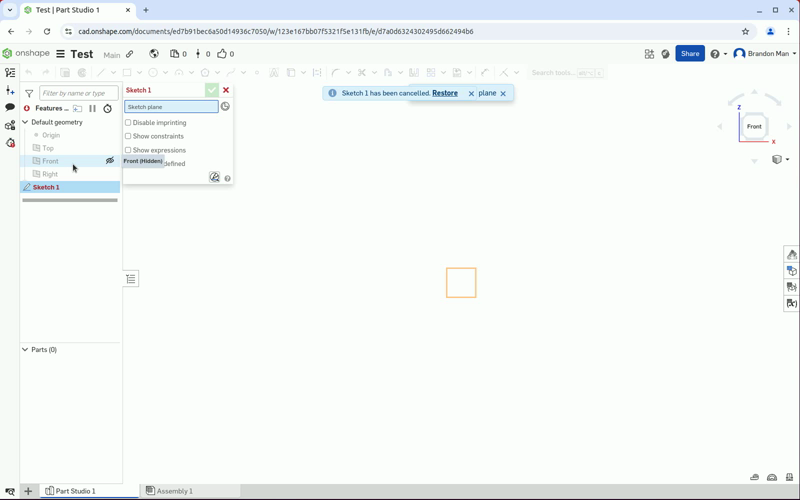
click(73, 163)
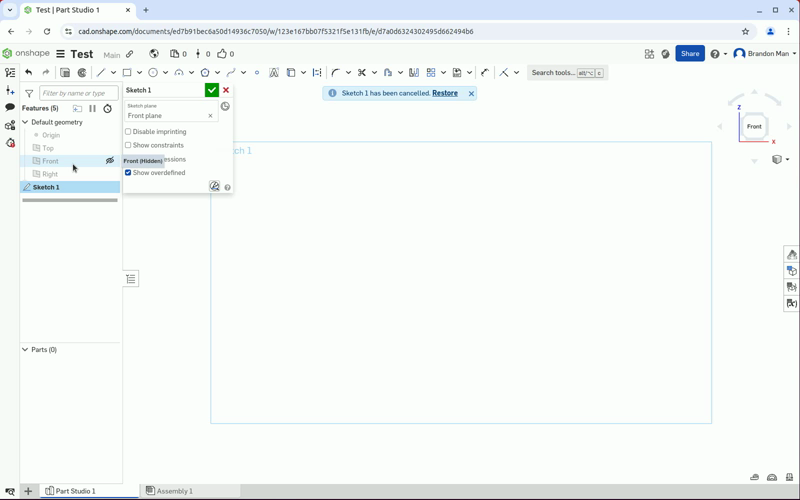
mouse_move(73, 352)
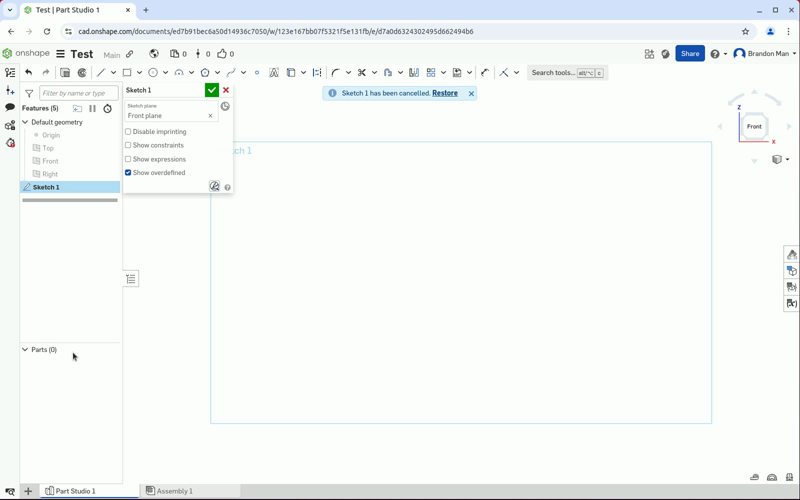
key(y)
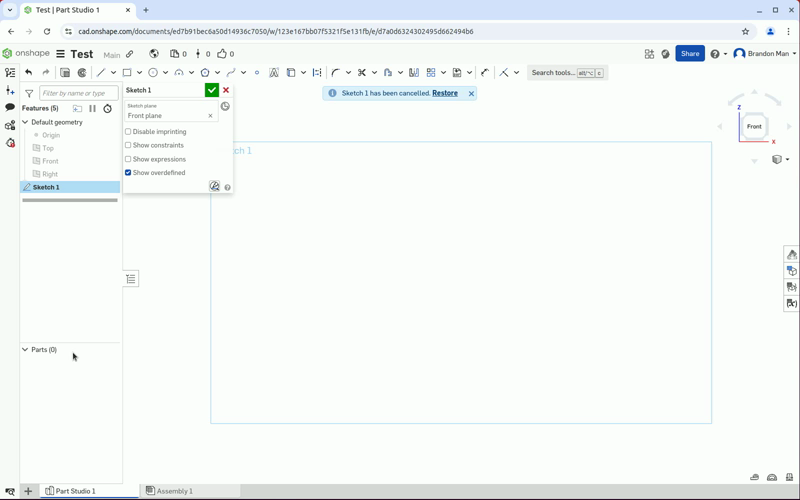
key(l)
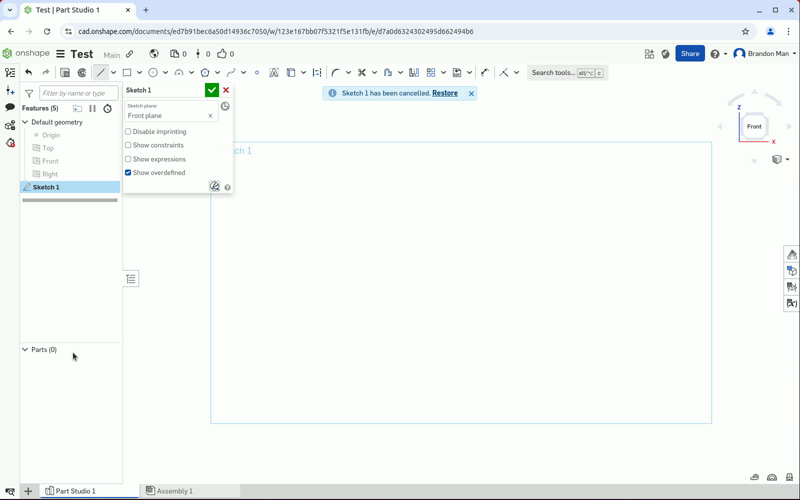
key_down(shift)
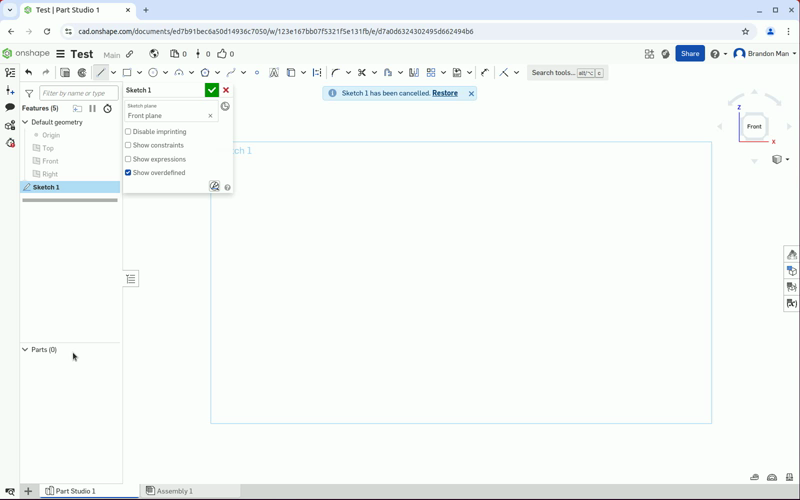
mouse_move(460, 282)
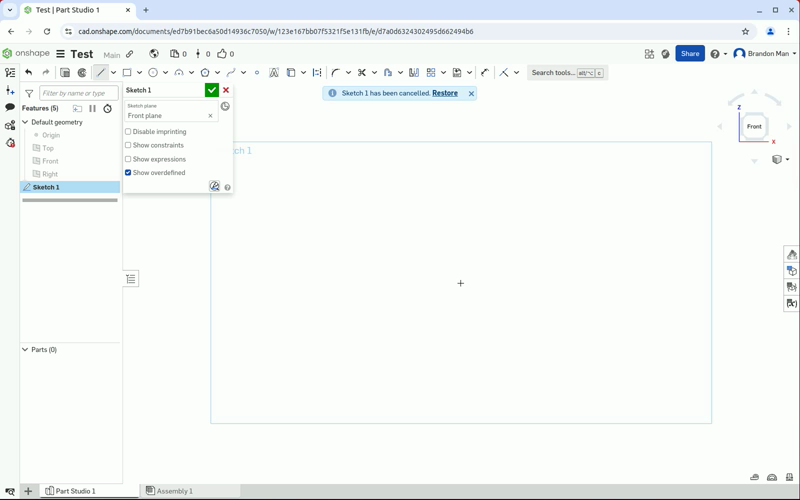
click(460, 282)
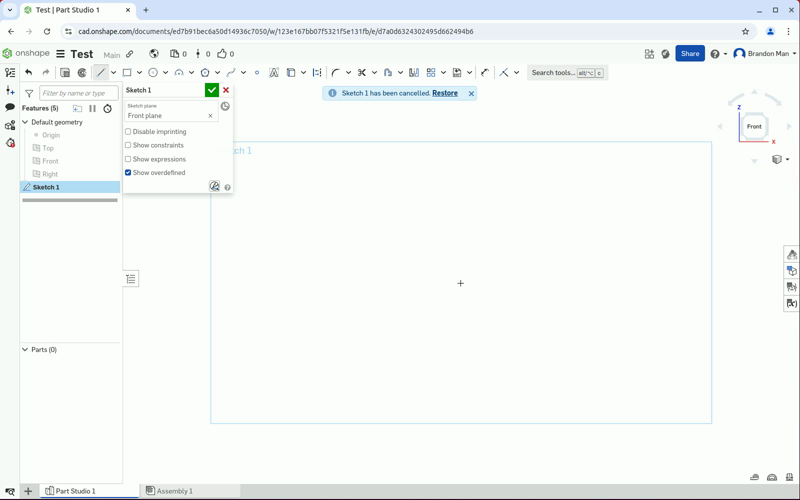
key_up(shift)
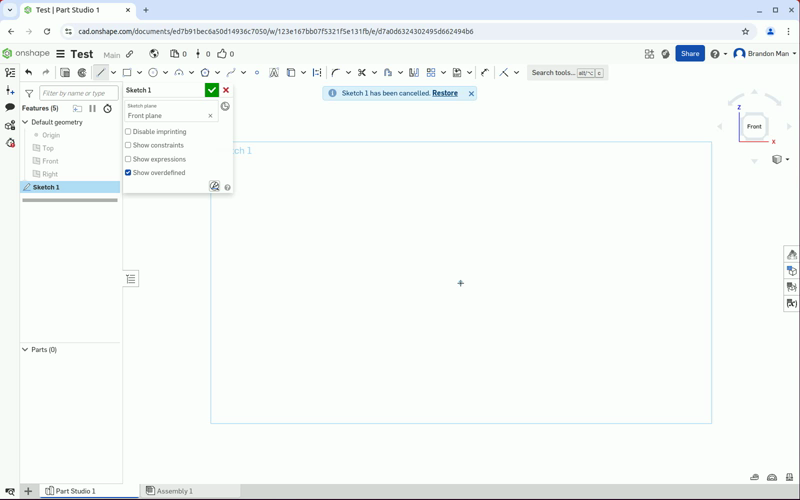
key_down(shift)
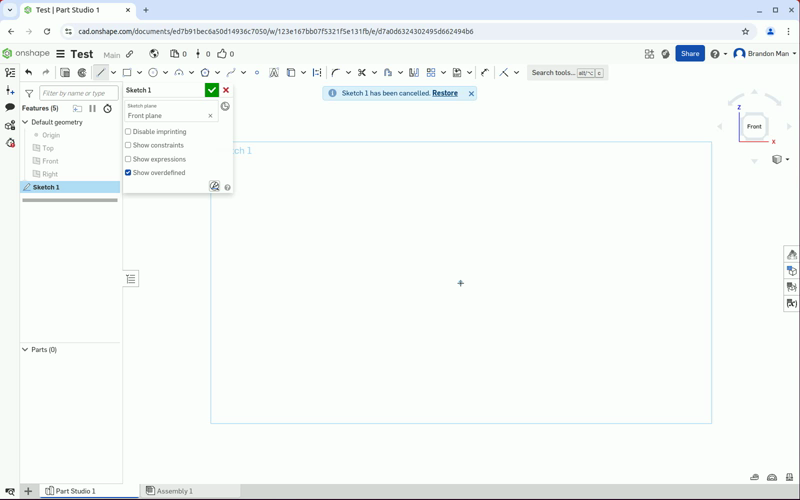
mouse_move(573, 282)
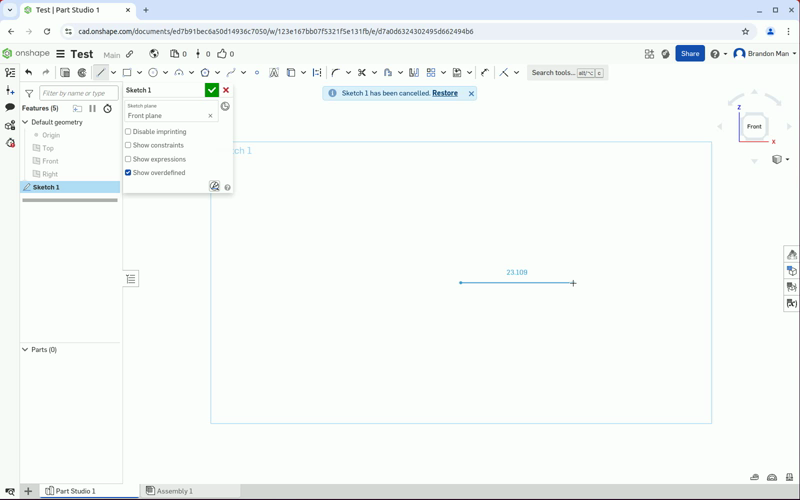
click(573, 282)
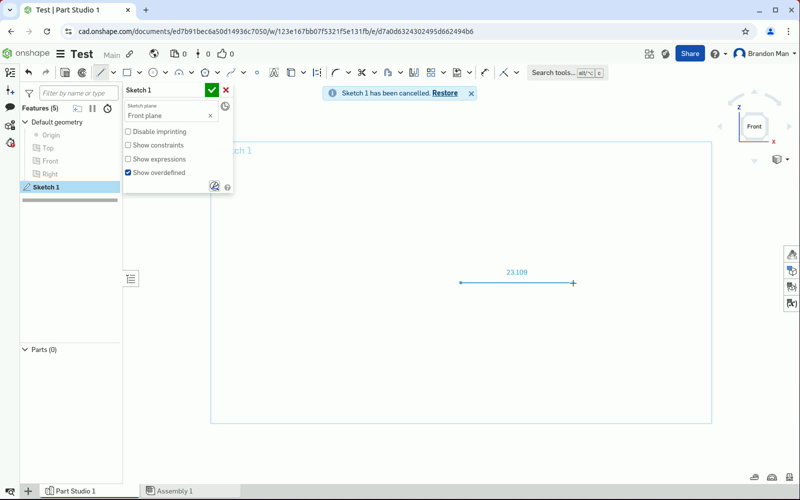
key_up(shift)
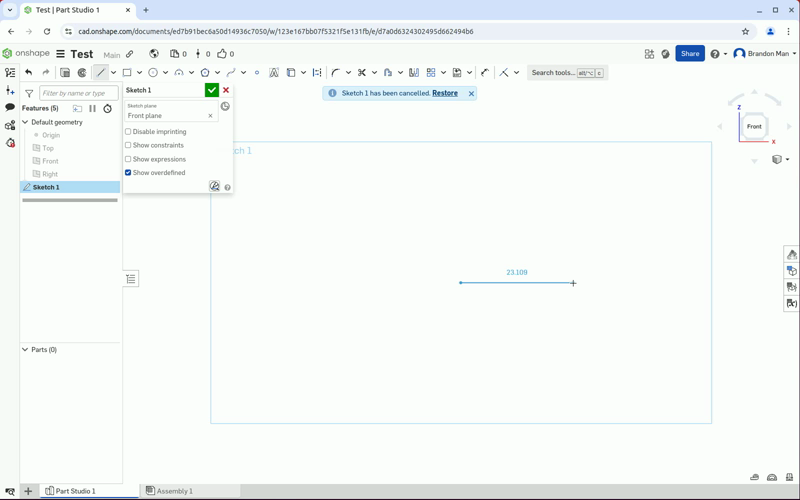
key_down(shift)
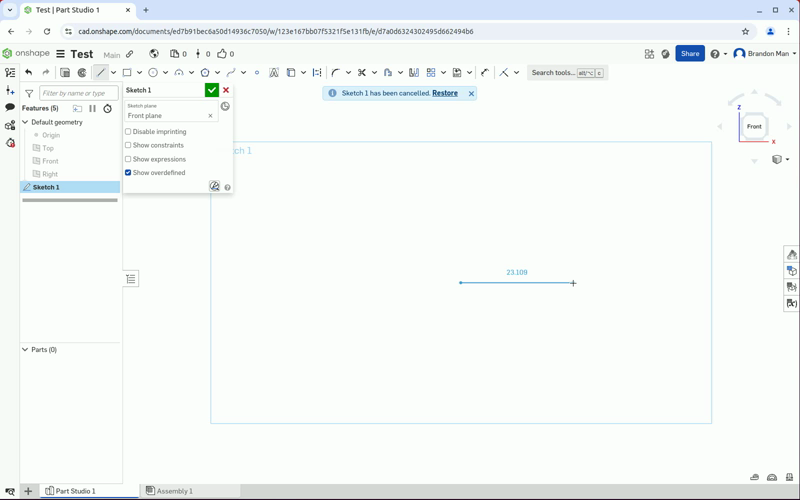
mouse_move(573, 170)
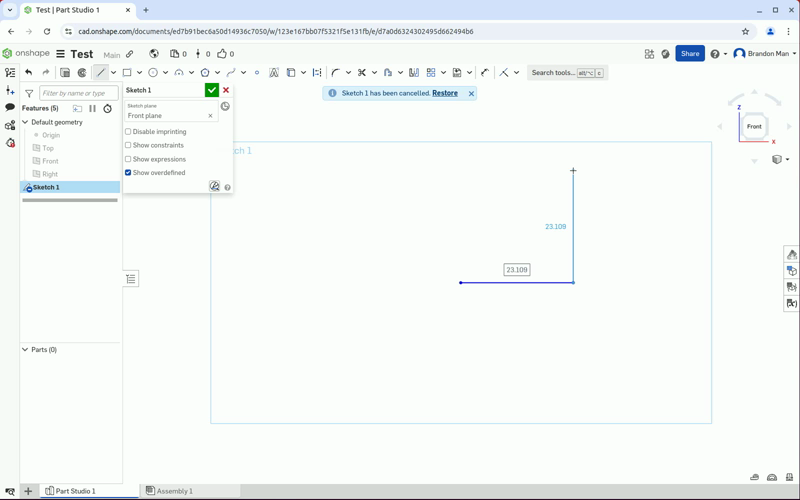
click(573, 170)
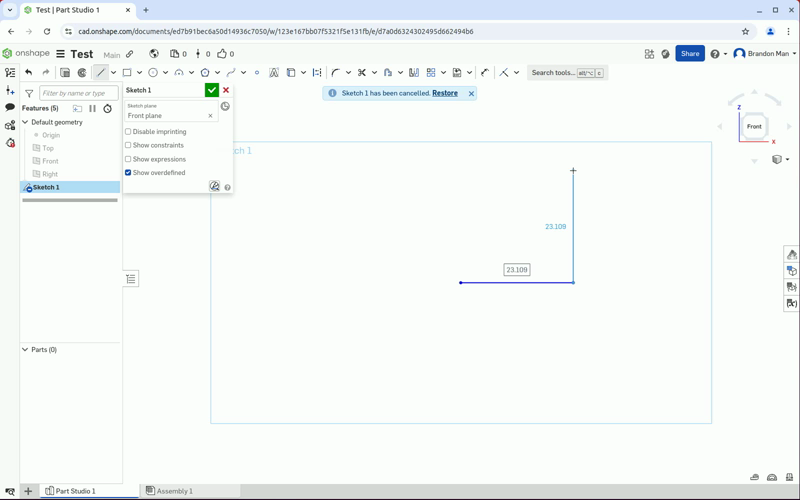
key_up(shift)
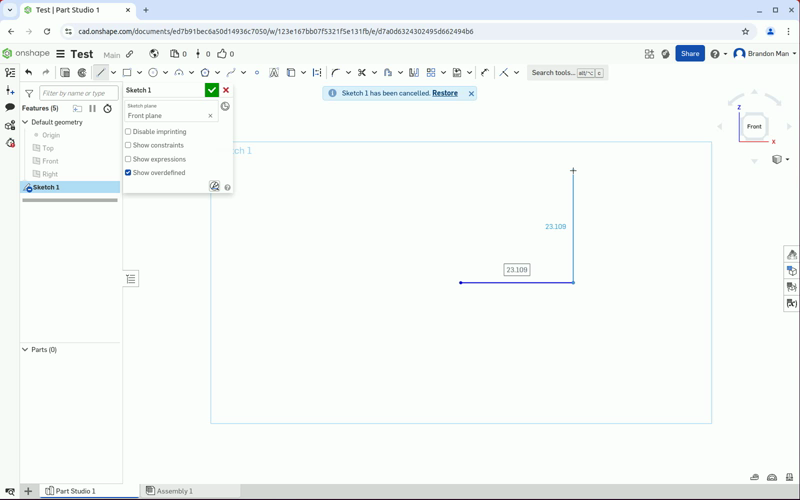
key_down(shift)
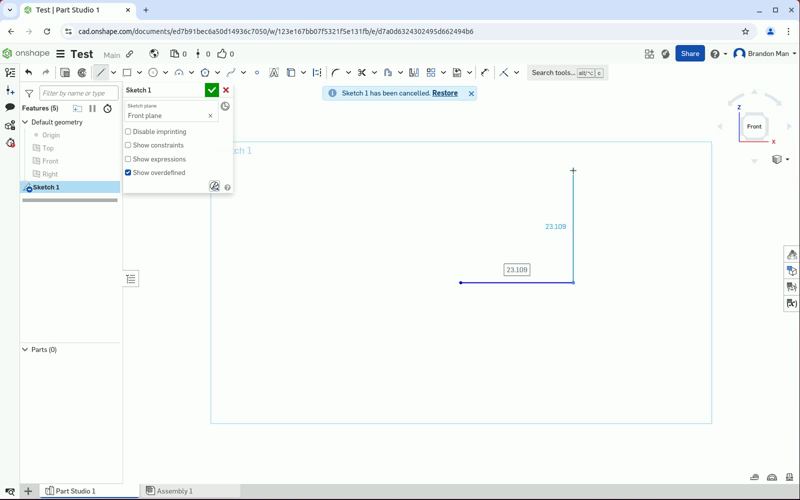
mouse_move(460, 170)
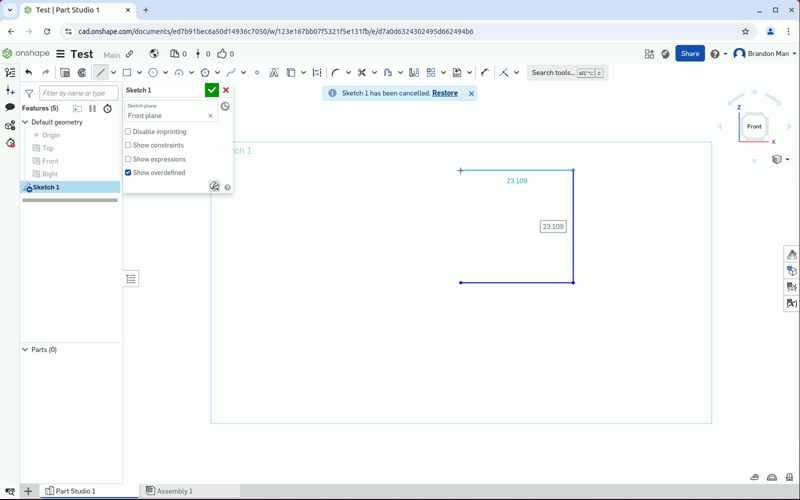
click(460, 170)
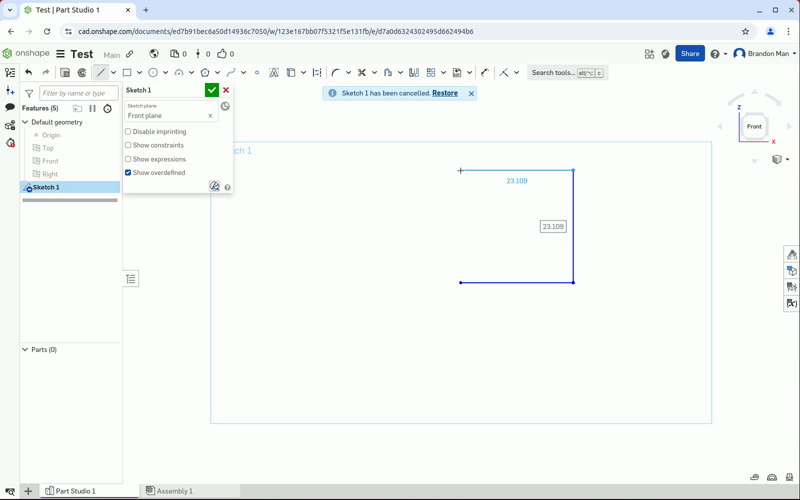
key_up(shift)
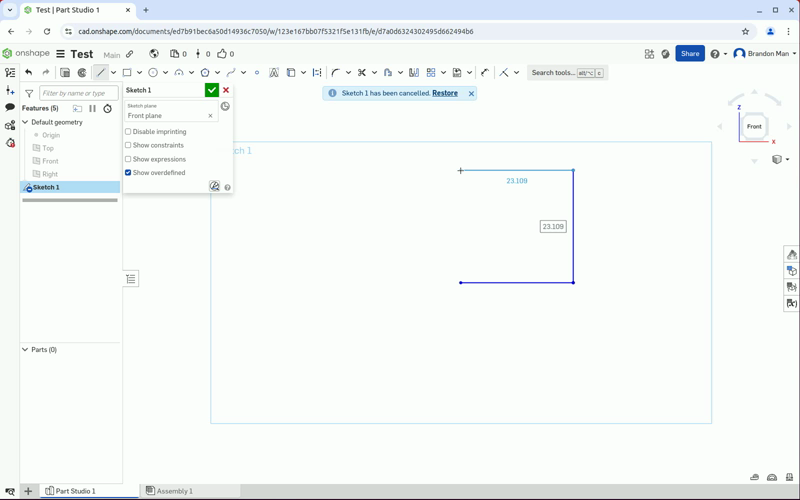
key_down(shift)
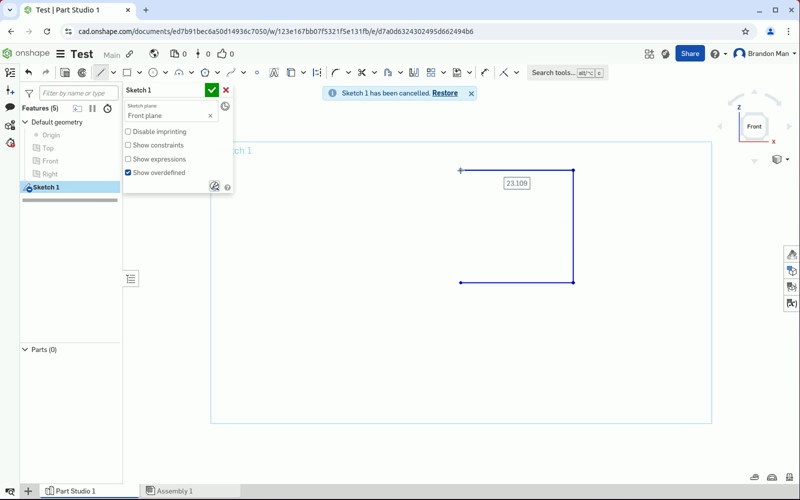
mouse_move(460, 282)
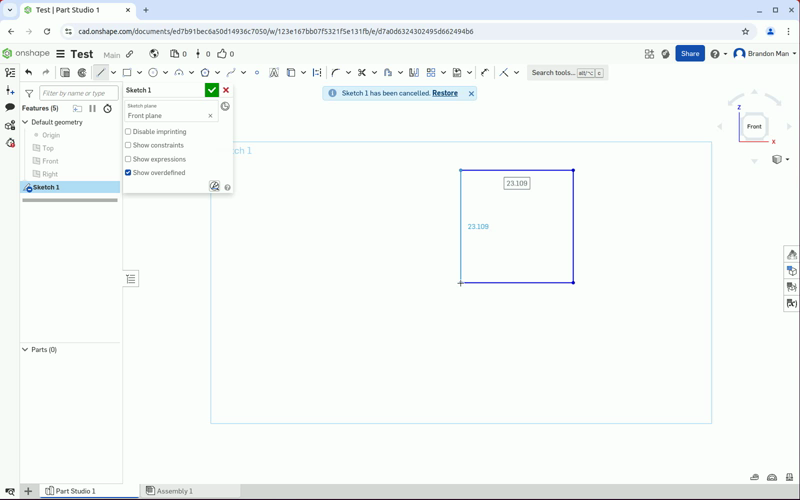
key_up(shift)
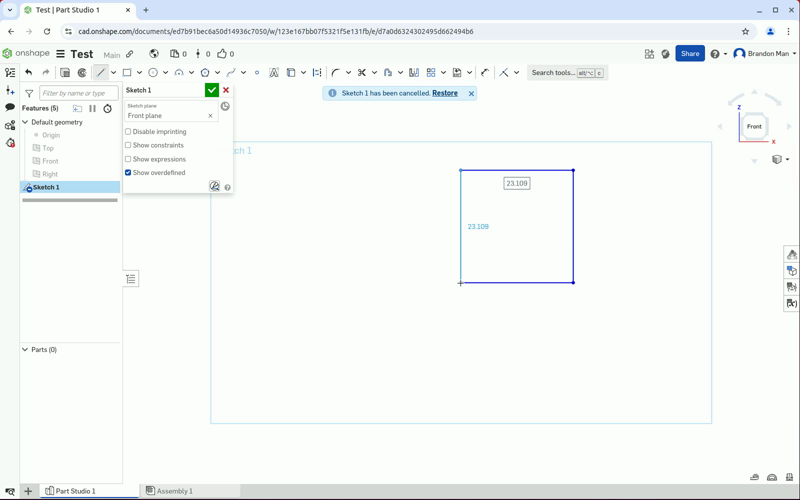
click(460, 282)
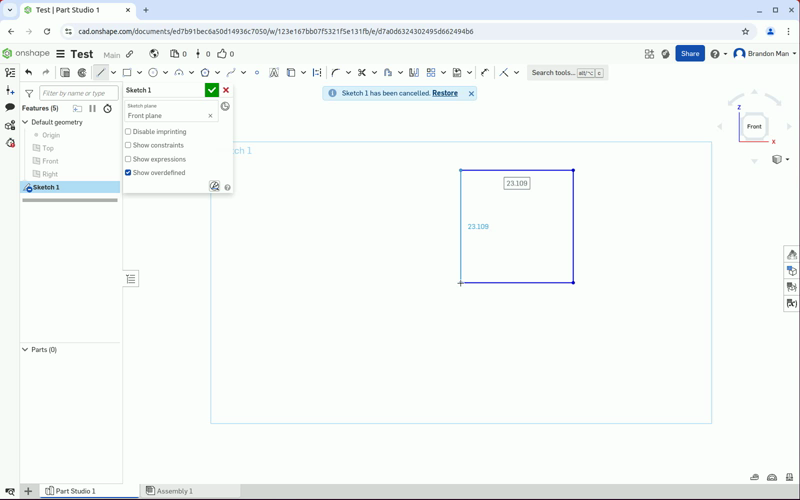
key(esc)
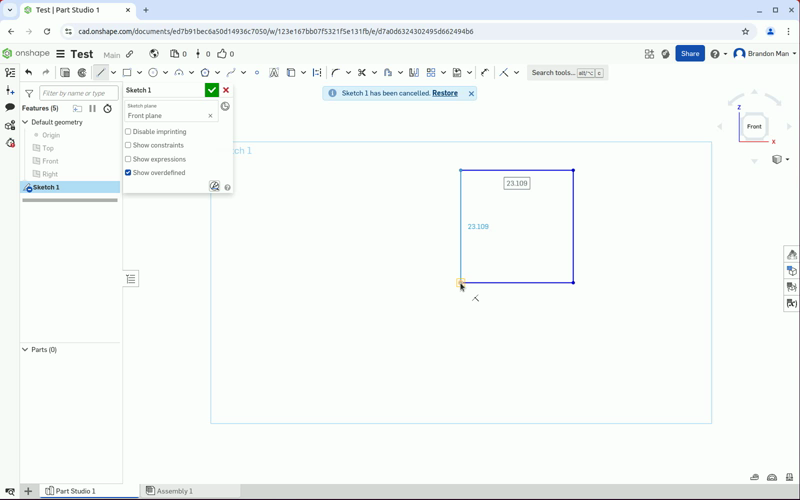
key(c)
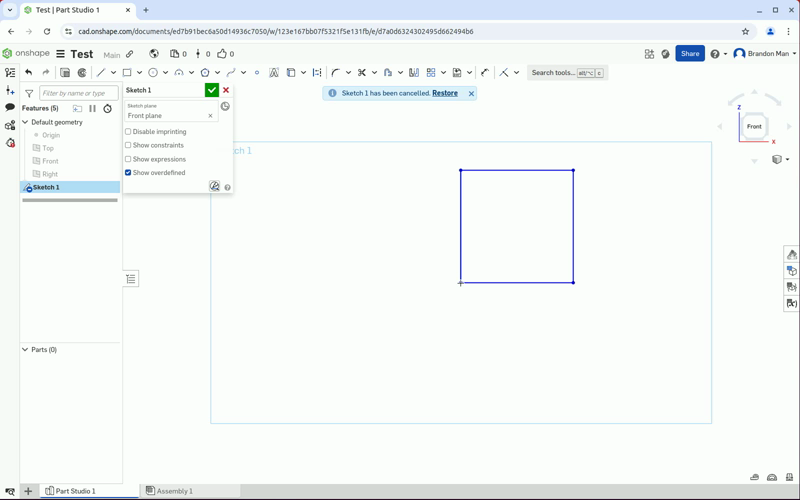
key_down(shift)
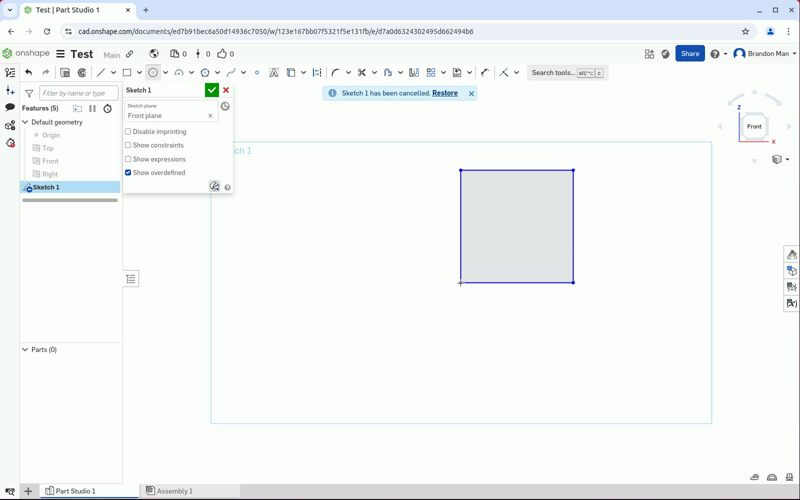
mouse_move(517, 226)
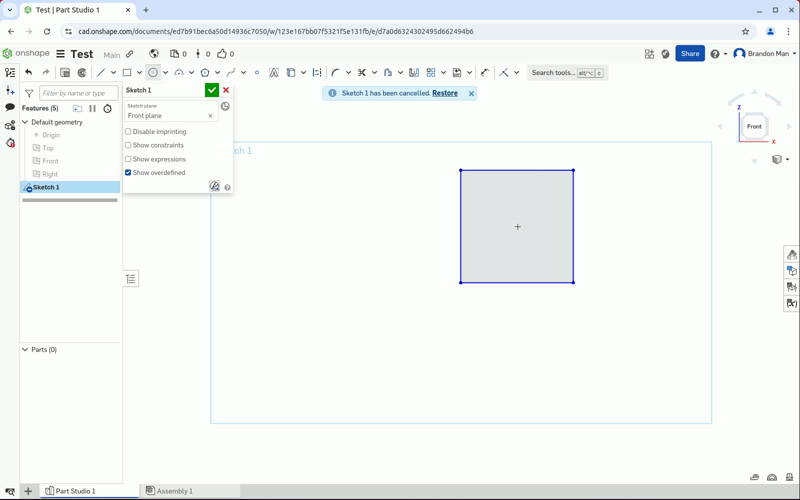
click(517, 226)
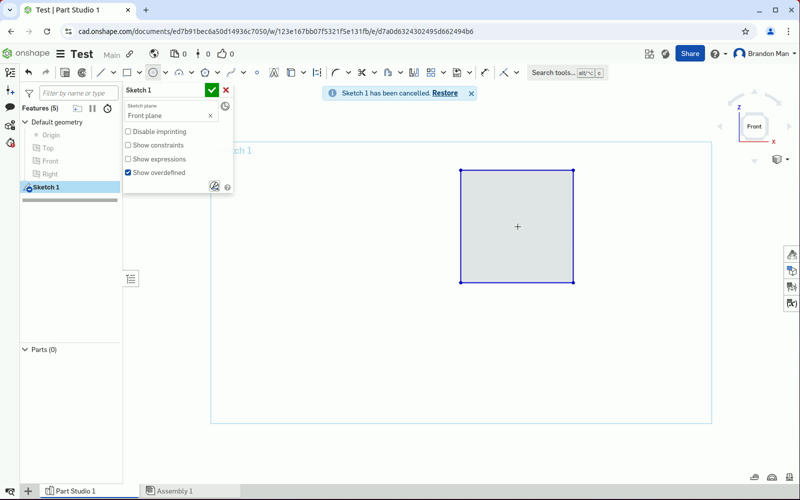
key_up(shift)
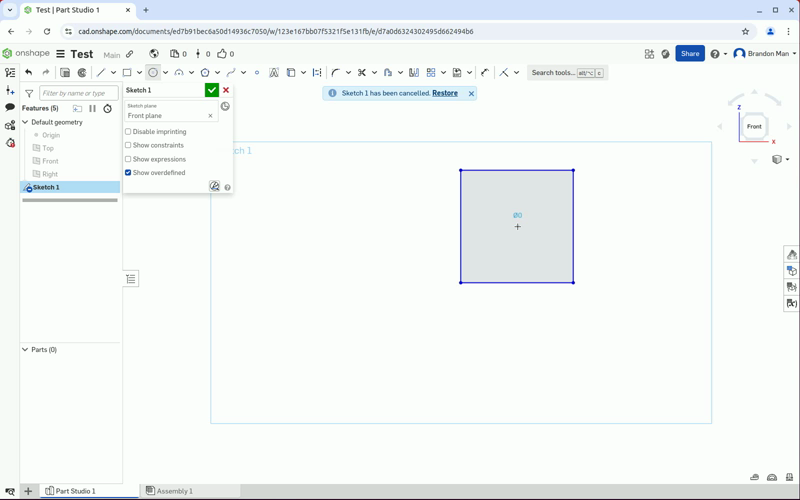
mouse_move(534, 226)
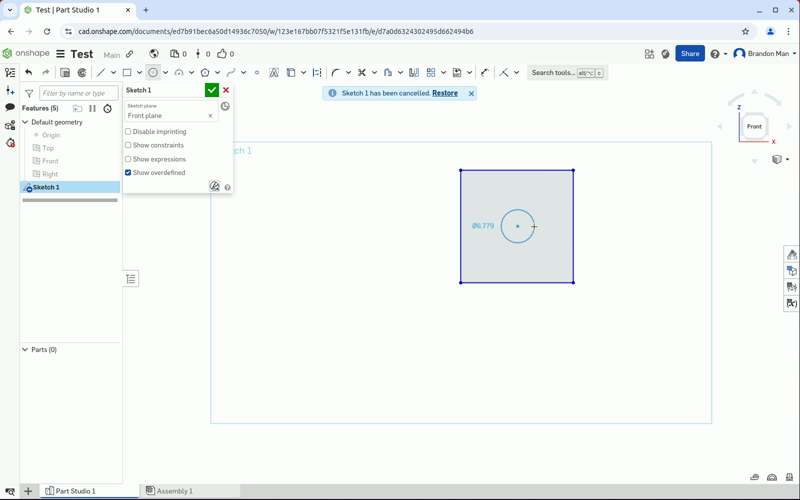
click(534, 226)
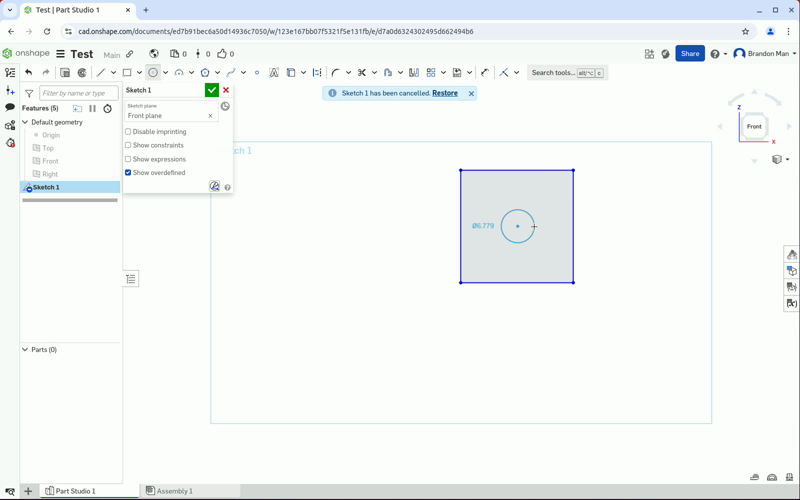
key(esc)
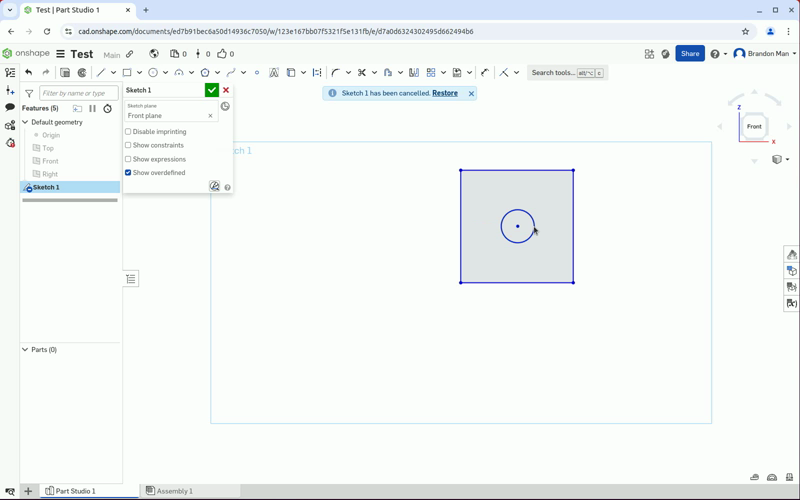
mouse_move(560, 206)
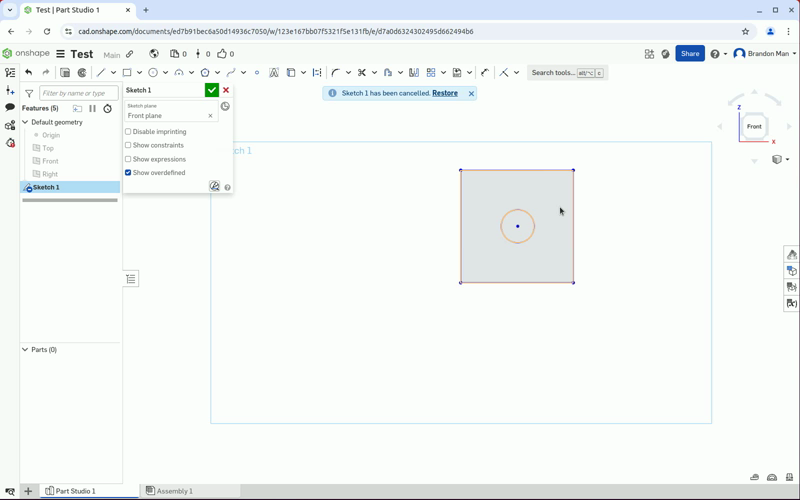
click(560, 206)
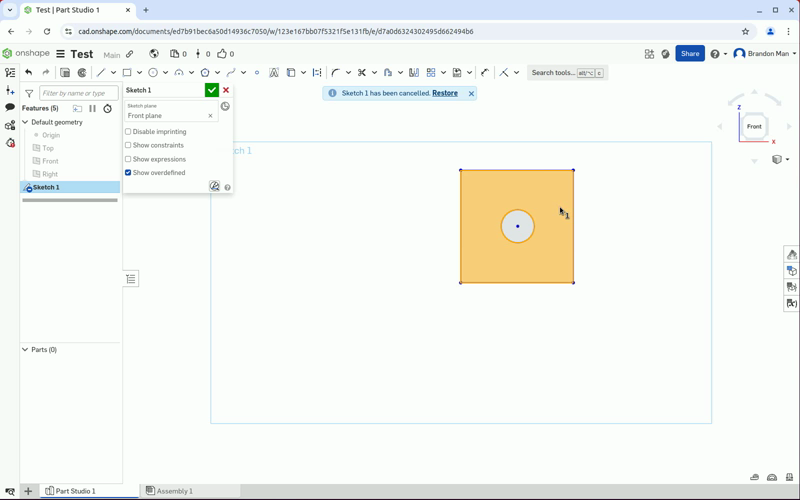
mouse_move(73, 352)
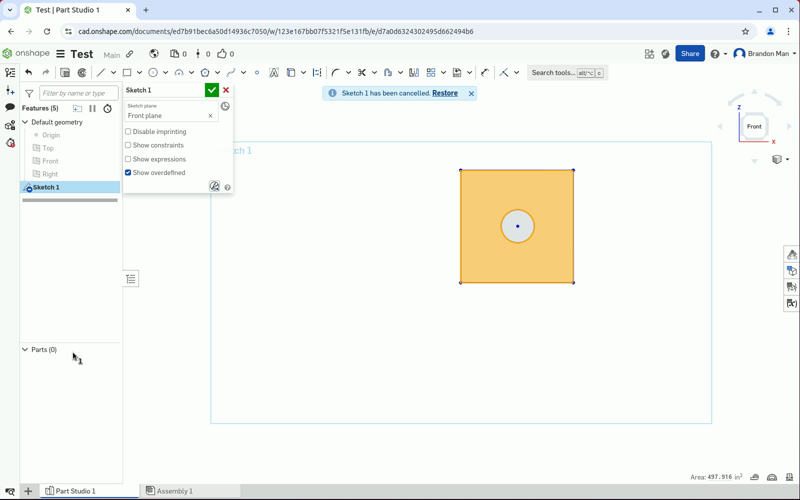
key(shift+y)
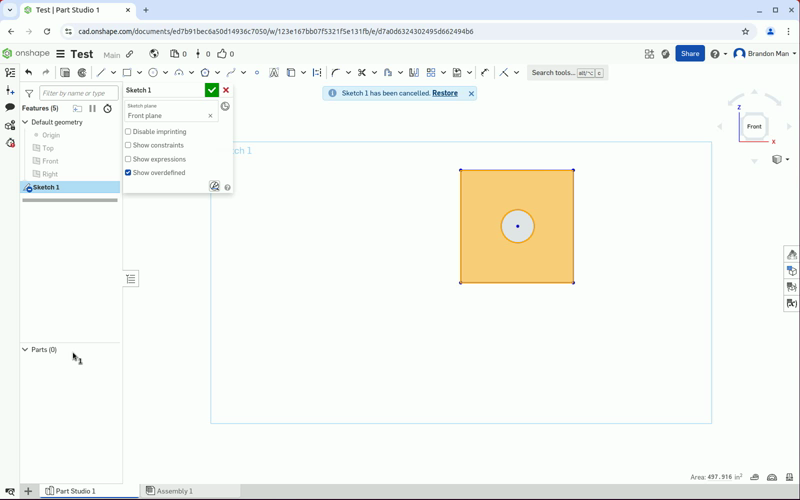
key(shift+e)
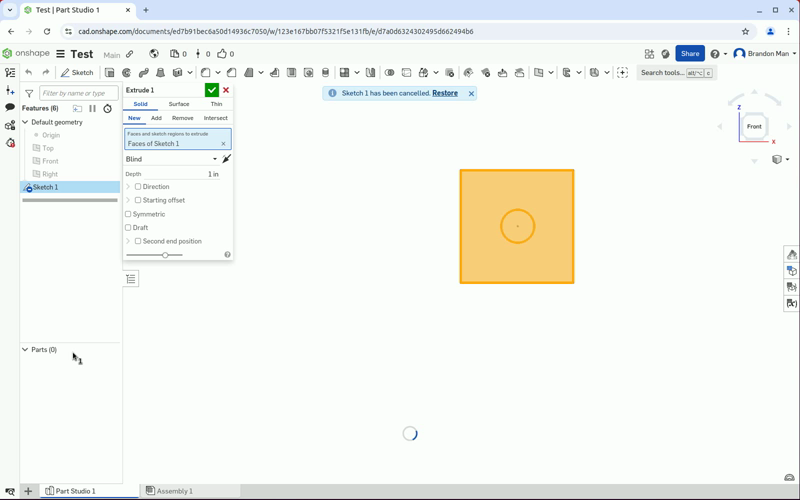
mouse_move(143, 106)
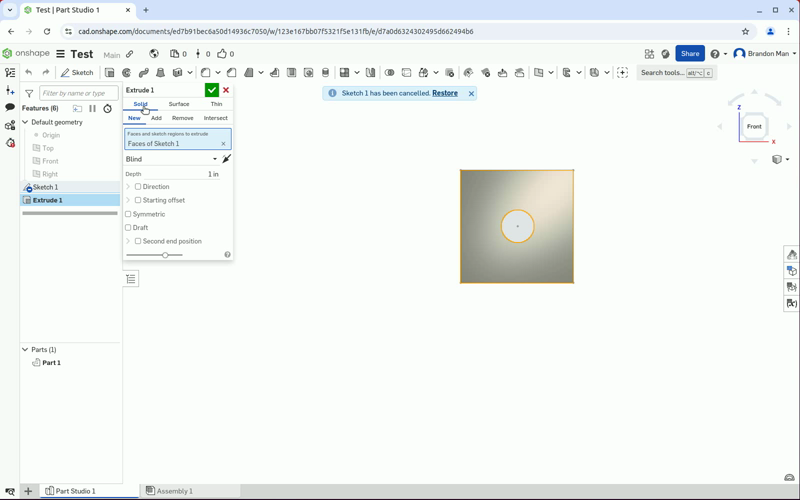
click(143, 106)
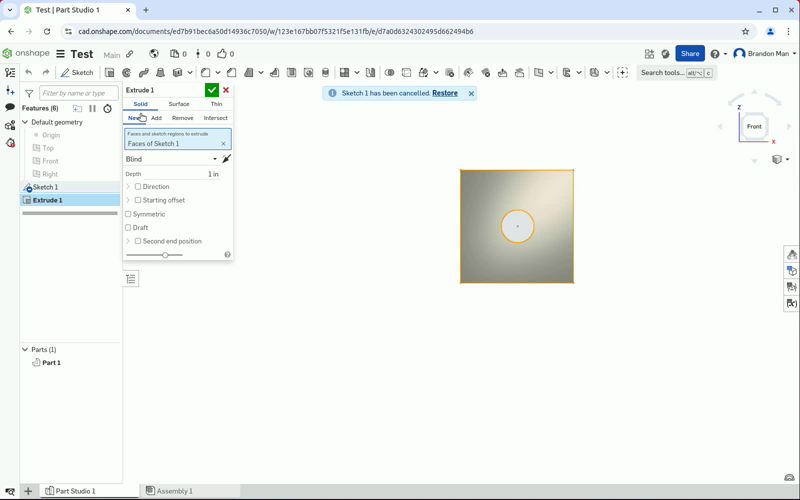
mouse_move(137, 120)
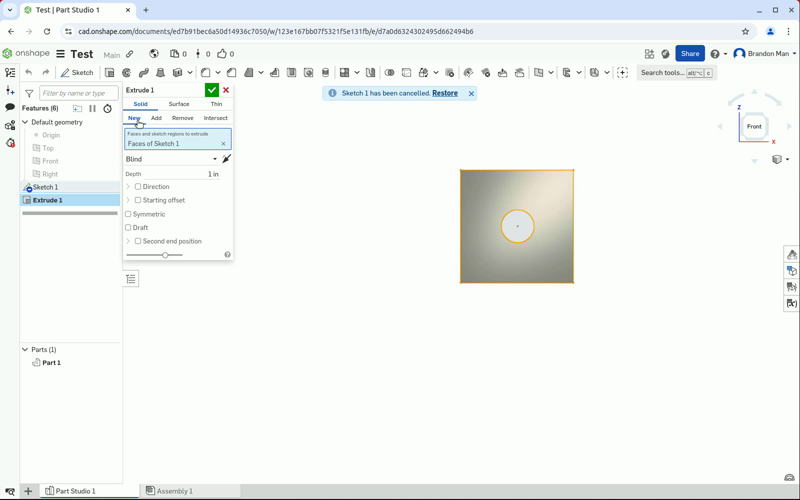
click(137, 120)
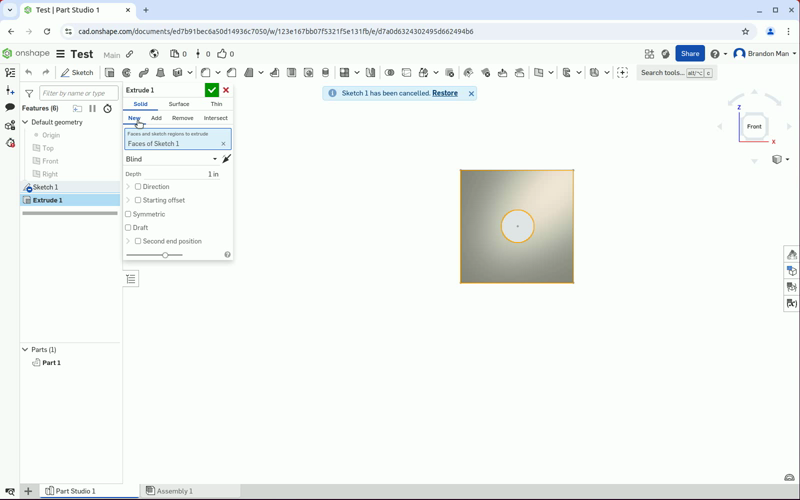
key(tab, 4)
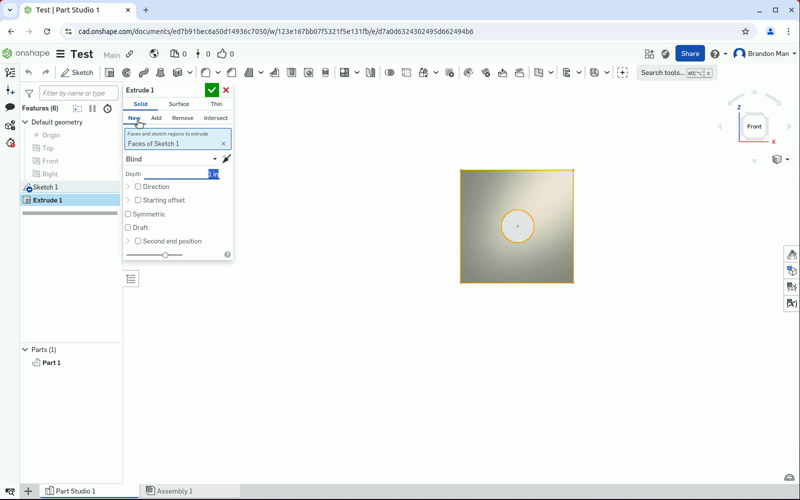
text(-3.37)
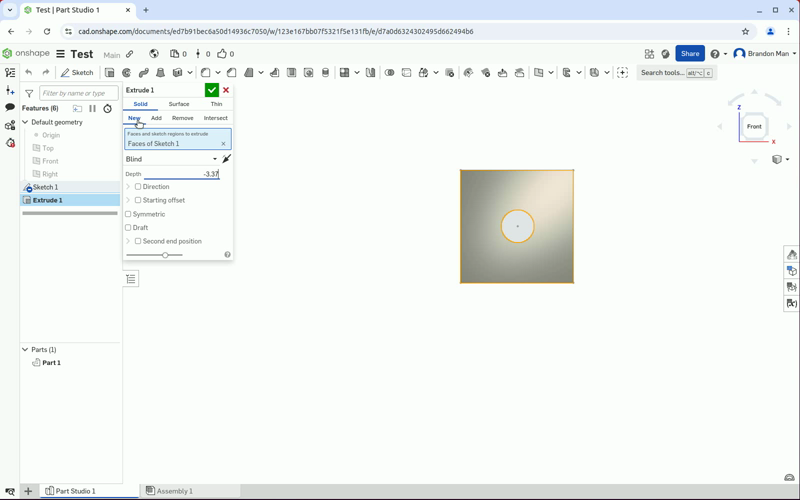
key(enter)
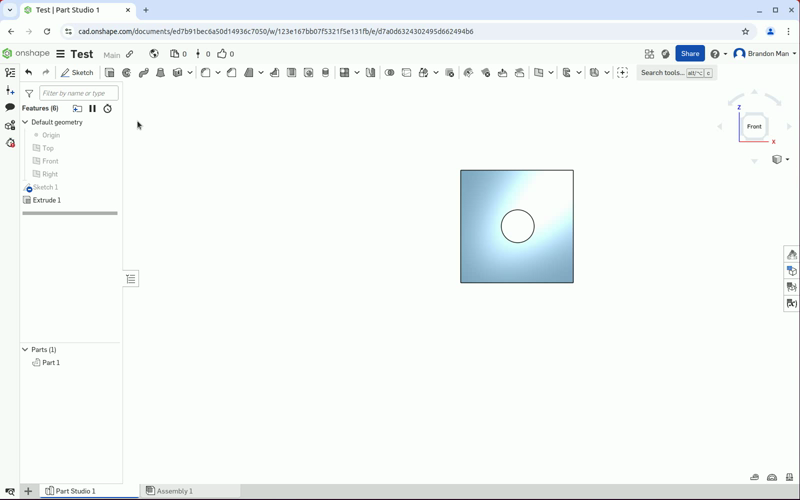
key(shift+h)
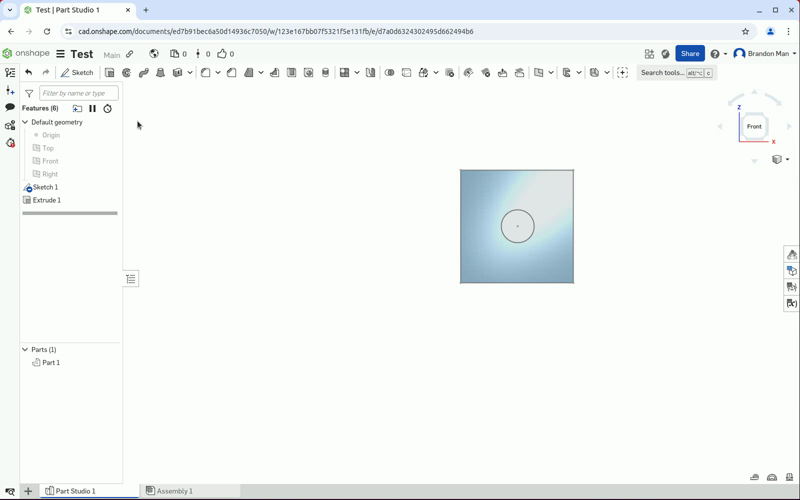
key(shift+h)
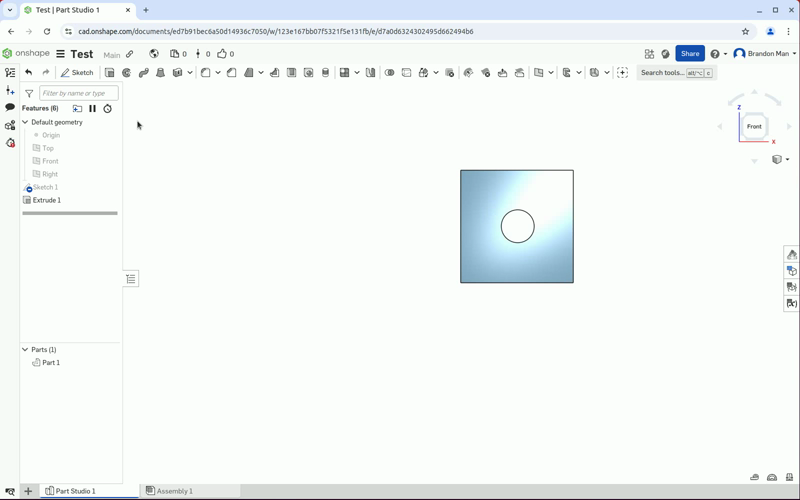
mouse_move(73, 189)
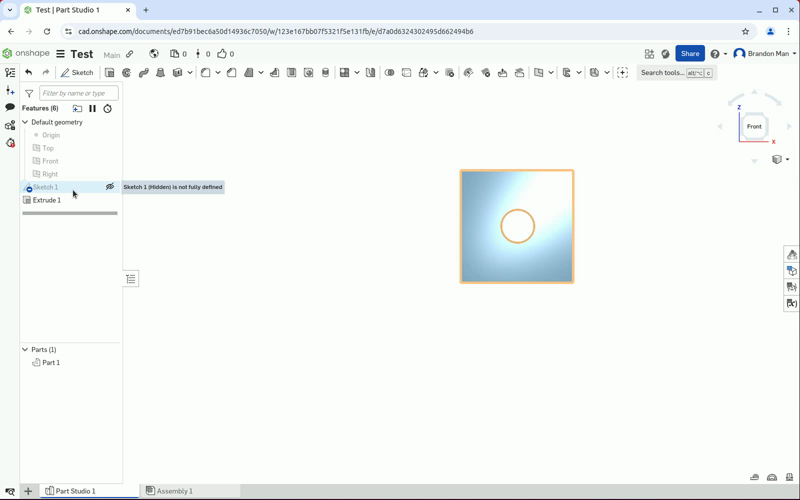
click(73, 189)
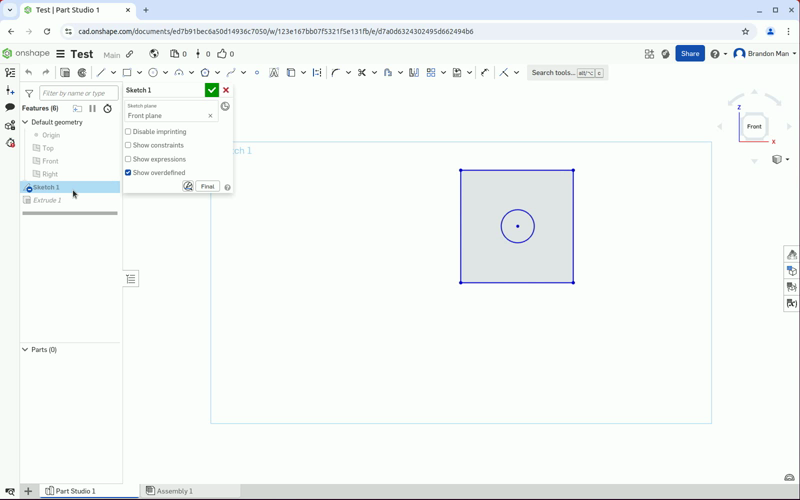
mouse_move(229, 92)
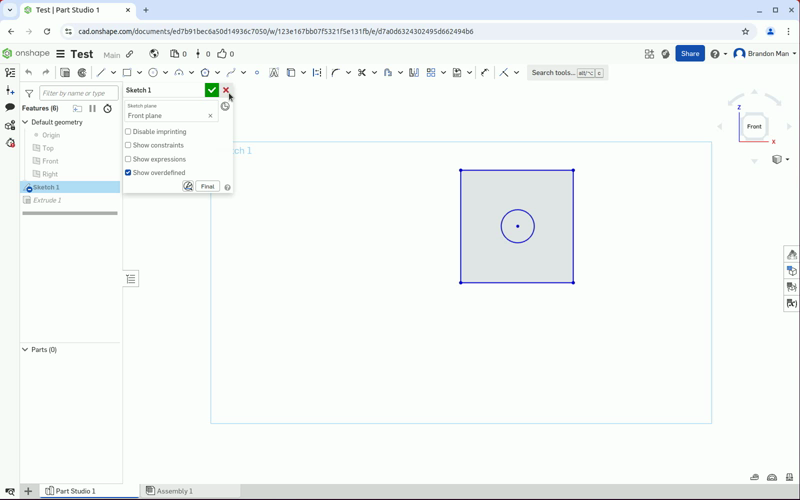
click(229, 92)
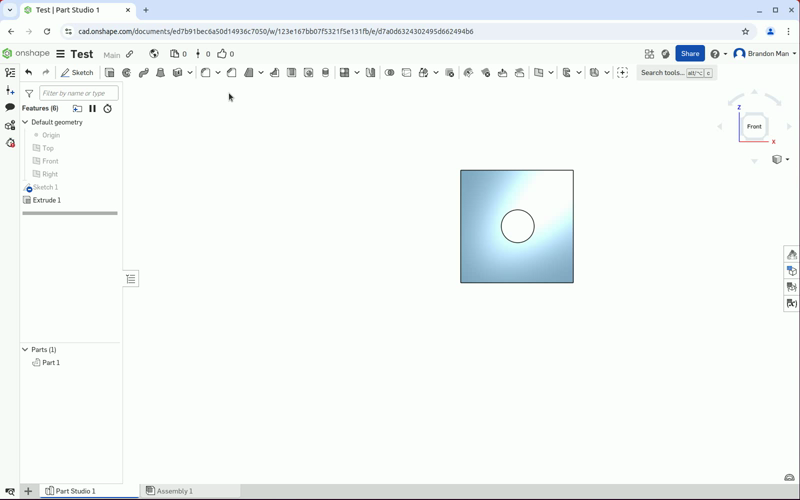
mouse_move(73, 352)
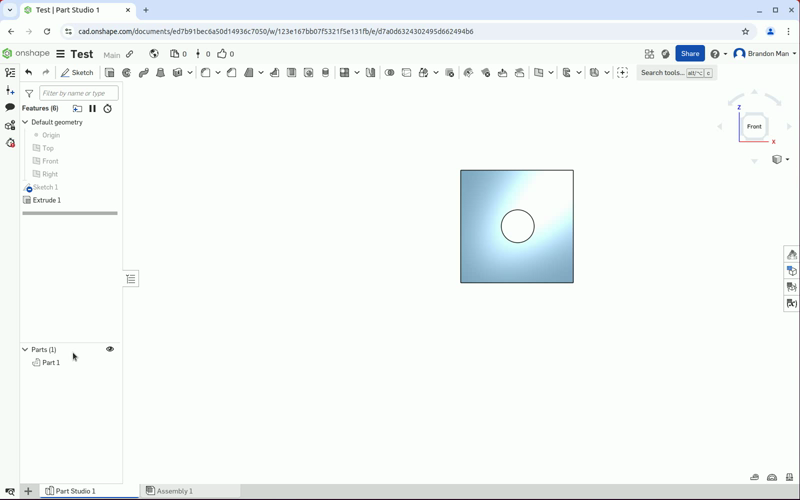
key(y)
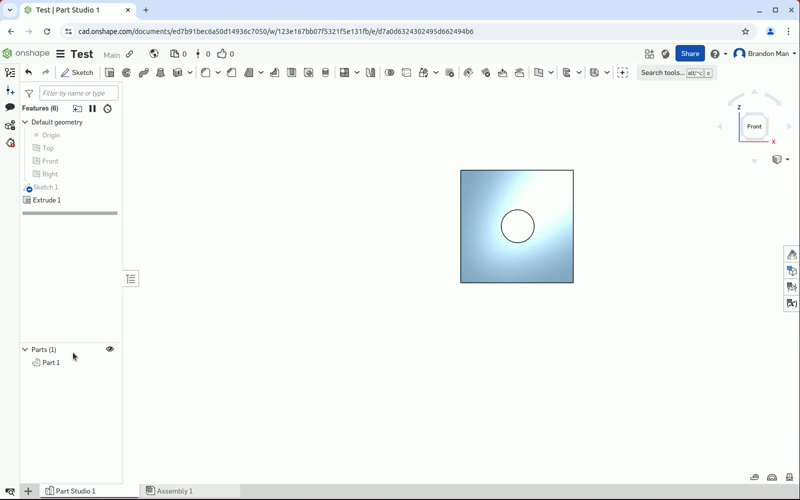
key(shift+p)
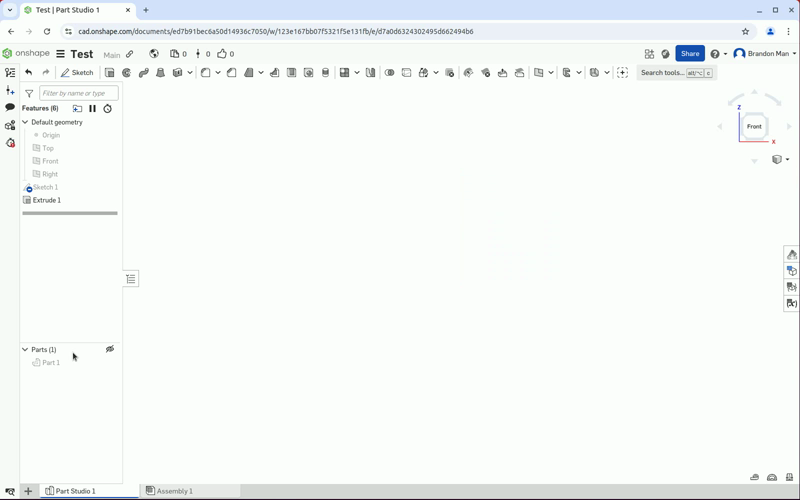
key(space)
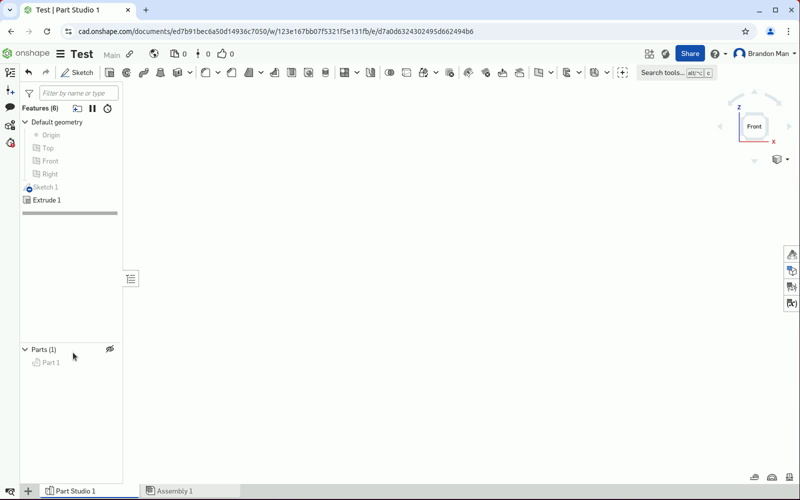
key_down(shift)
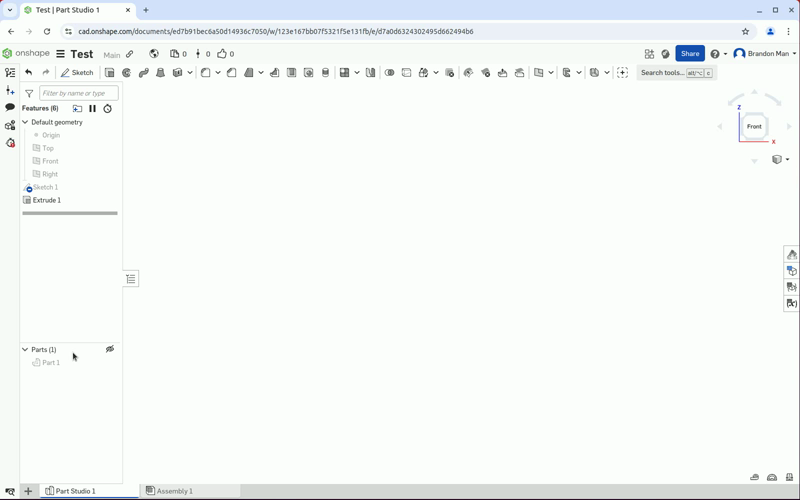
key(down)
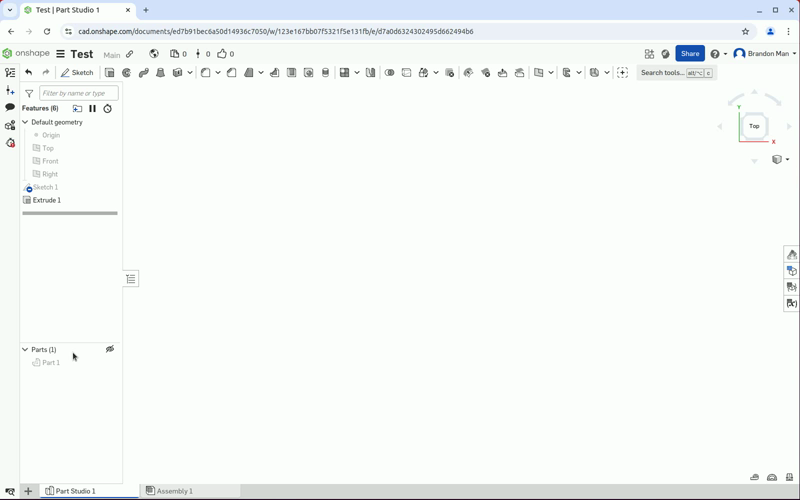
key_up(shift)
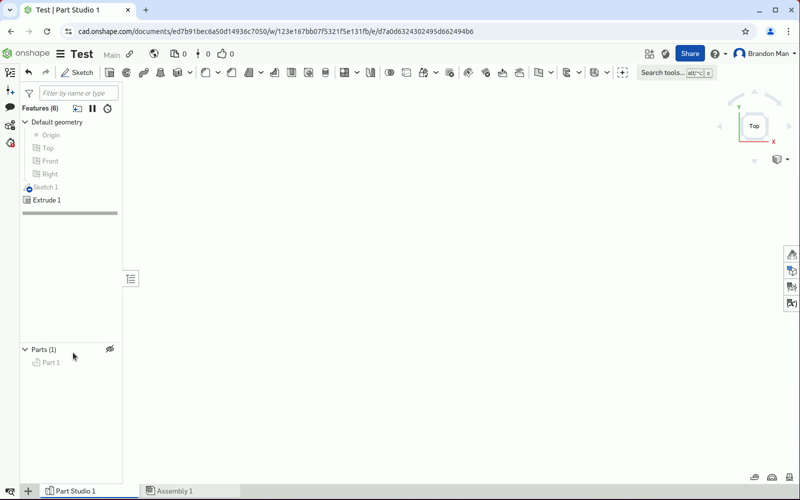
mouse_move(73, 352)
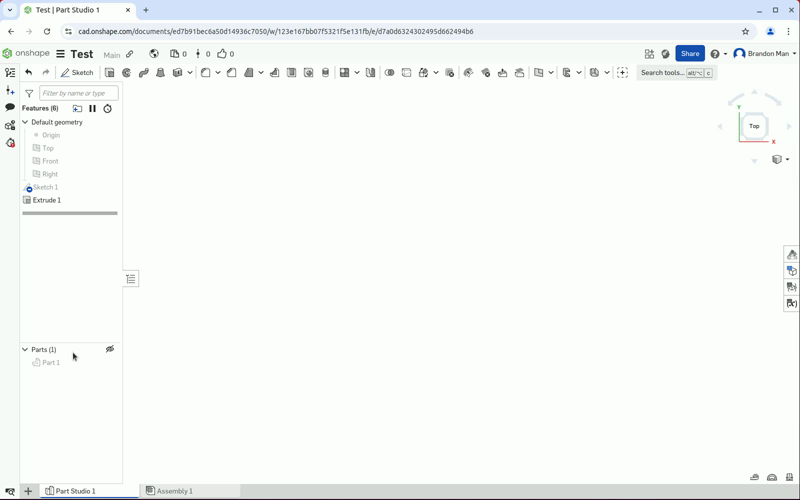
key(shift+y)
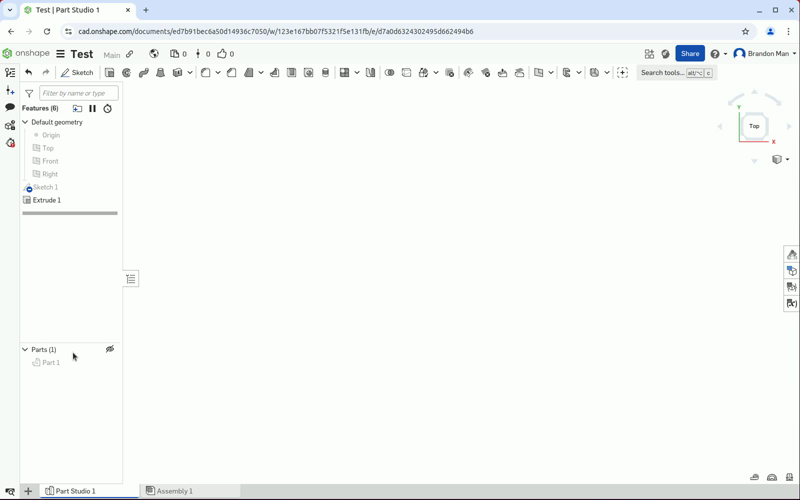
key(shift+s)
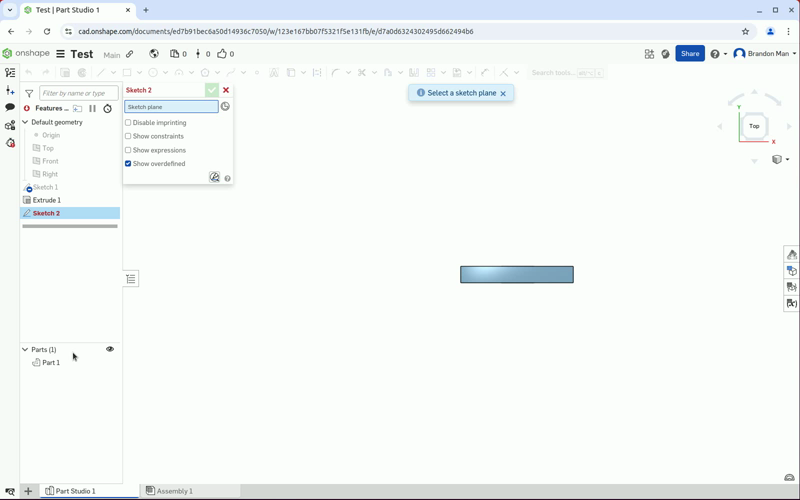
mouse_move(73, 150)
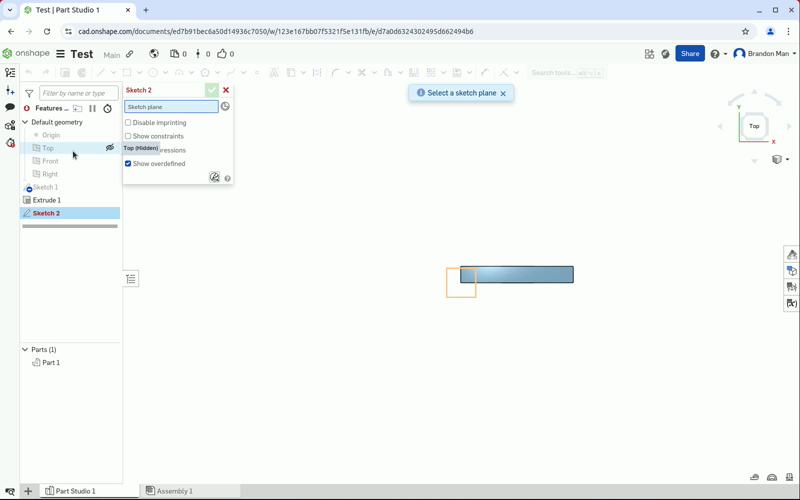
click(73, 150)
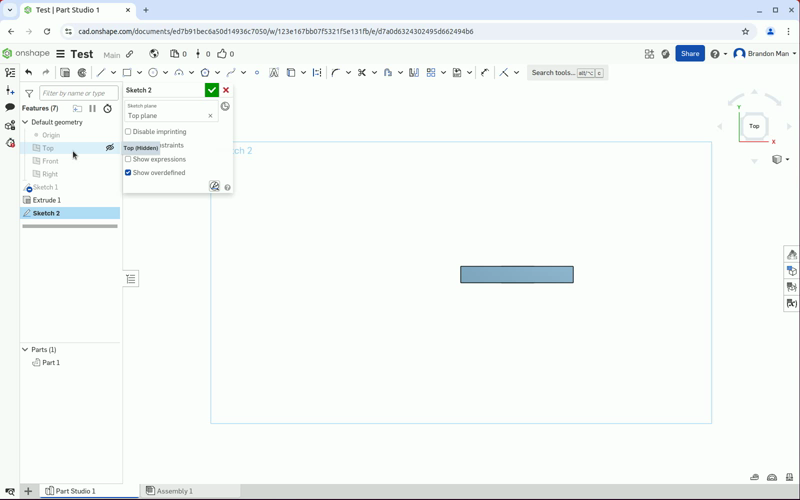
mouse_move(73, 352)
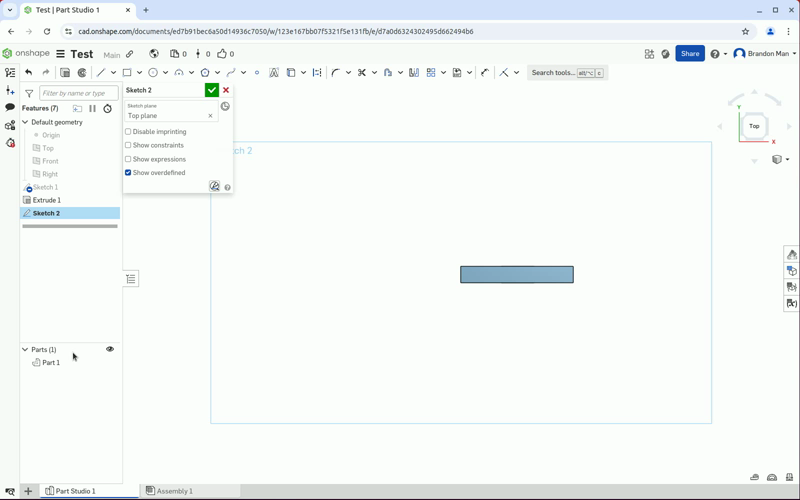
key(y)
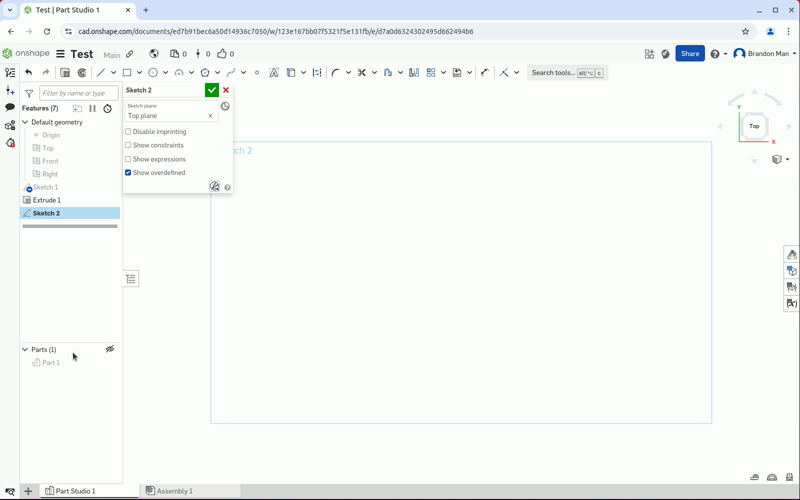
key(l)
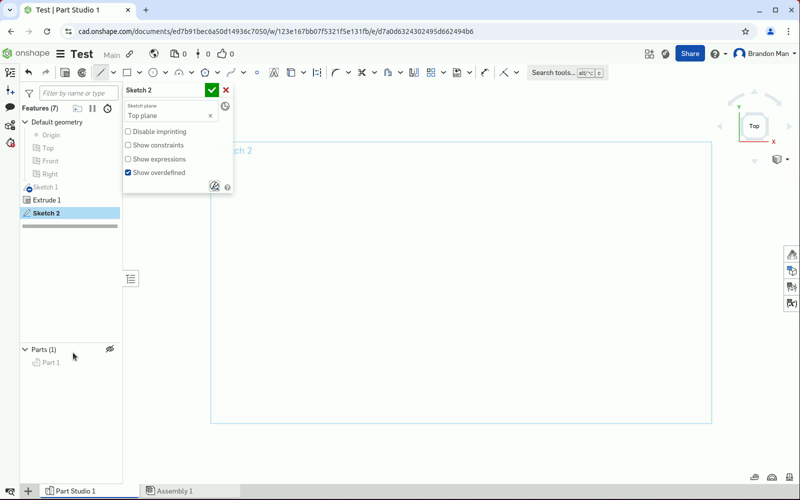
key_down(shift)
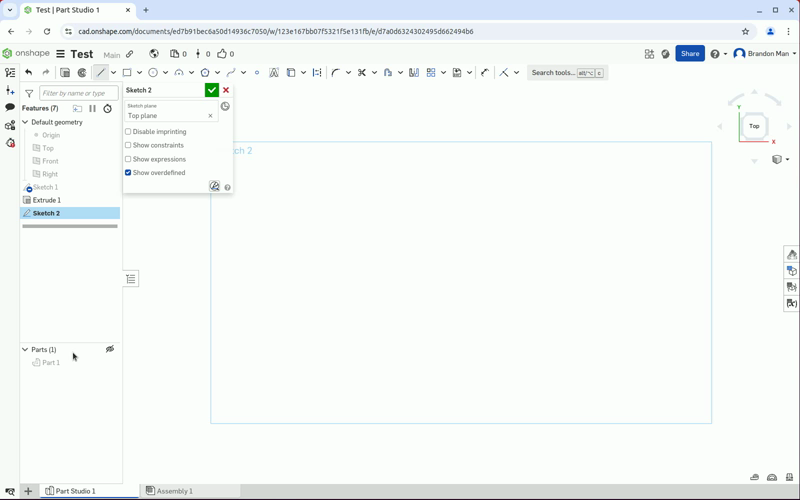
mouse_move(460, 282)
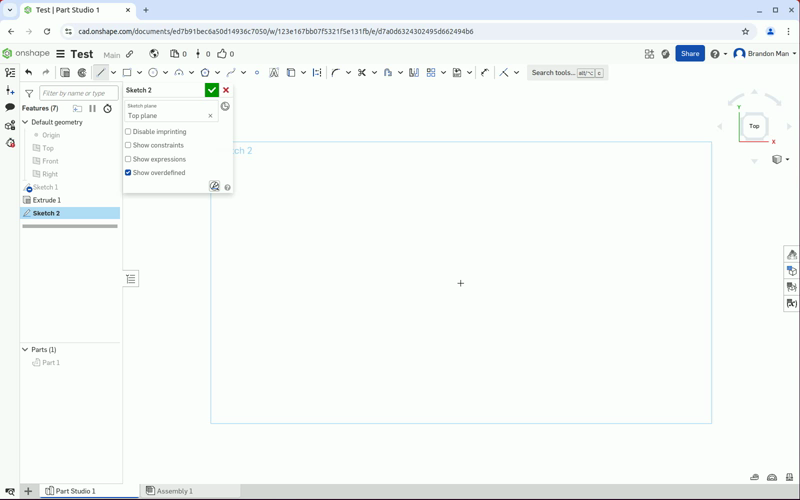
click(460, 282)
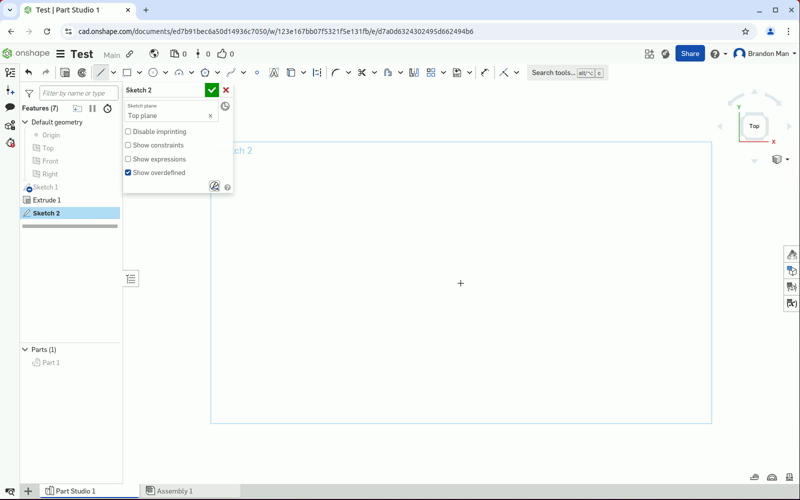
key_up(shift)
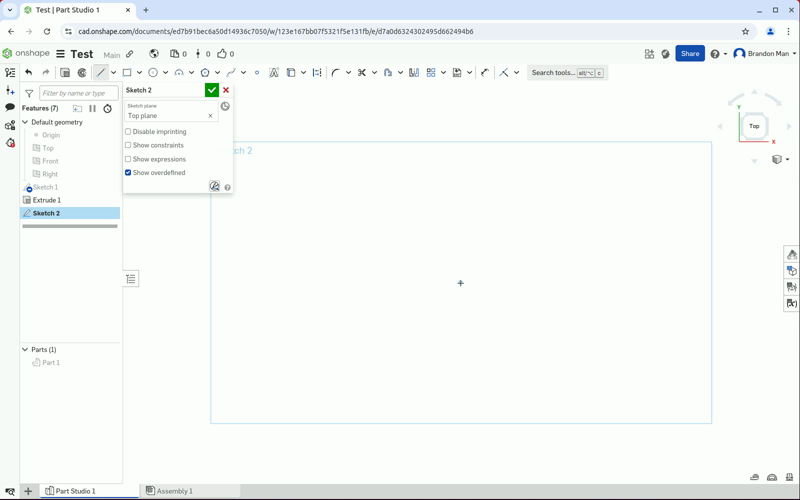
key_down(shift)
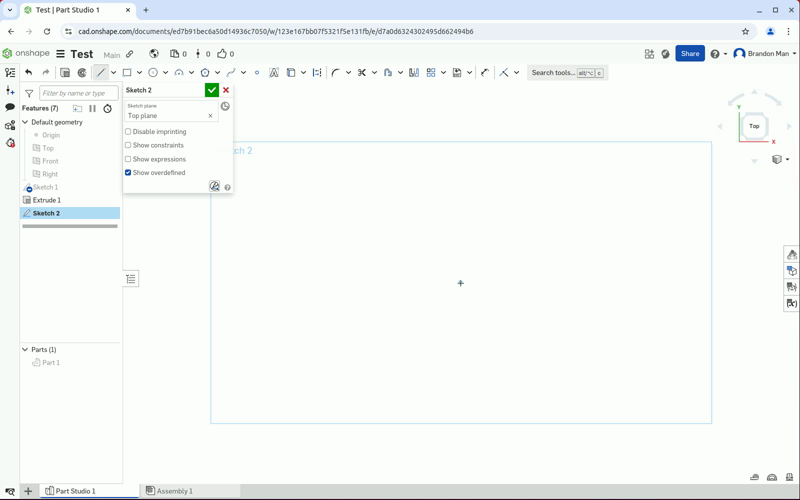
mouse_move(573, 282)
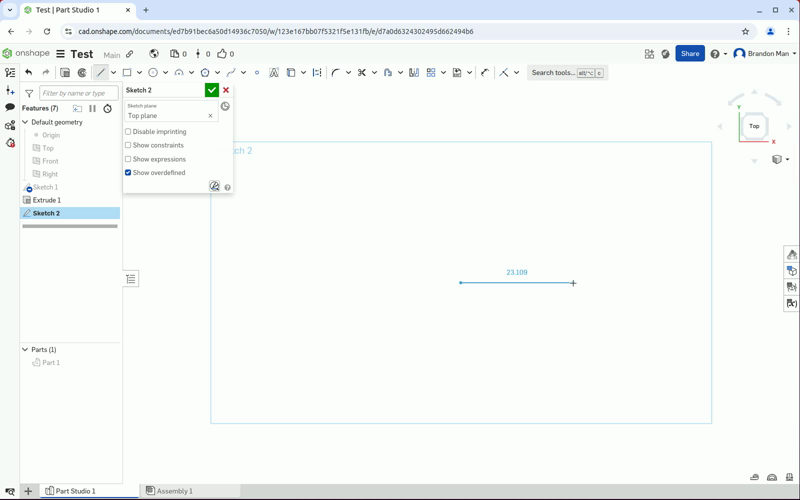
click(573, 282)
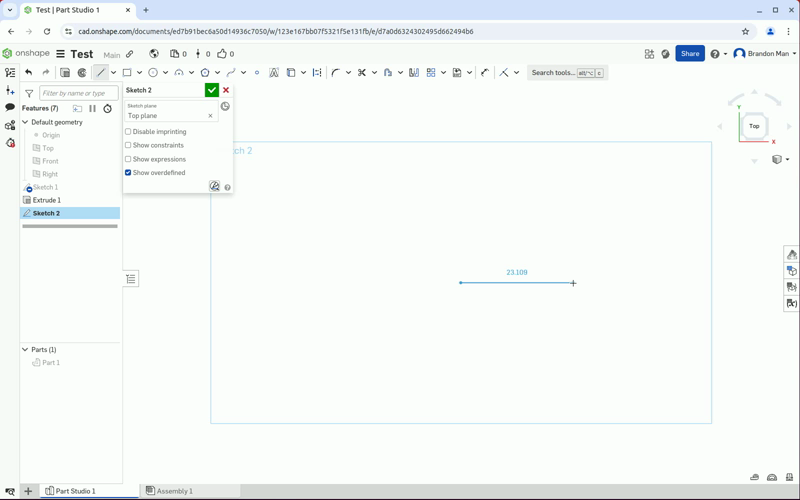
key_up(shift)
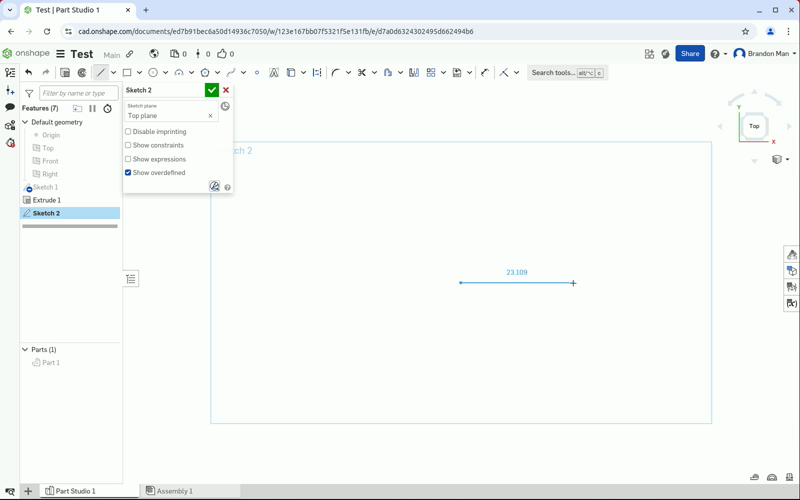
key_down(shift)
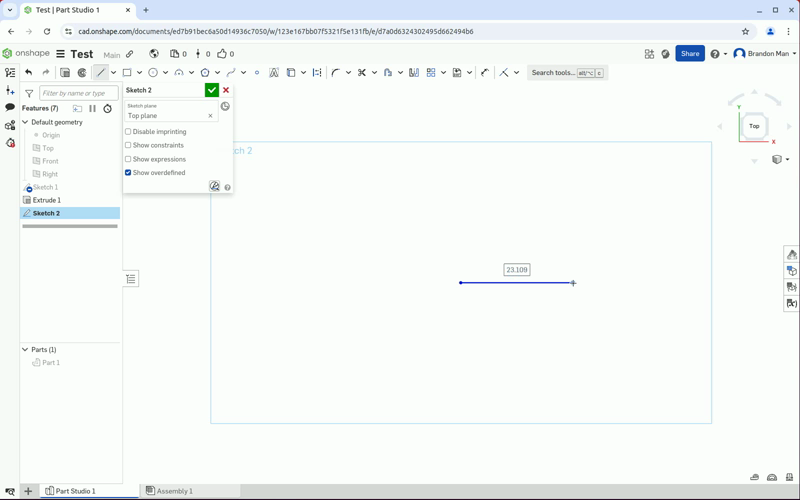
mouse_move(573, 170)
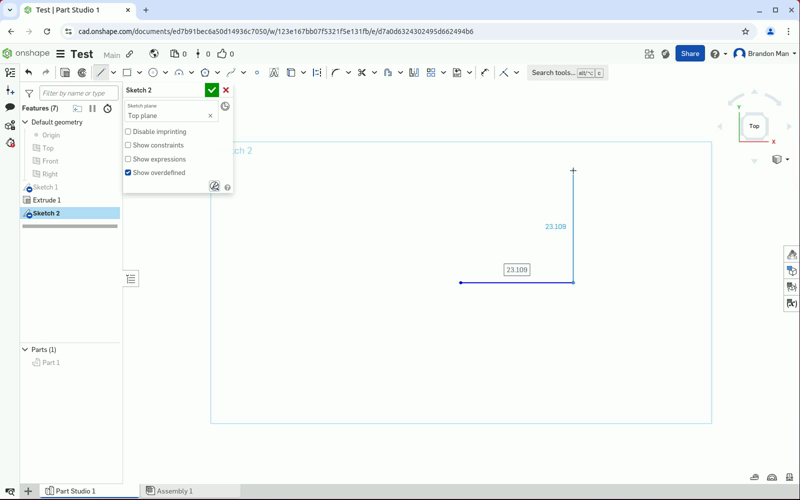
click(573, 170)
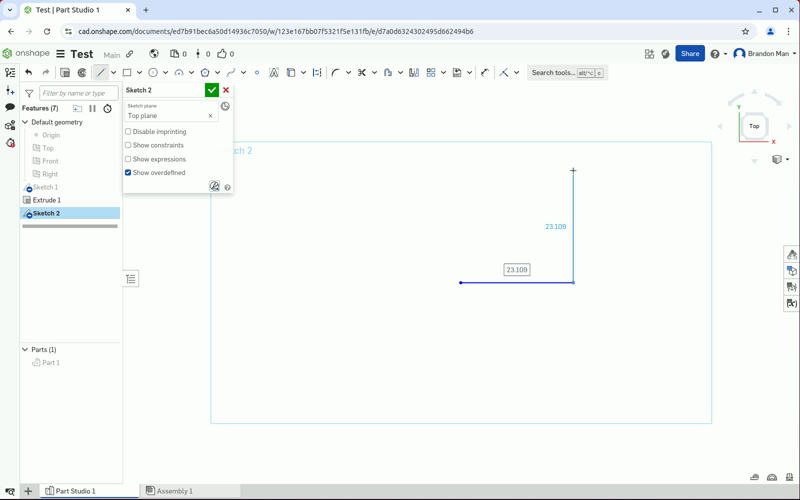
key_up(shift)
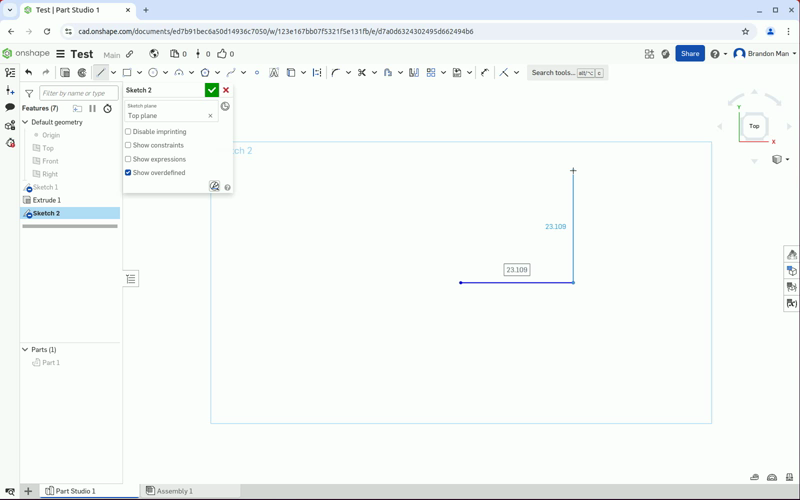
key_down(shift)
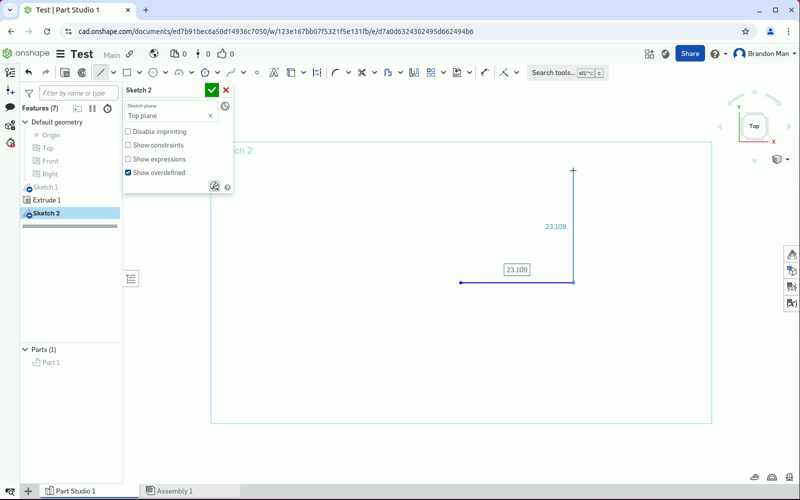
mouse_move(460, 170)
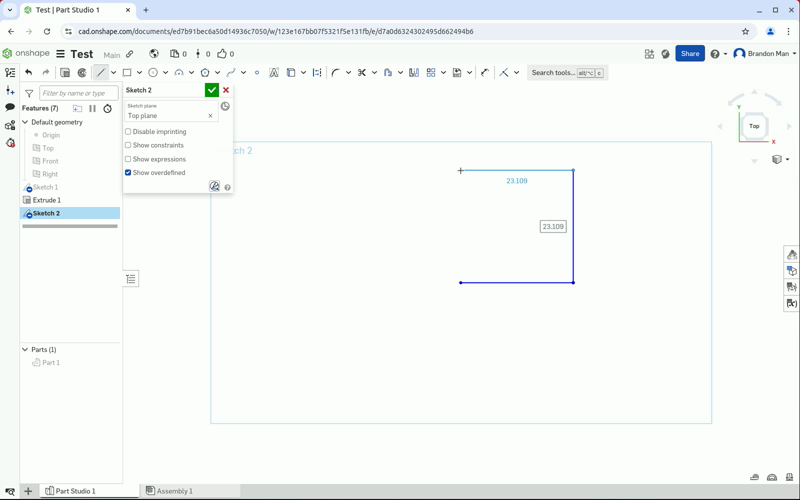
click(460, 170)
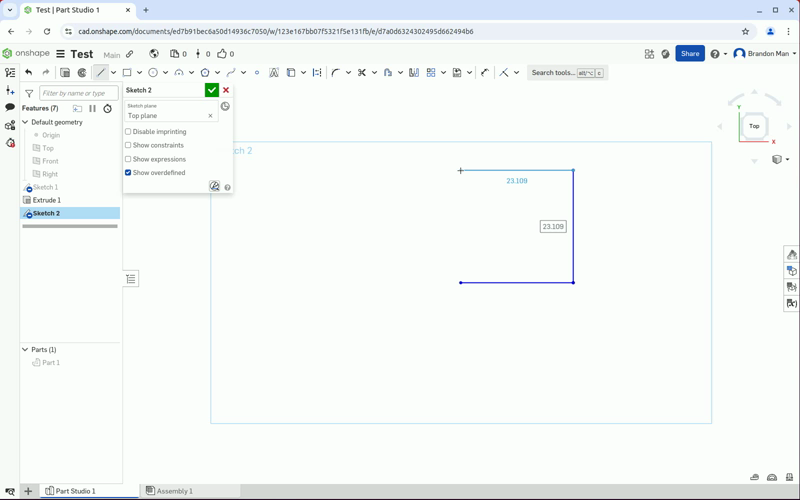
key_up(shift)
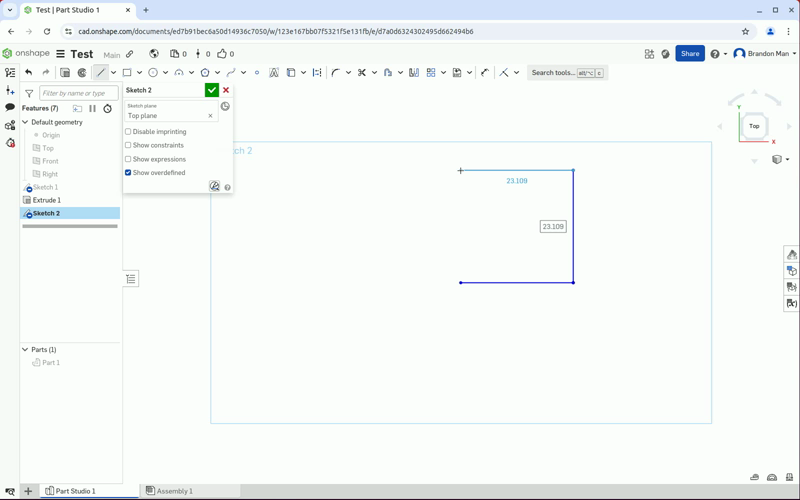
key_down(shift)
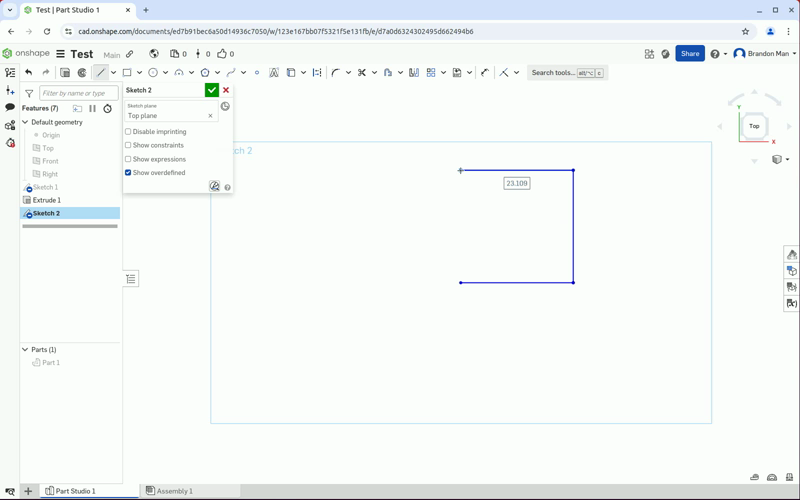
mouse_move(460, 282)
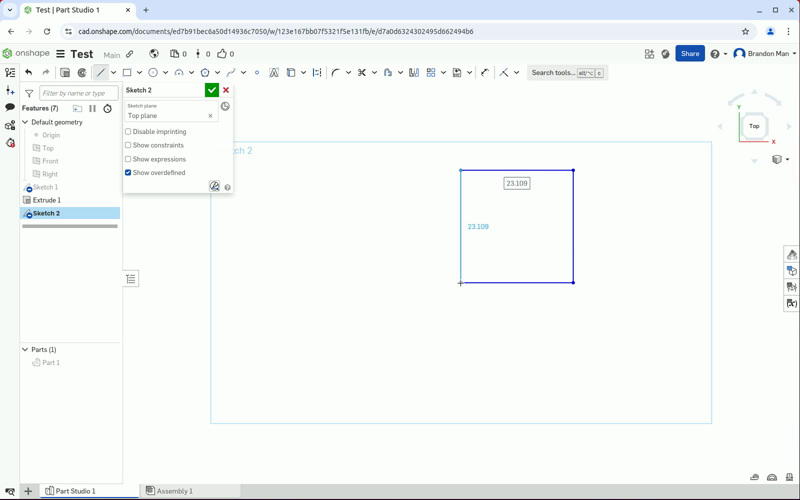
key_up(shift)
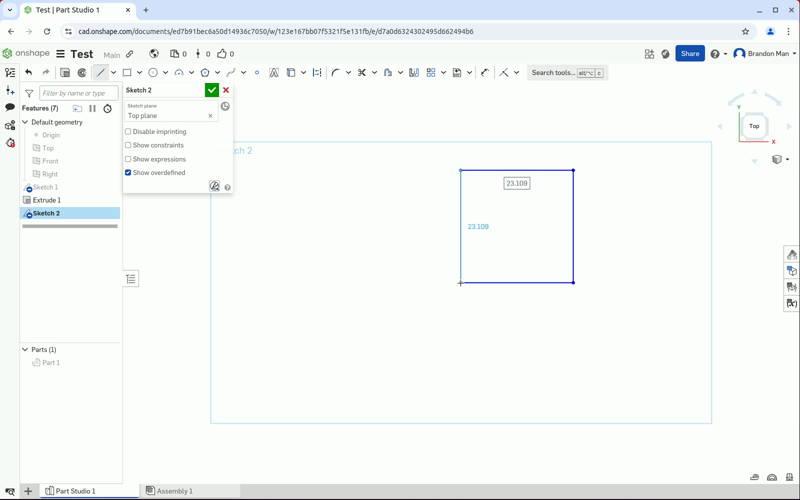
click(460, 282)
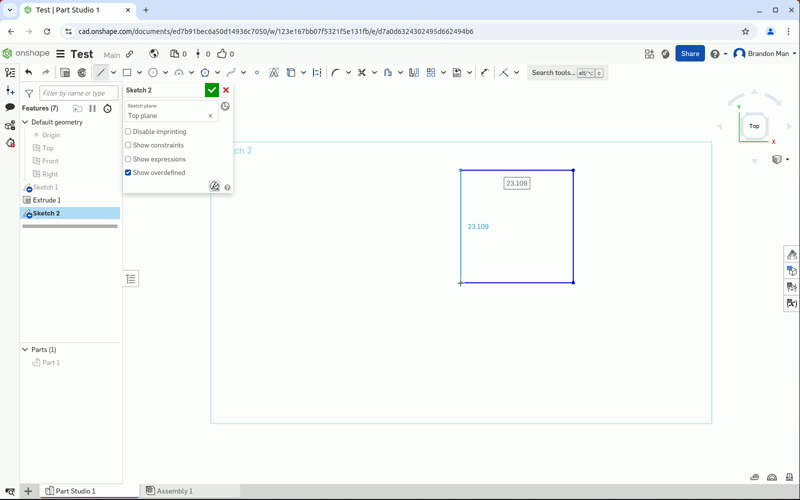
key(esc)
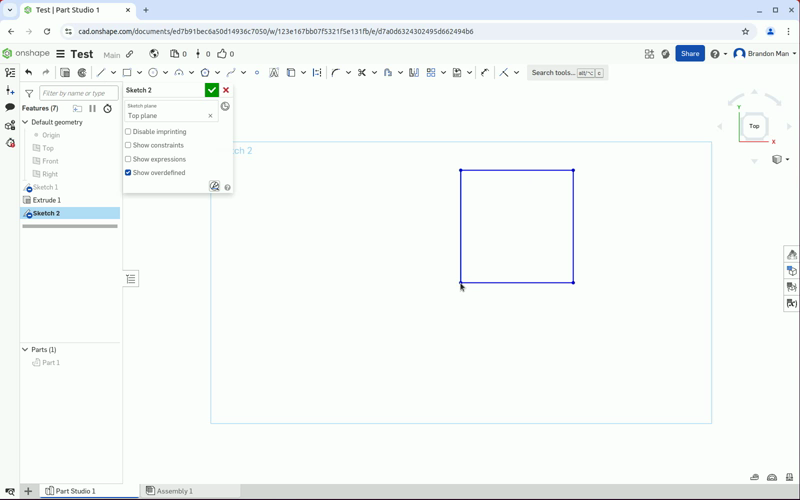
key(c)
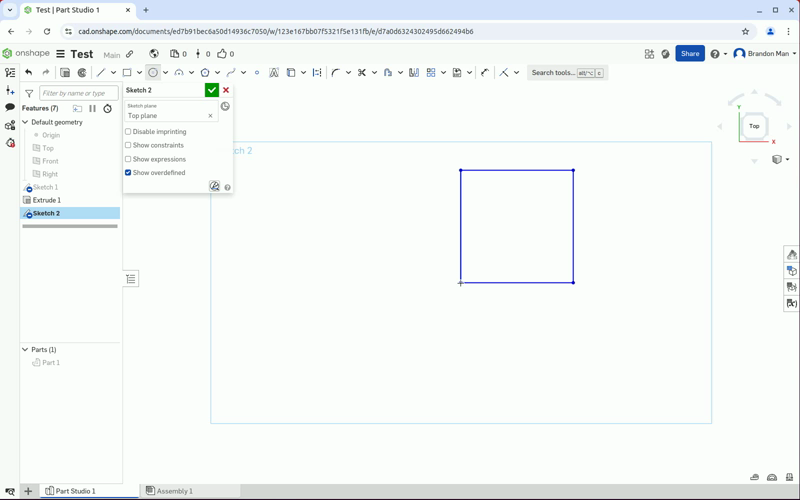
key_down(shift)
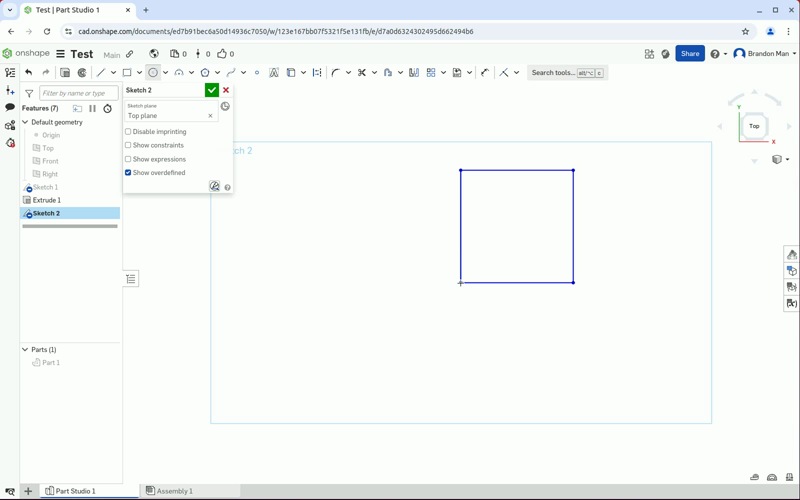
mouse_move(517, 226)
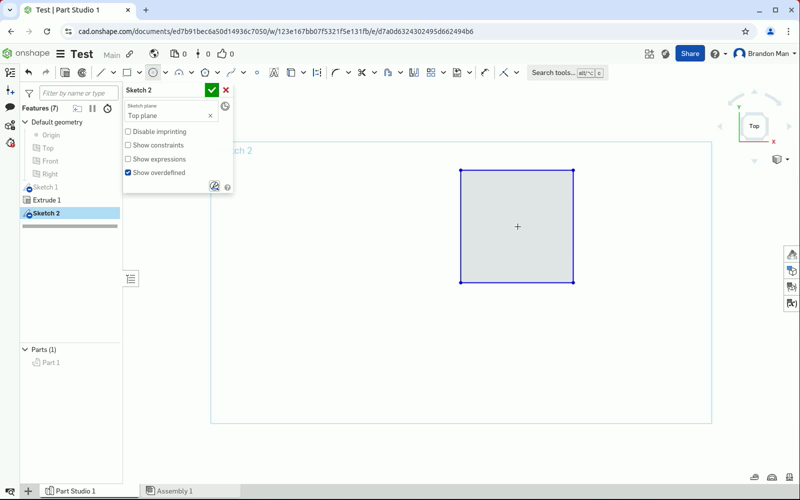
click(517, 226)
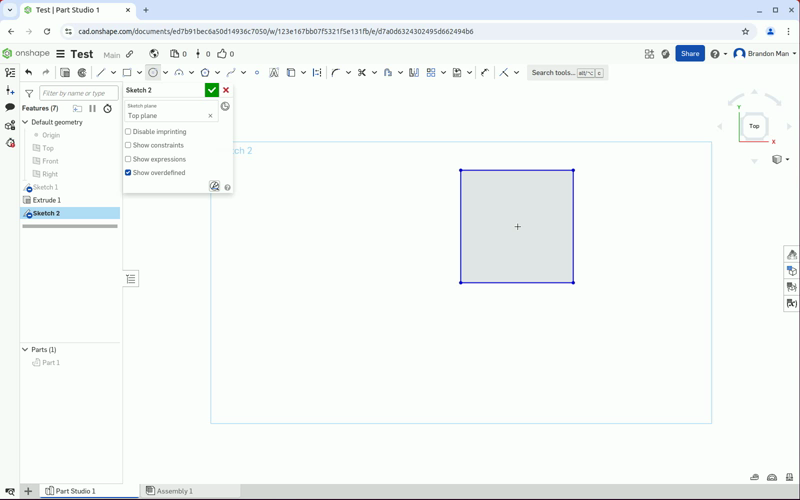
key_up(shift)
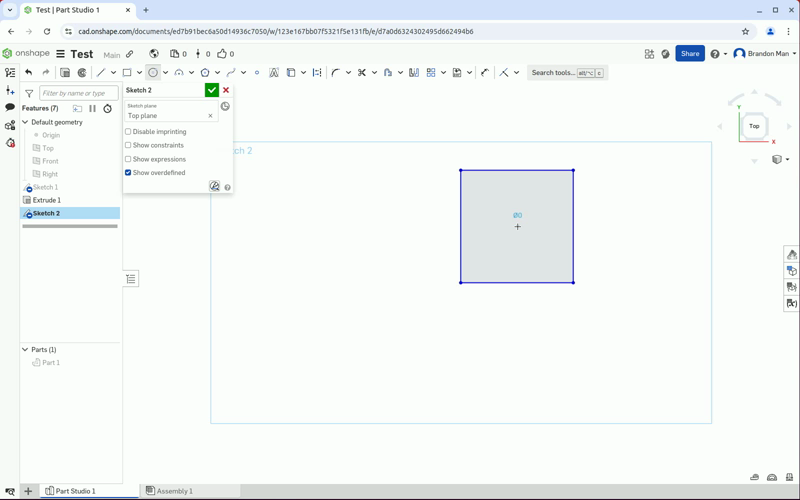
mouse_move(534, 226)
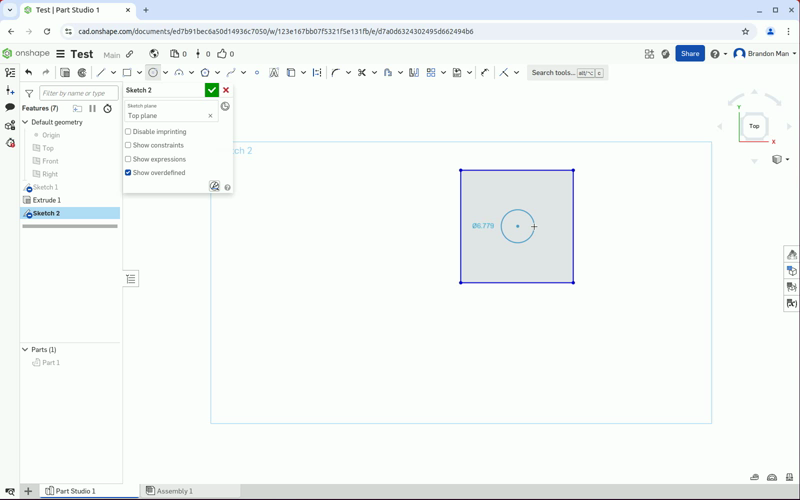
click(534, 226)
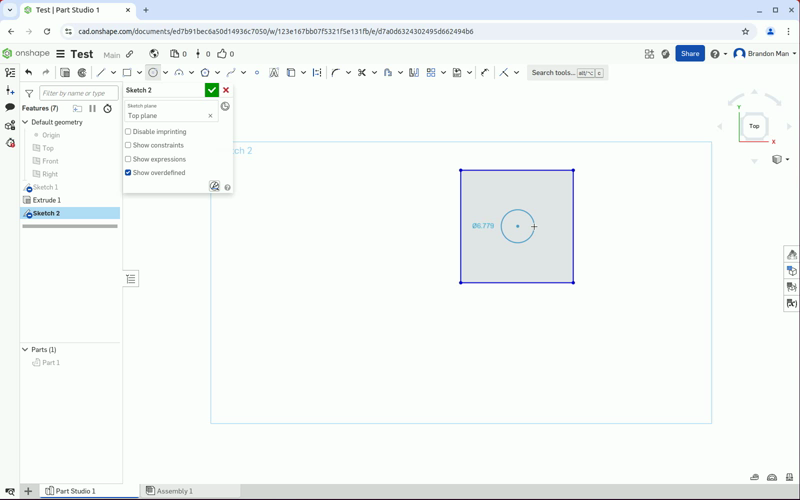
key(esc)
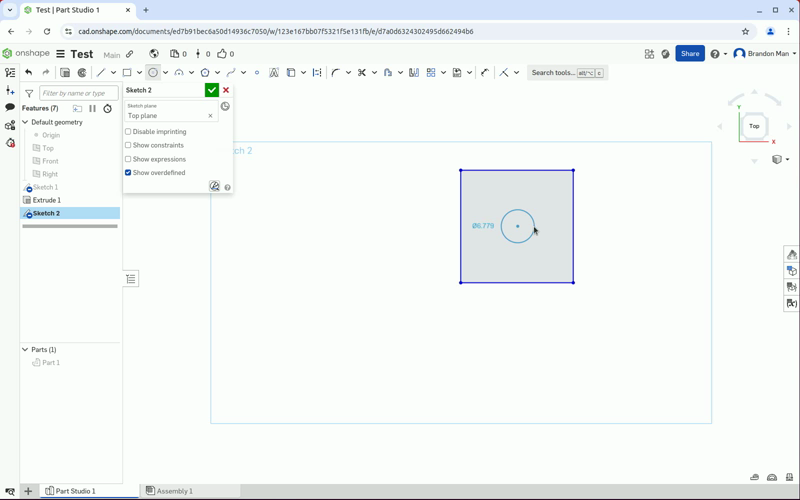
mouse_move(481, 255)
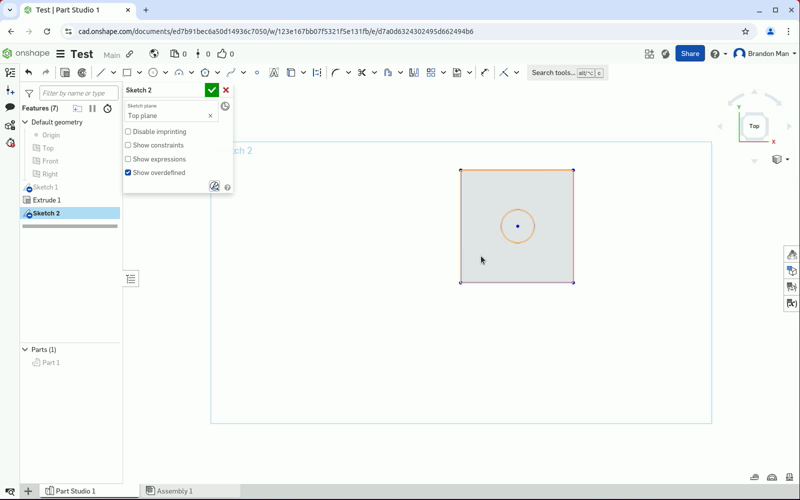
click(481, 255)
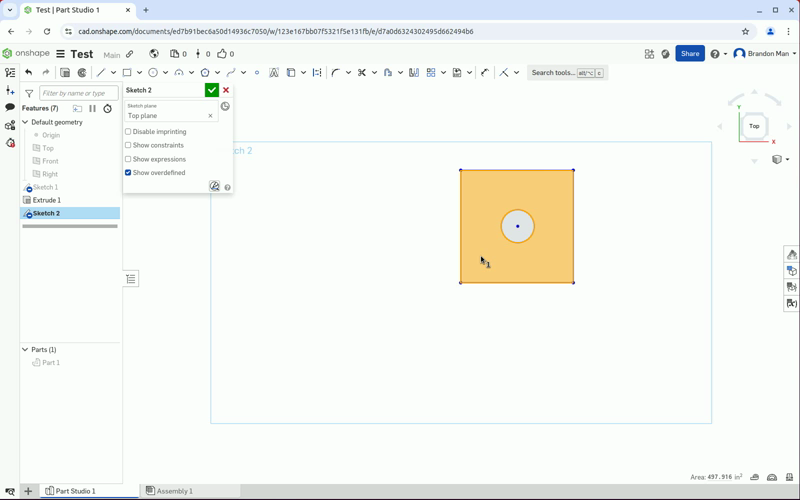
mouse_move(73, 352)
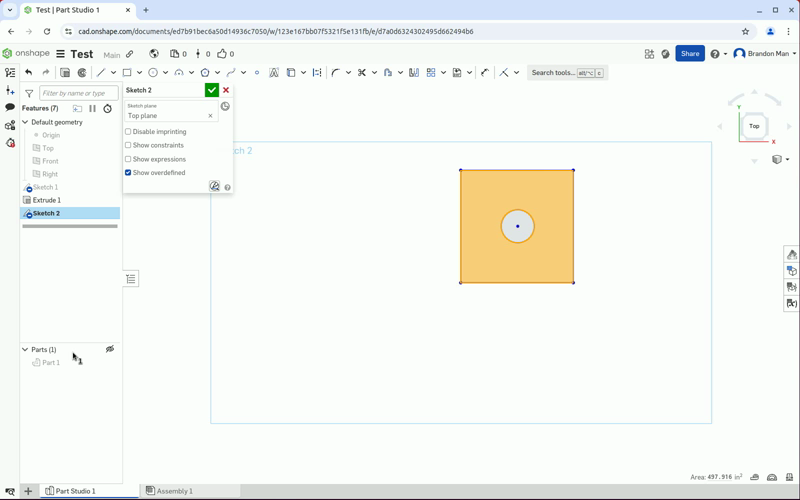
key(shift+y)
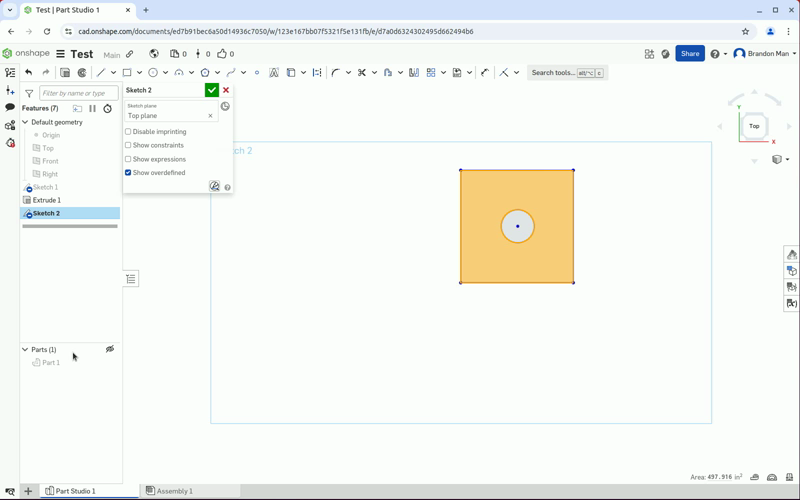
key(shift+e)
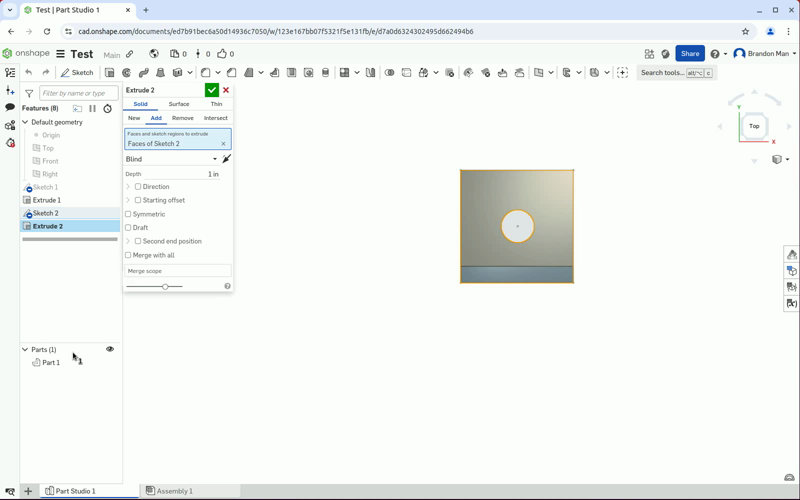
mouse_move(143, 106)
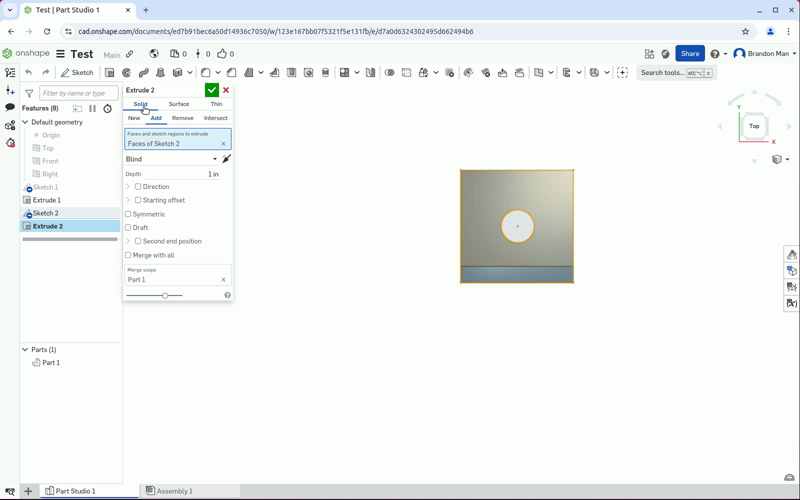
click(143, 106)
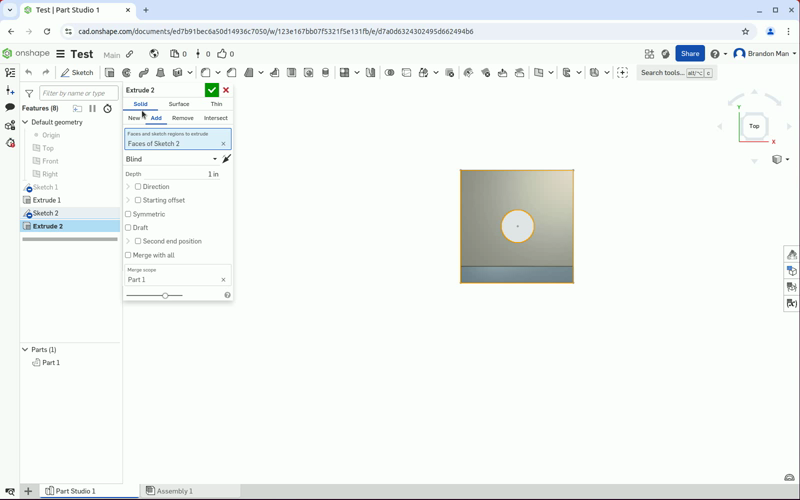
mouse_move(137, 120)
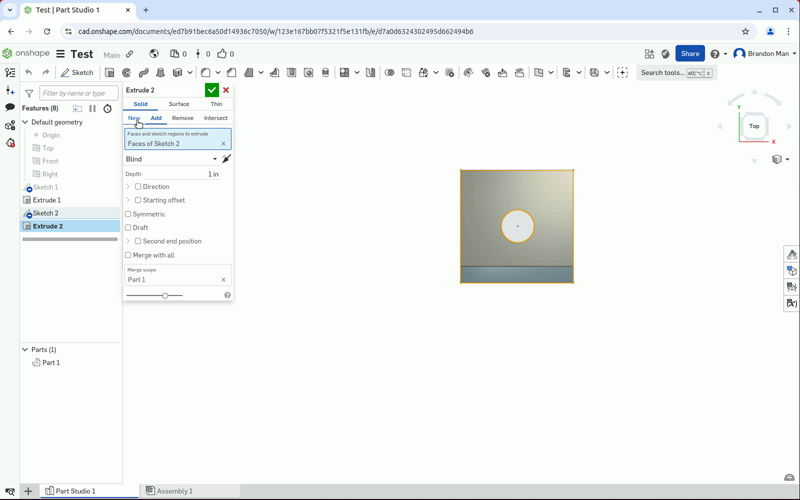
click(137, 120)
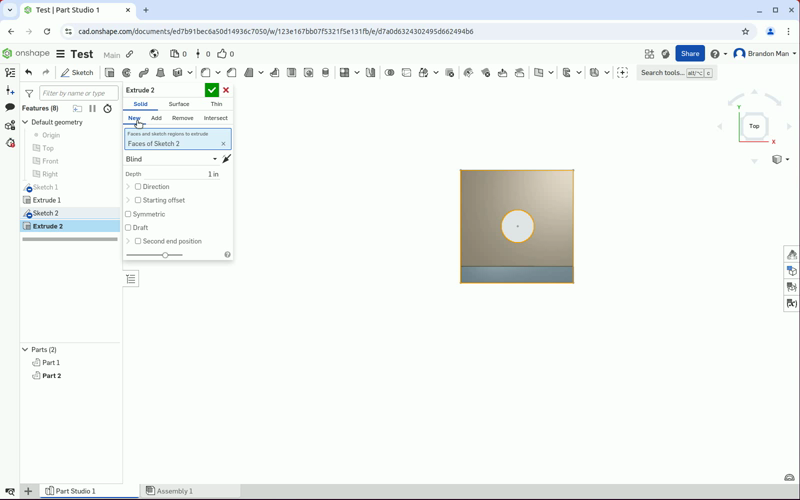
key(tab, 4)
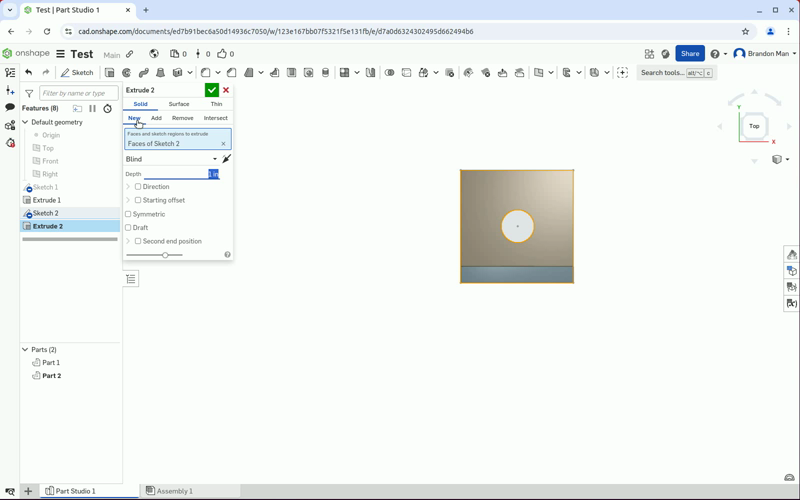
text(3.37)
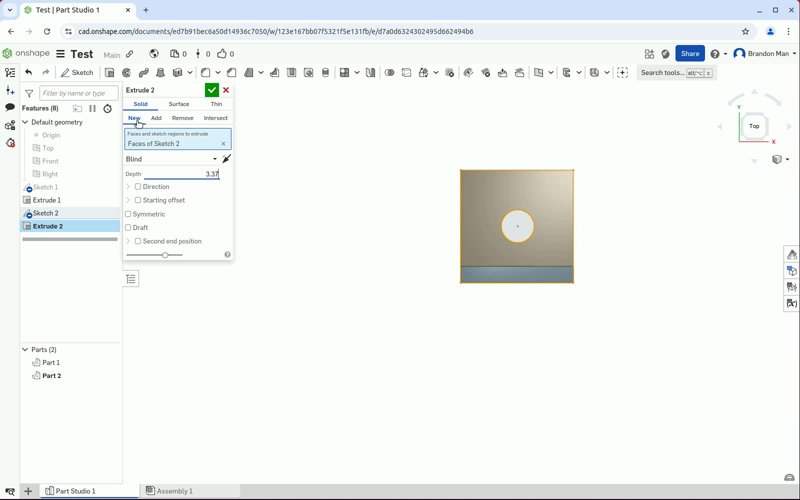
key(enter)
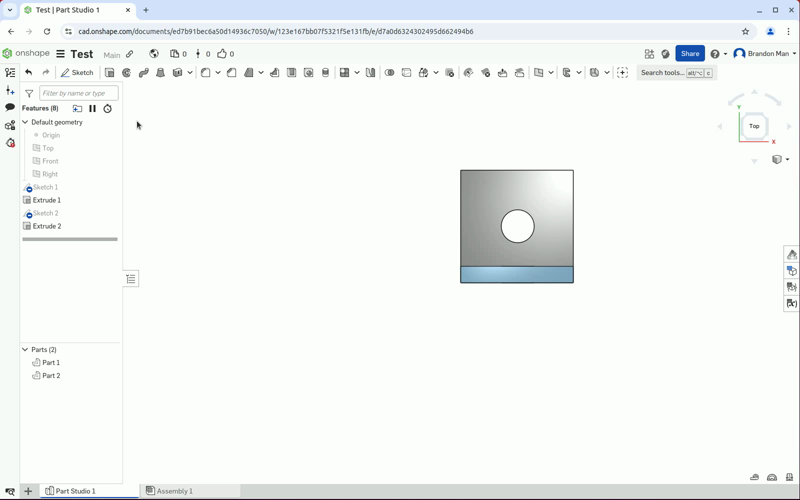
key(shift+h)
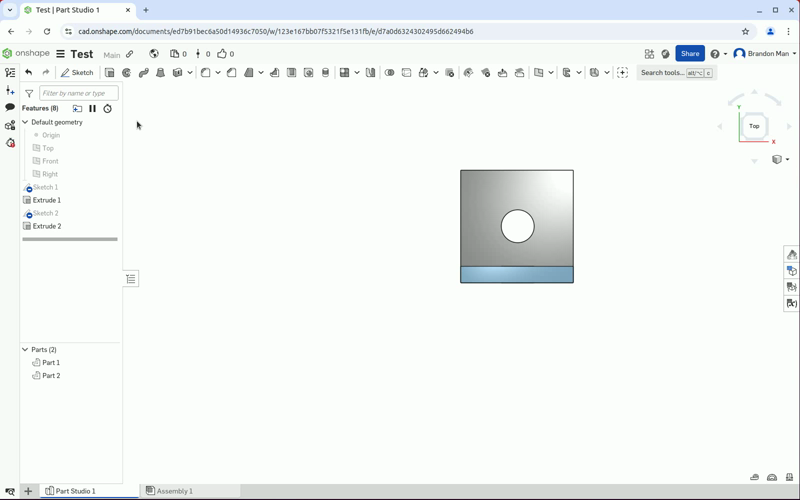
key(shift+h)
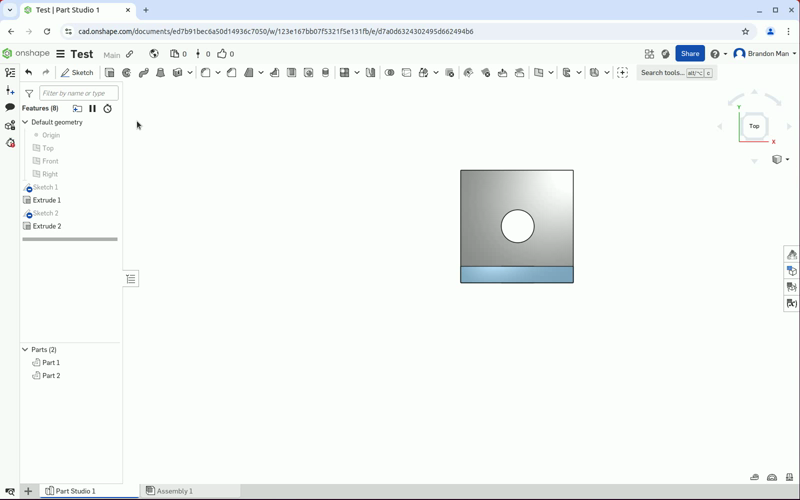
mouse_move(73, 189)
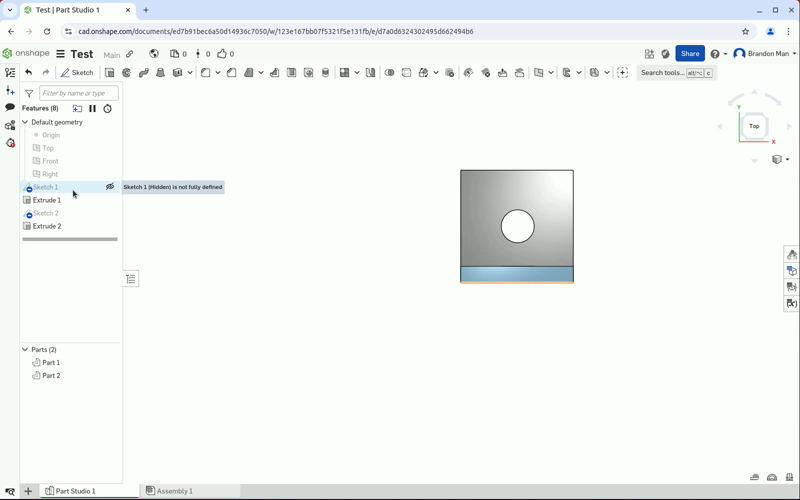
click(73, 189)
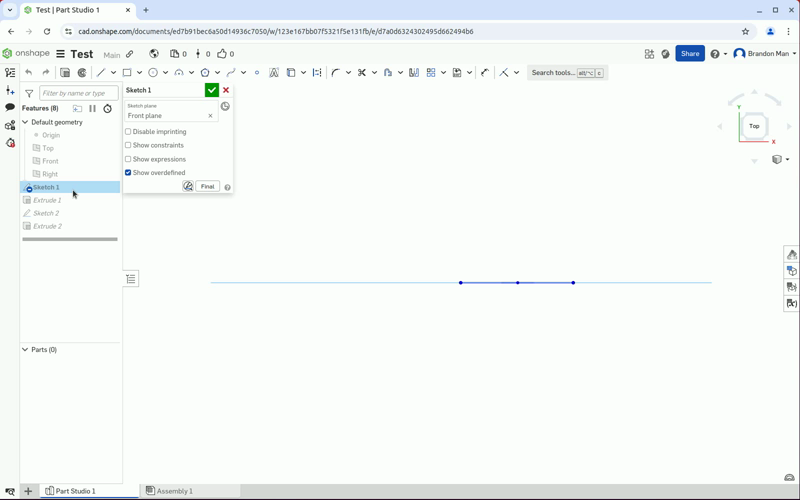
mouse_move(229, 92)
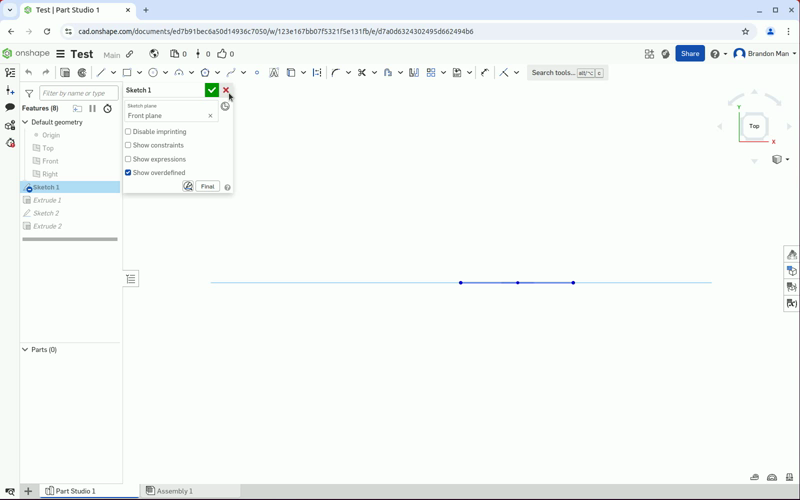
click(229, 92)
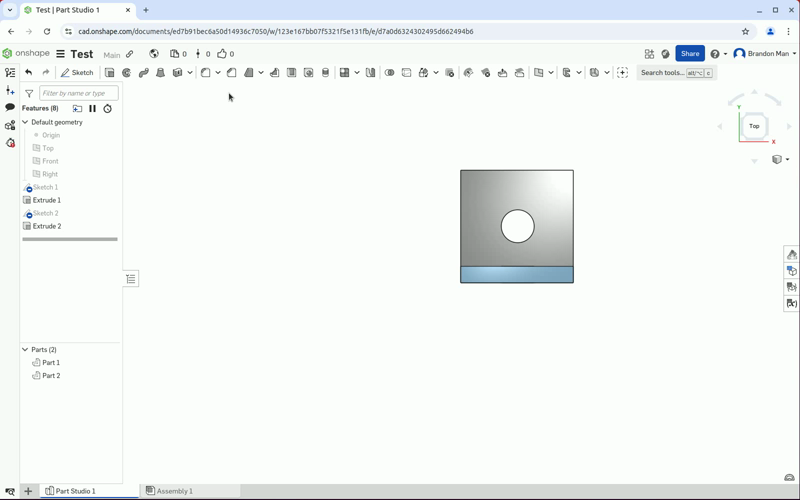
mouse_move(73, 352)
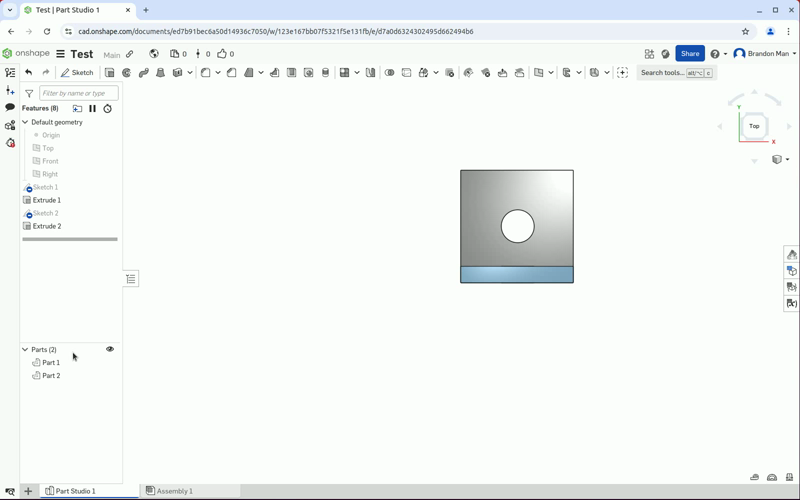
key(y)
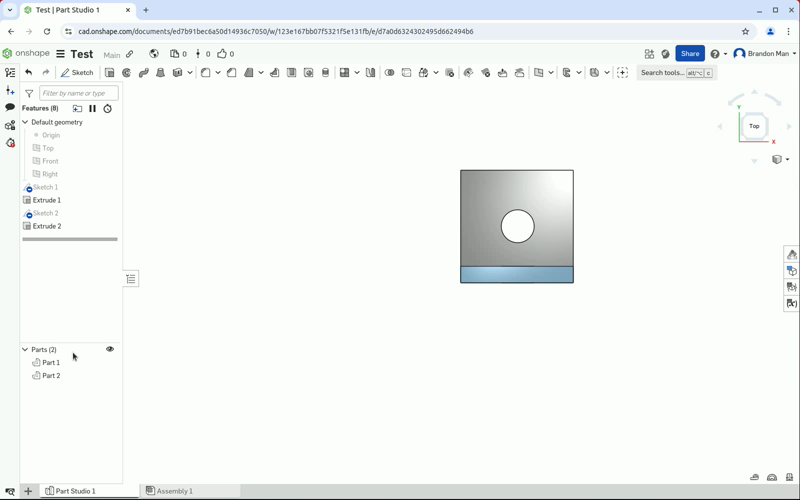
key(shift+p)
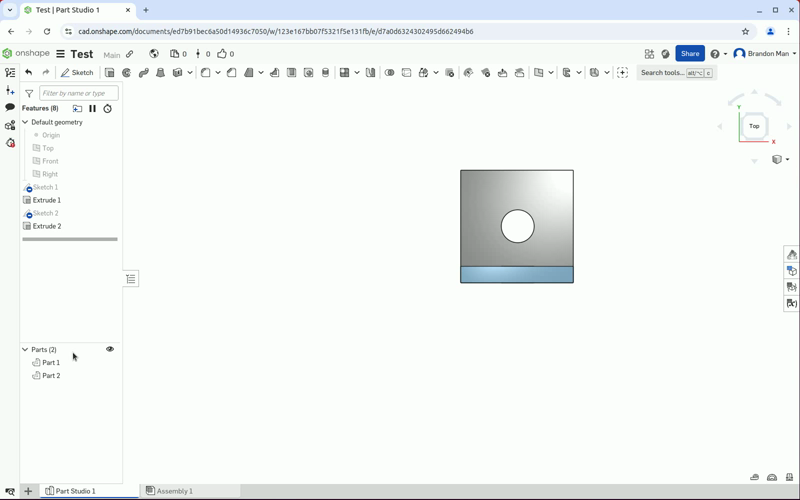
key(space)
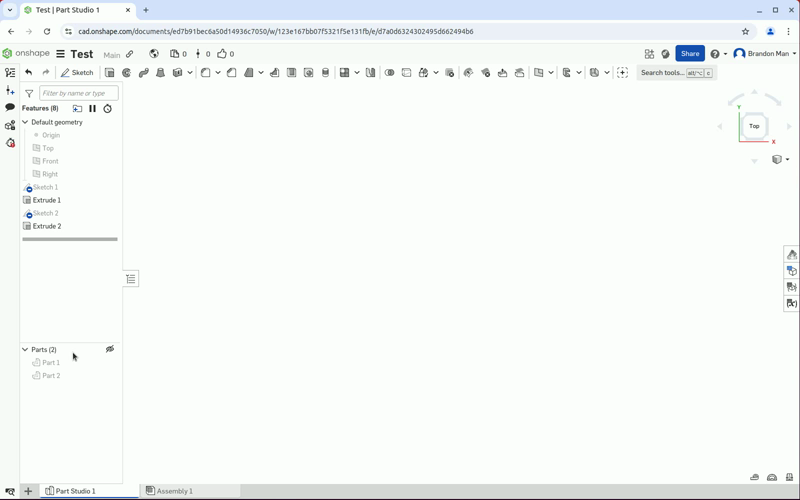
key_down(shift)
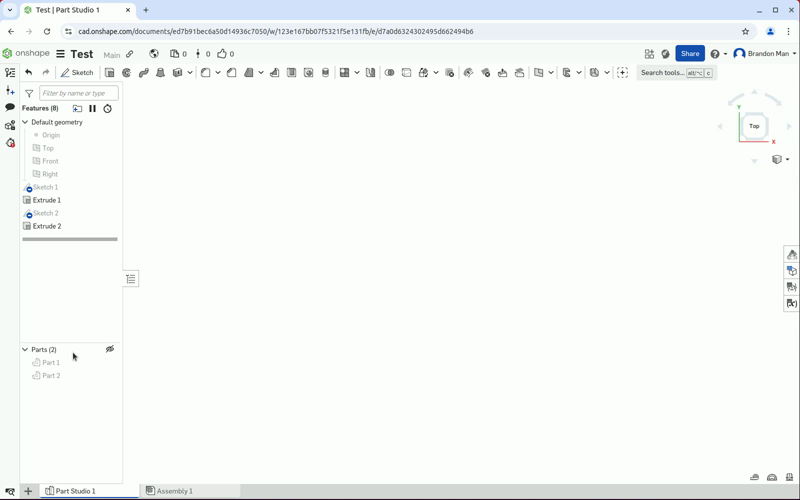
key(up)
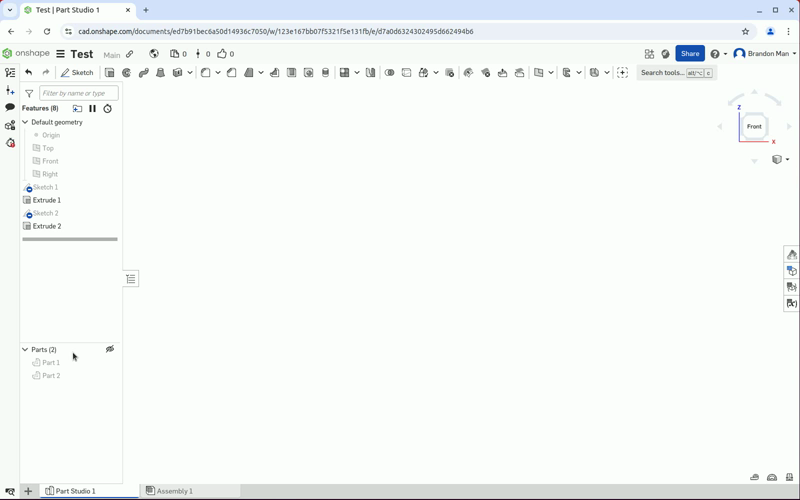
key_up(shift)
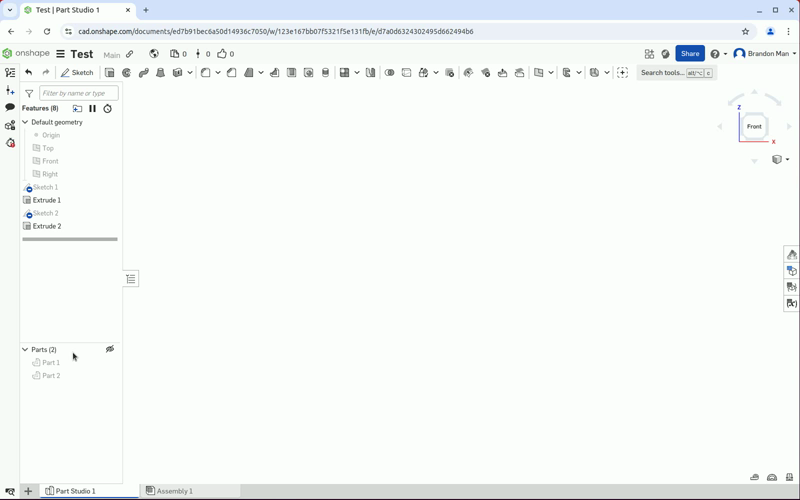
key(space)
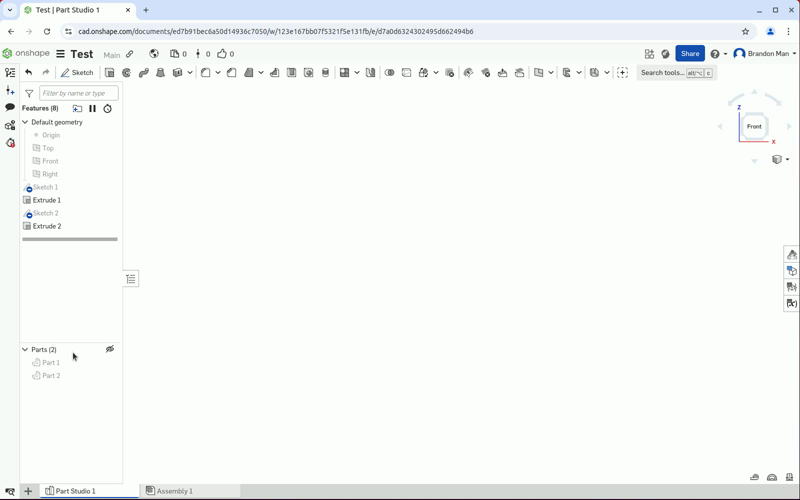
key_down(shift)
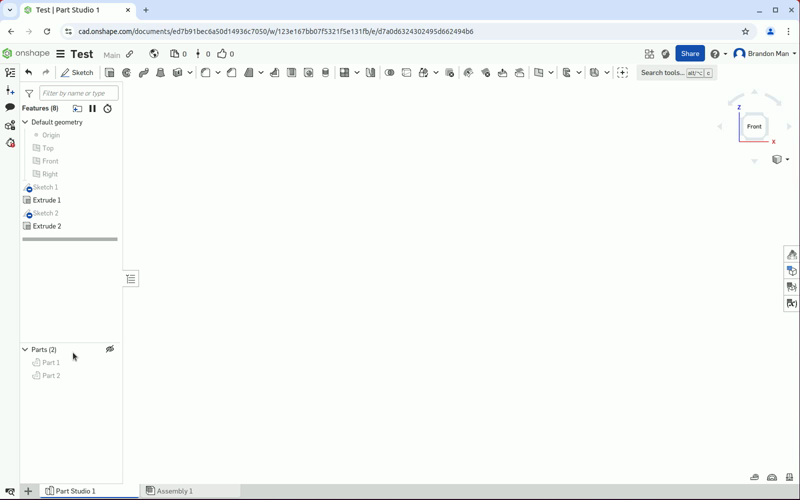
key(left)
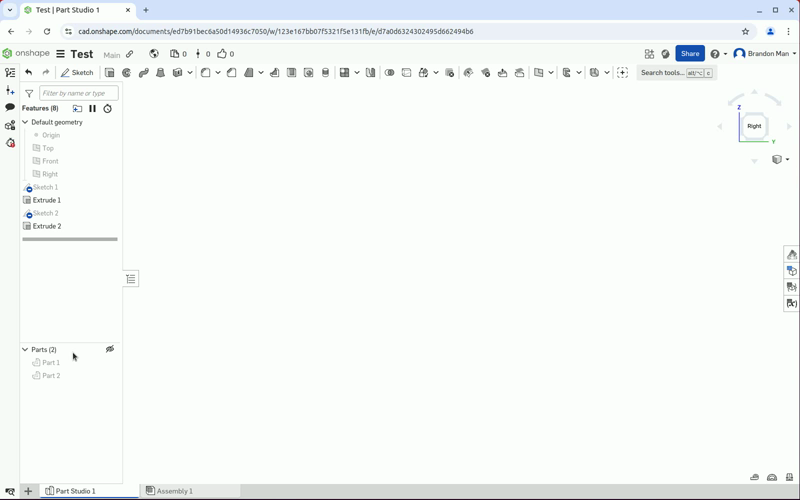
key_up(shift)
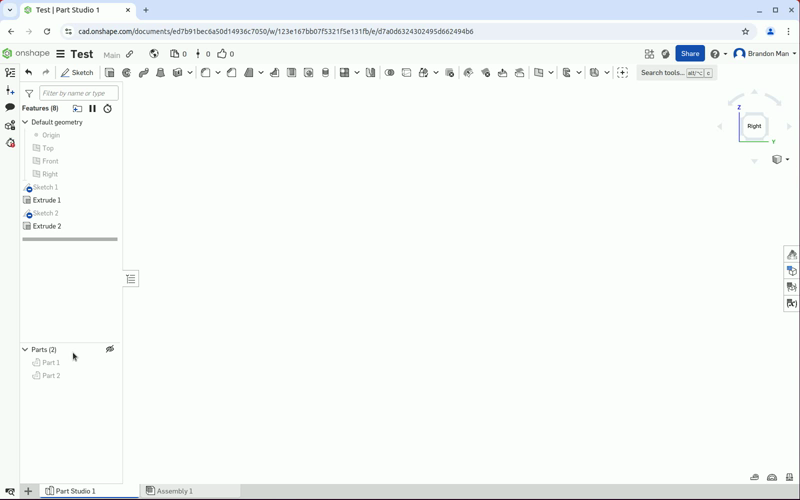
mouse_move(73, 352)
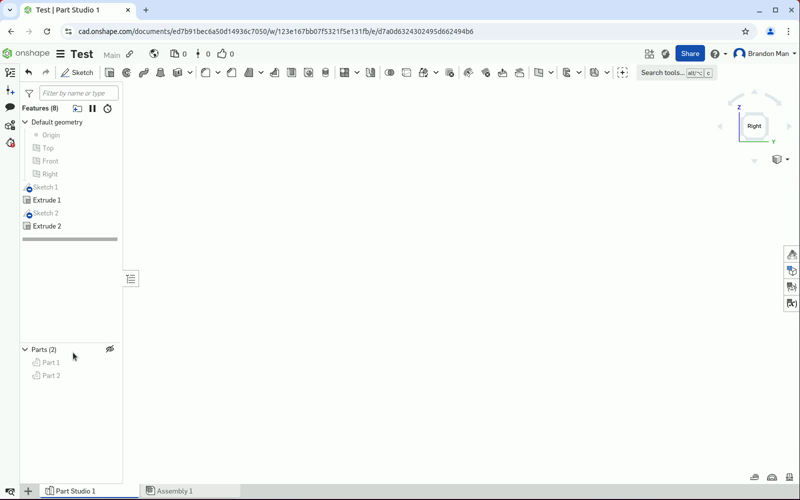
key(shift+y)
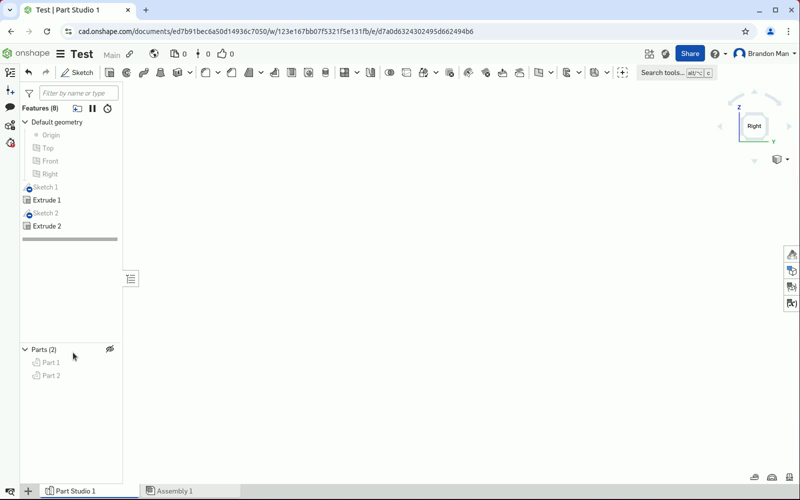
key(shift+s)
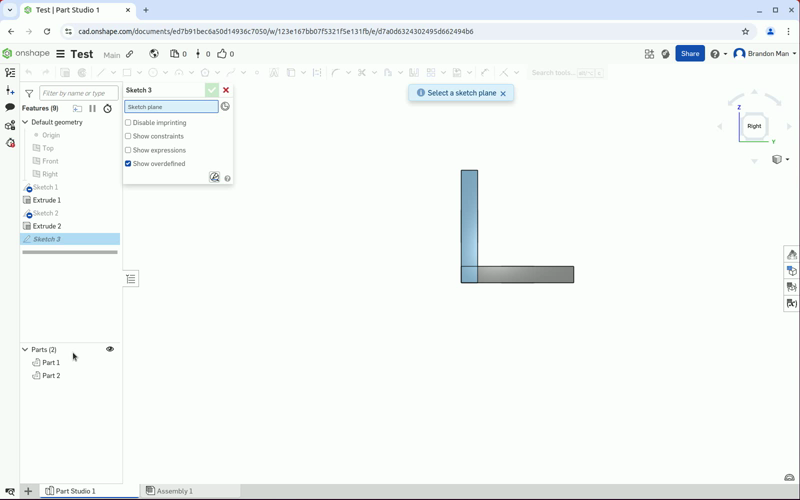
mouse_move(73, 176)
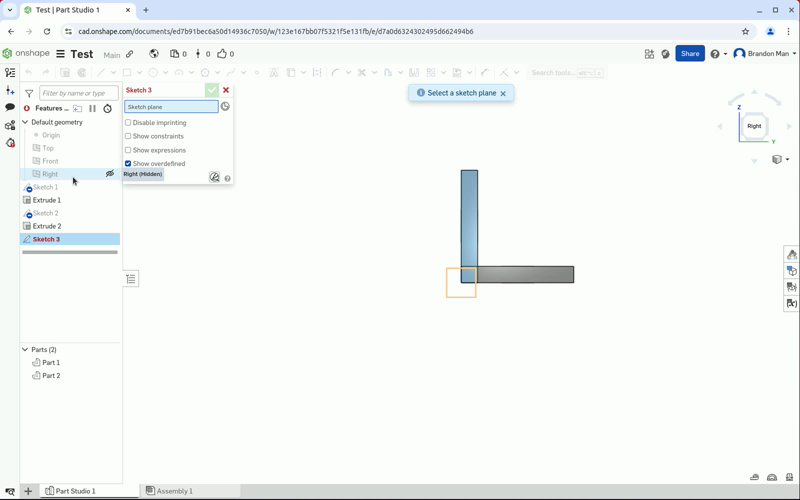
click(73, 176)
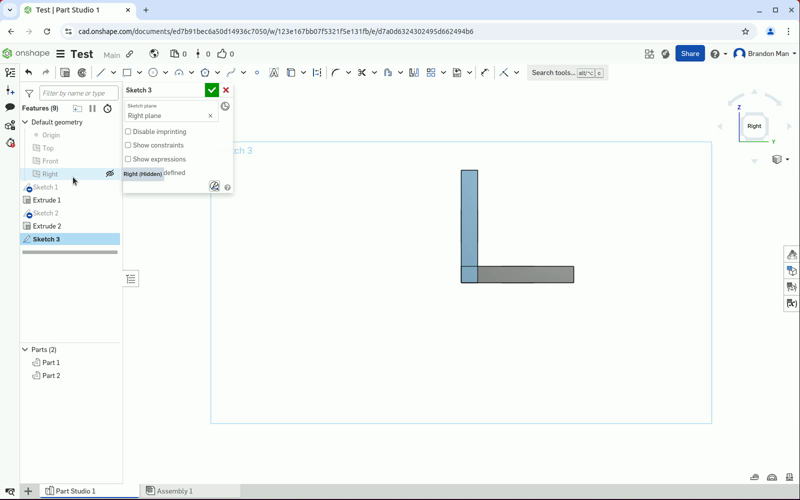
mouse_move(73, 352)
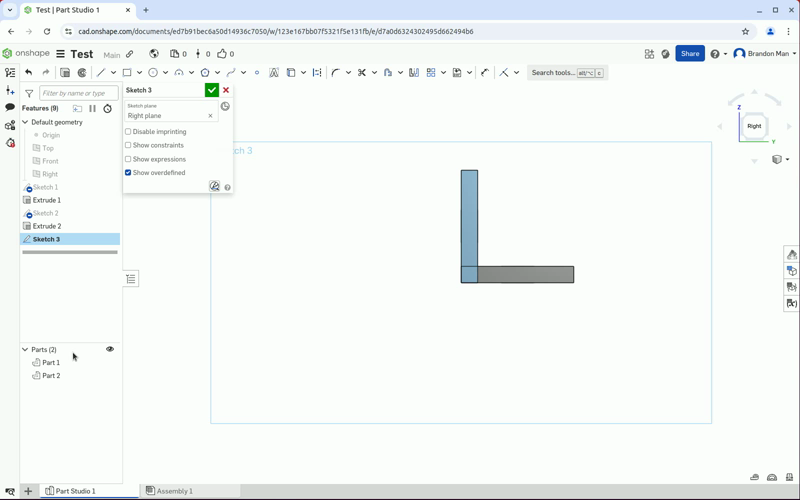
key(y)
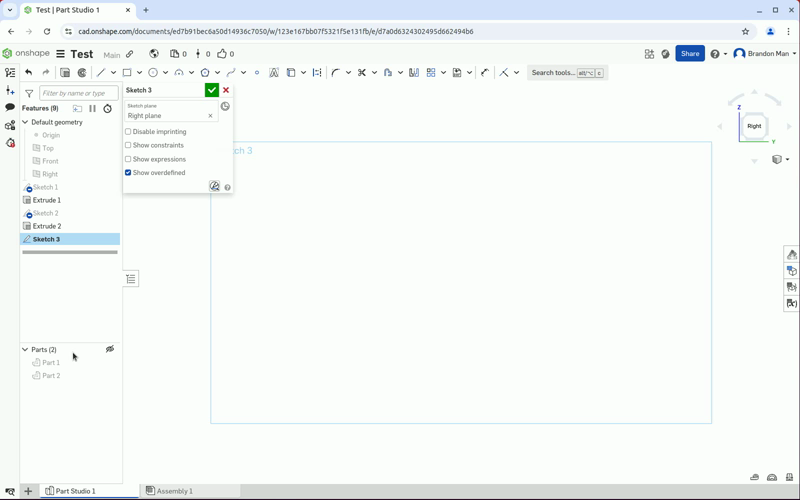
key(l)
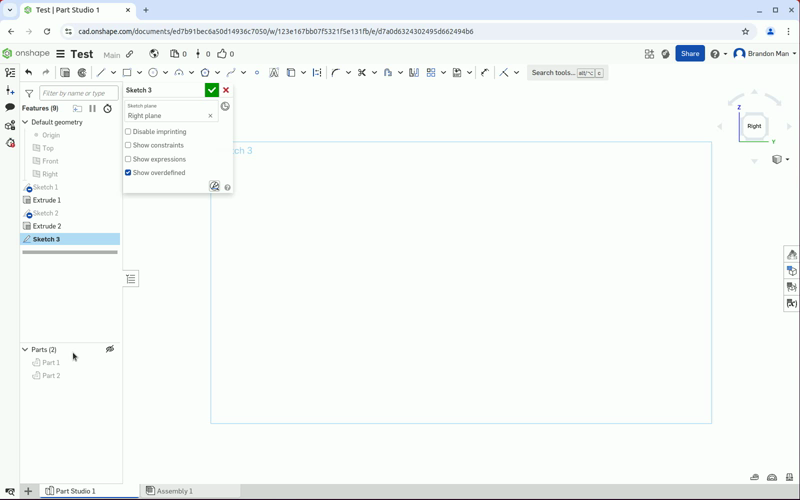
key_down(shift)
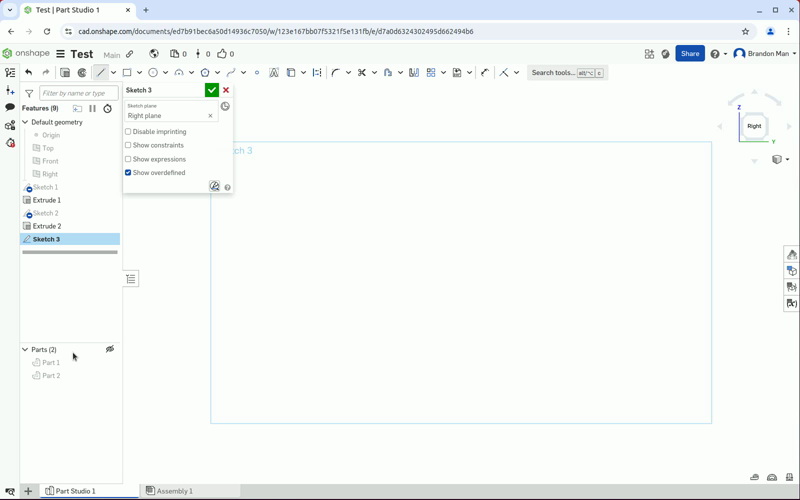
mouse_move(460, 282)
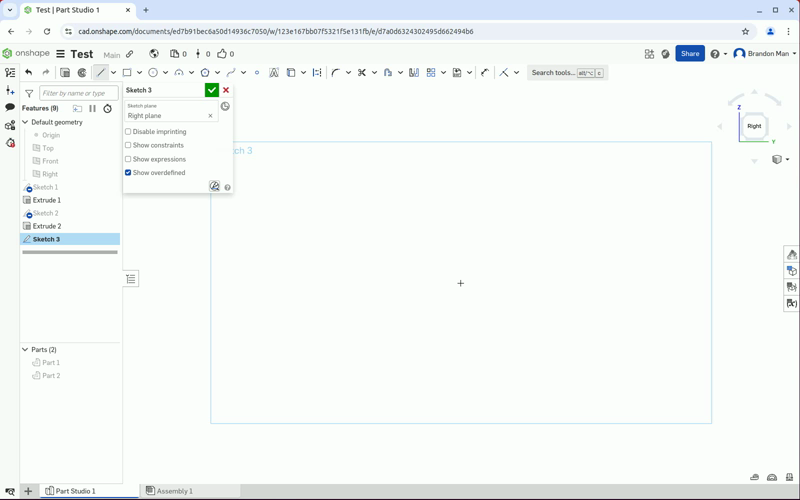
click(460, 282)
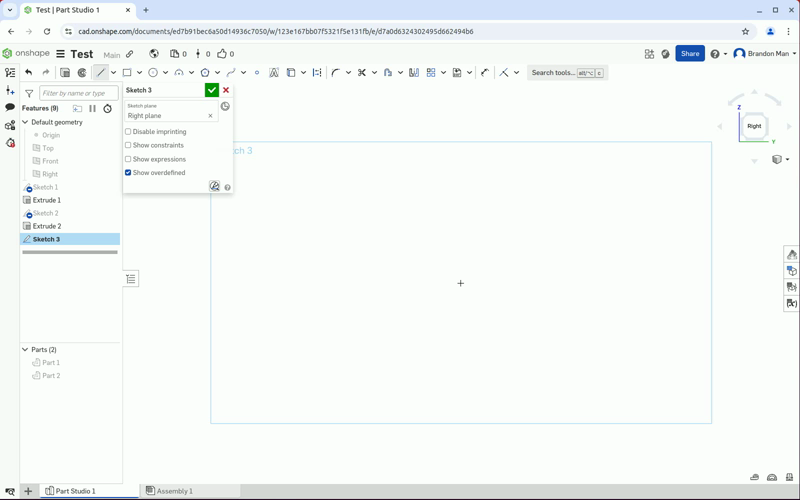
key_up(shift)
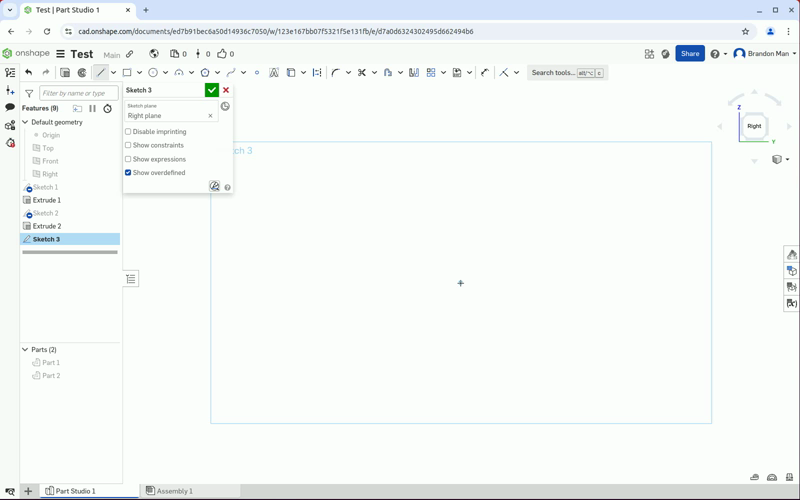
key_down(shift)
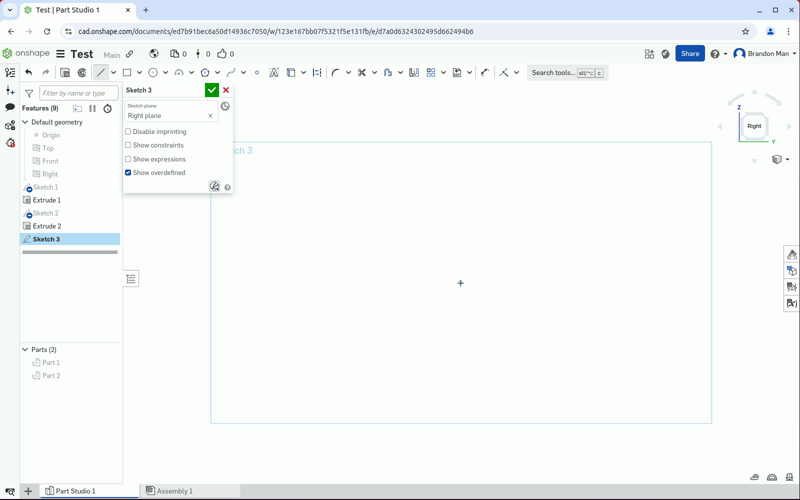
mouse_move(573, 282)
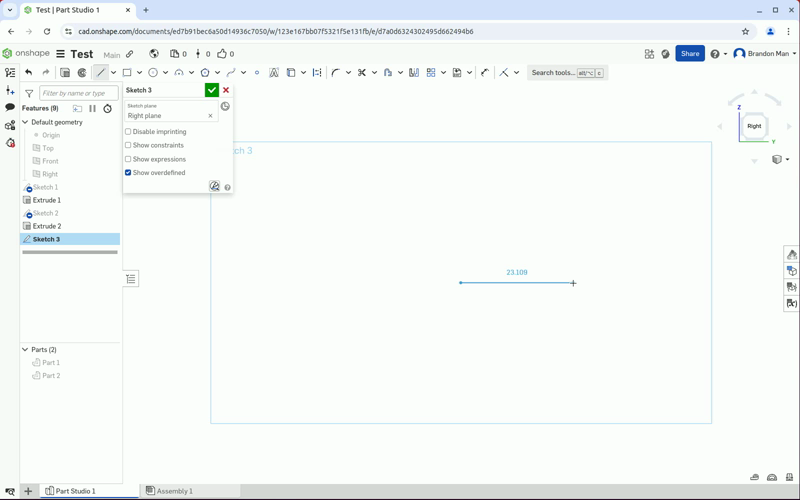
click(573, 282)
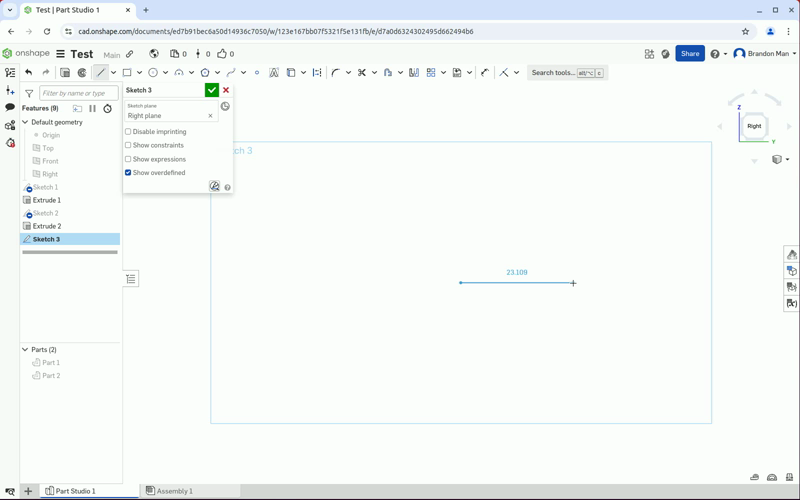
key_up(shift)
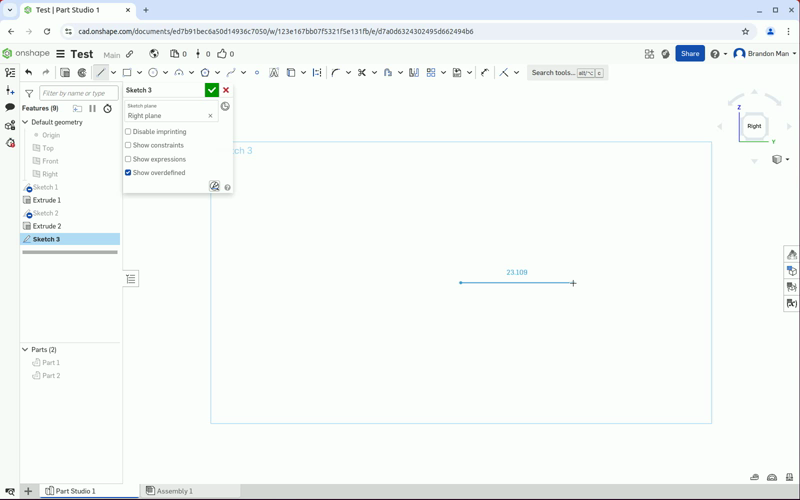
key_down(shift)
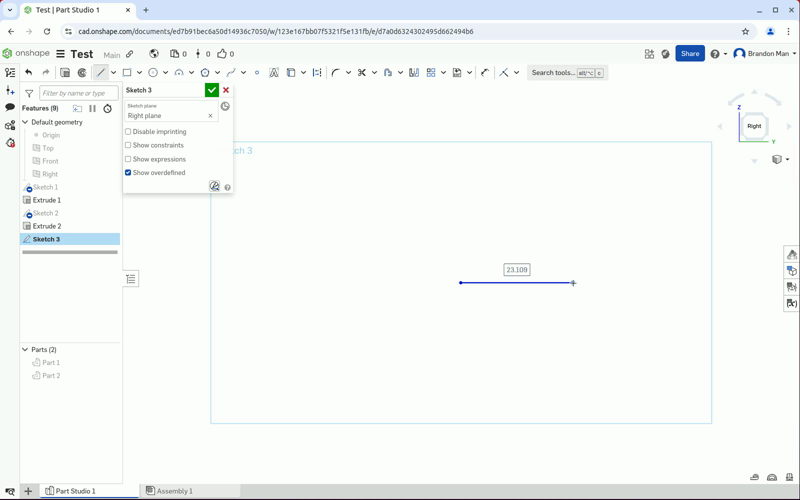
mouse_move(573, 170)
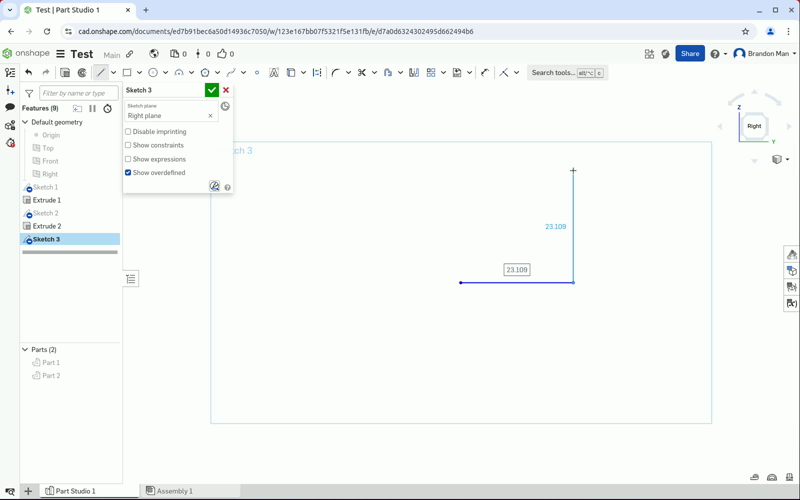
click(573, 170)
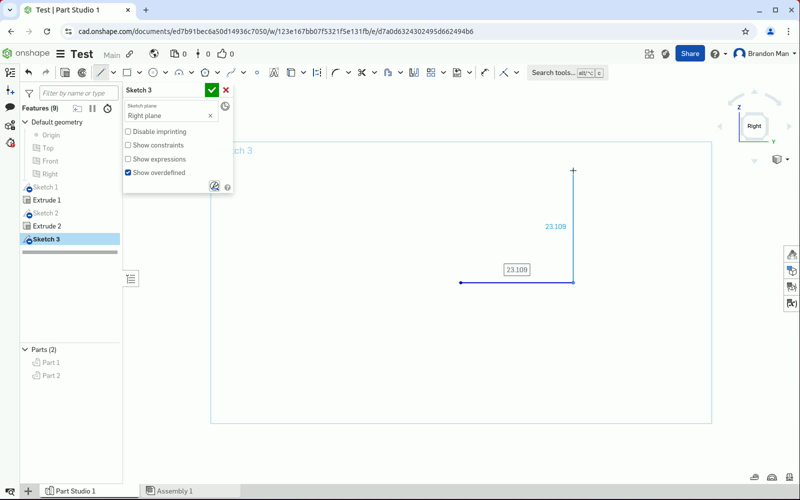
key_up(shift)
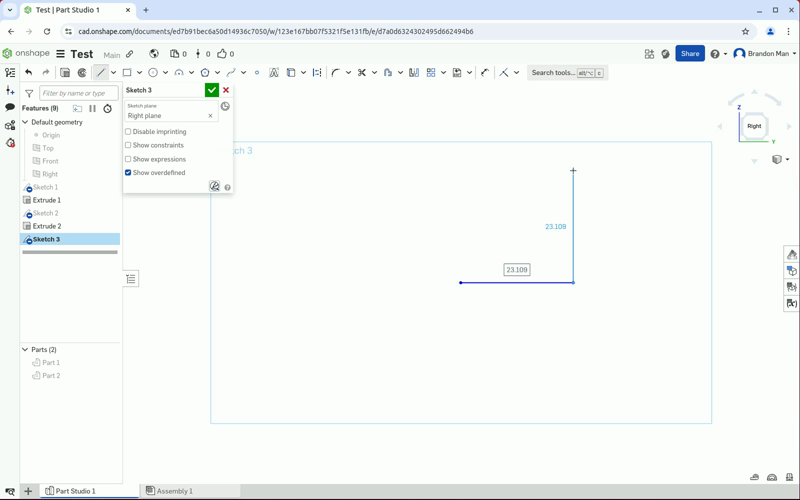
key_down(shift)
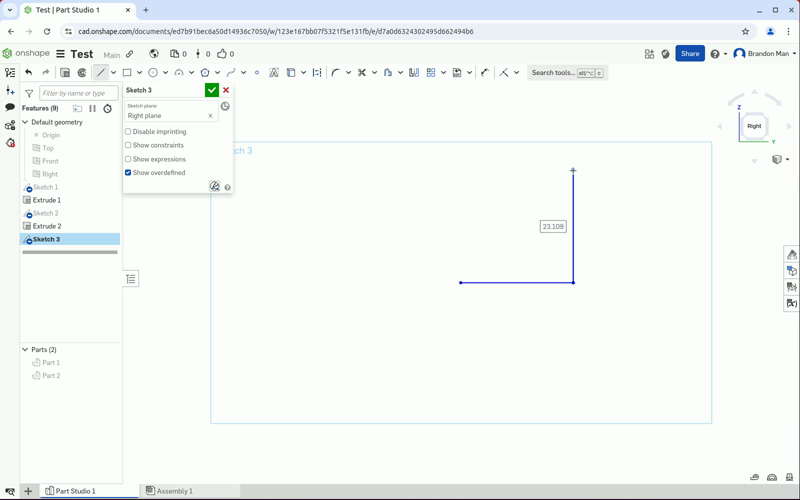
mouse_move(460, 170)
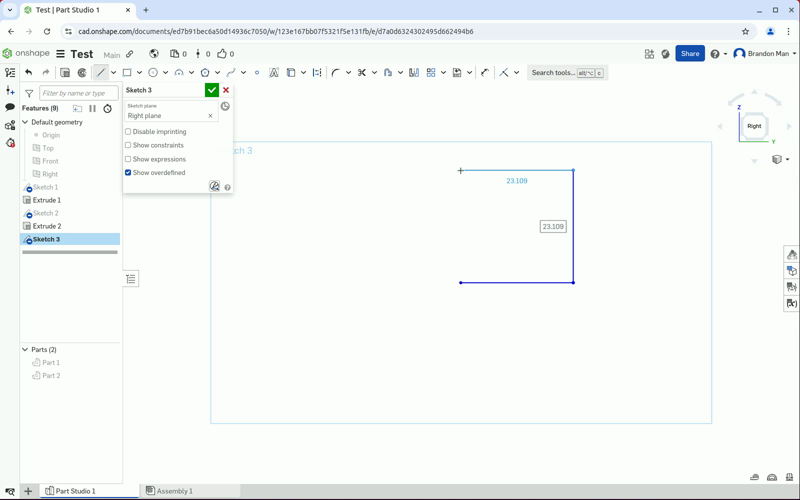
click(460, 170)
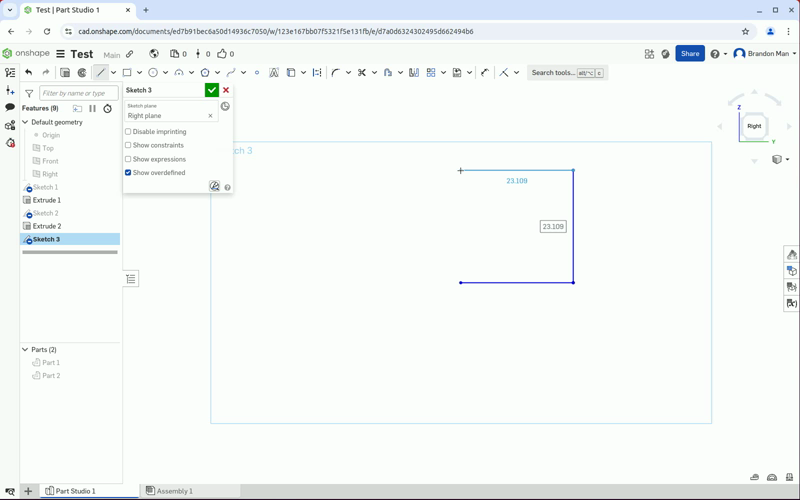
key_up(shift)
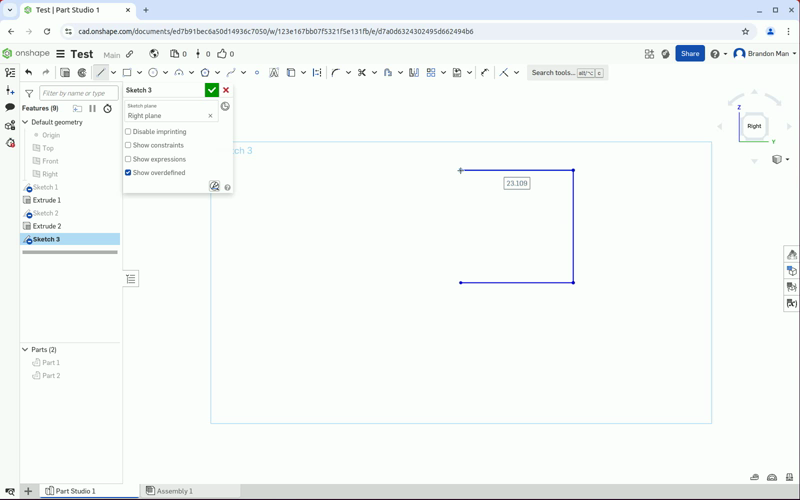
key_down(shift)
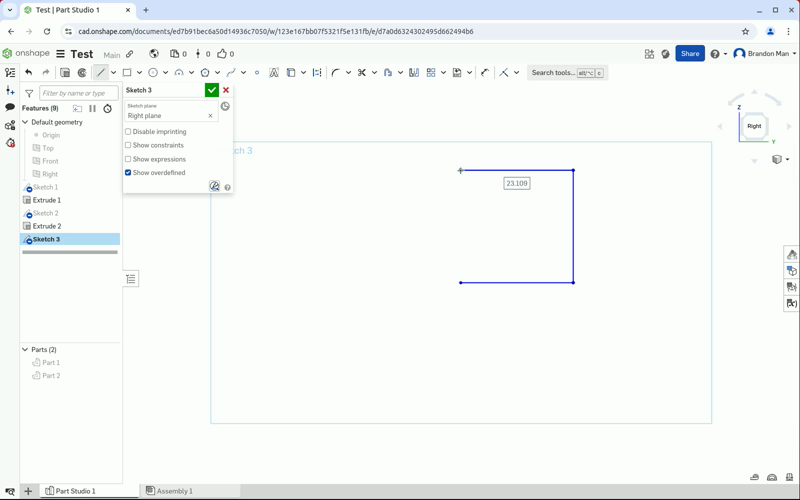
mouse_move(460, 282)
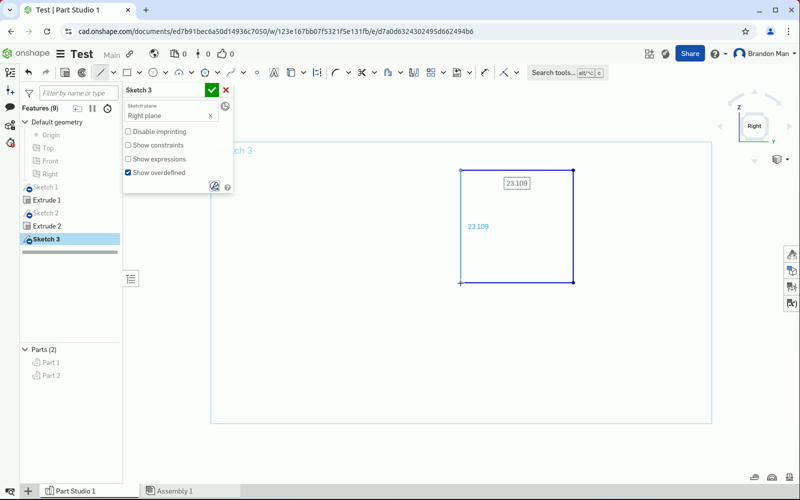
key_up(shift)
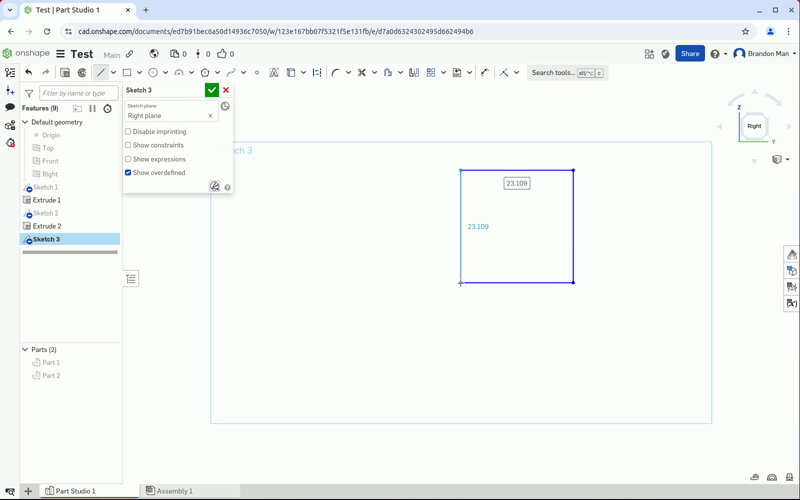
click(460, 282)
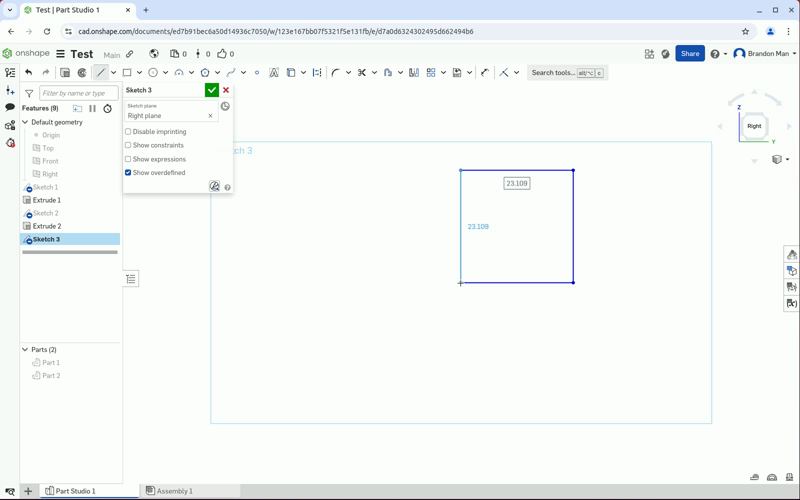
key(esc)
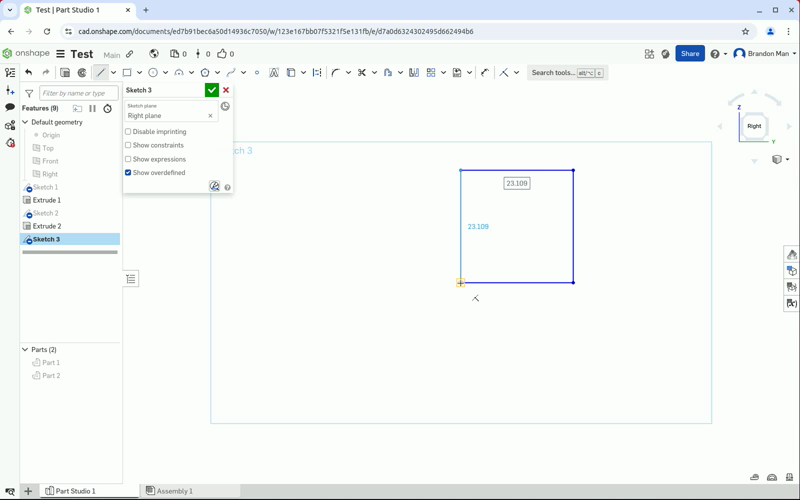
key(c)
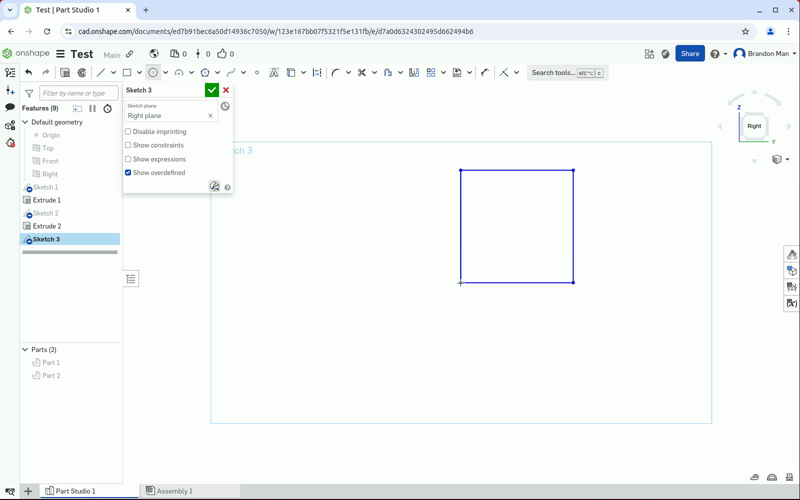
key_down(shift)
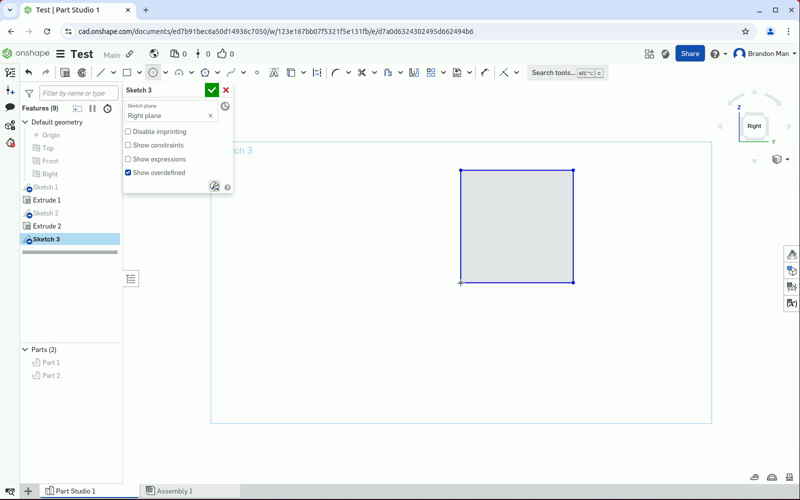
mouse_move(517, 226)
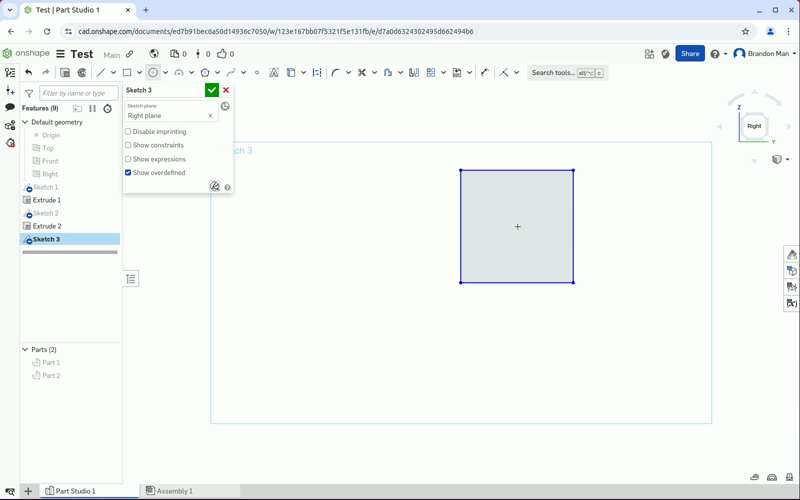
click(517, 226)
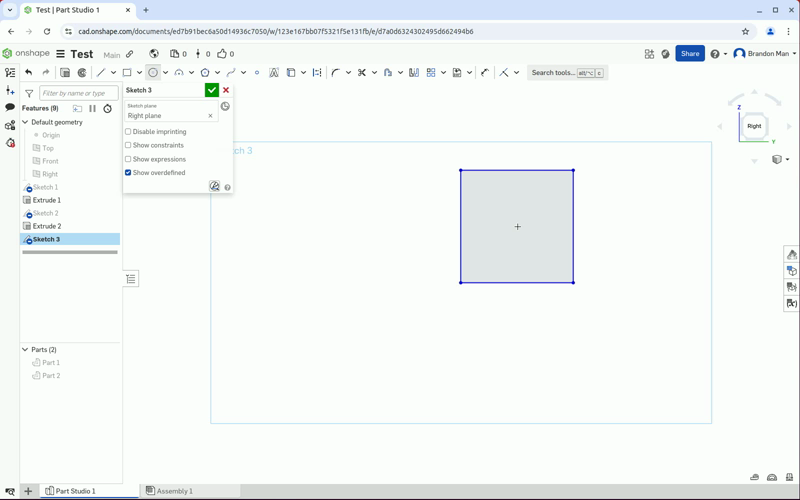
key_up(shift)
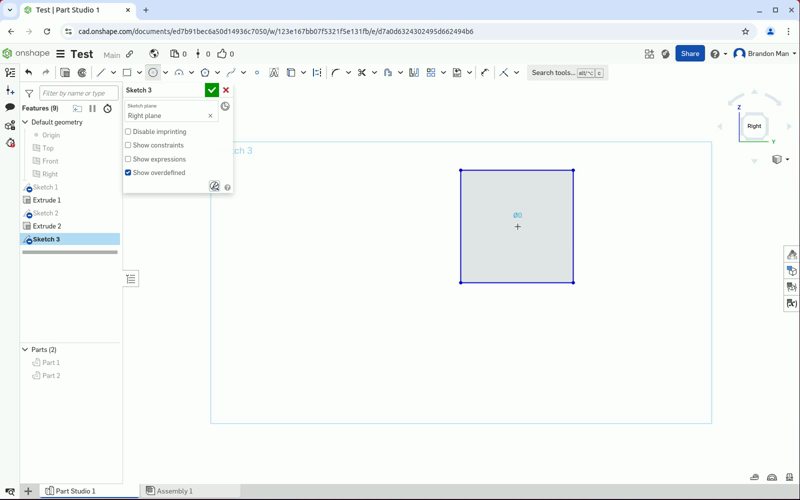
mouse_move(534, 226)
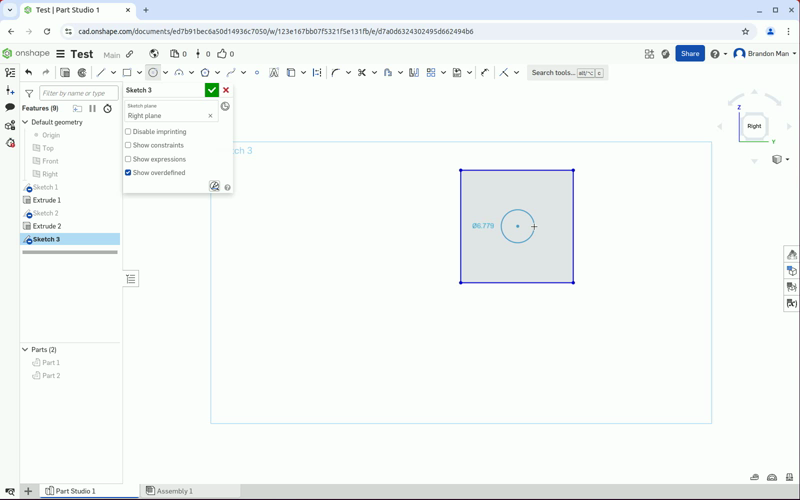
click(534, 226)
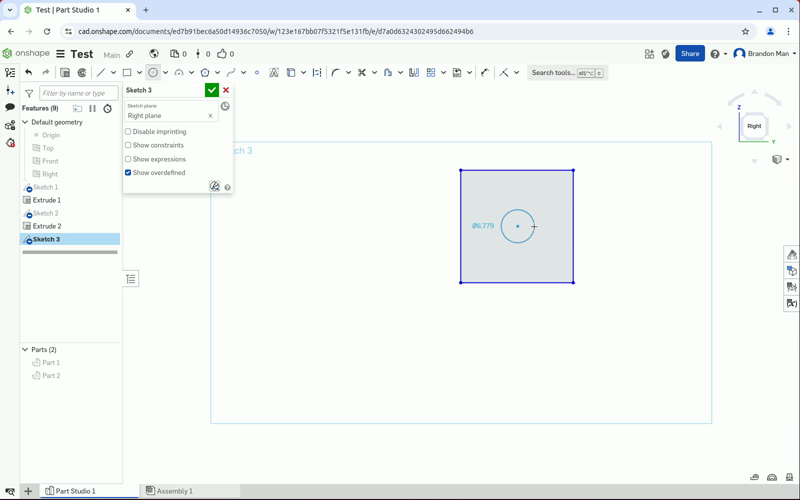
key(esc)
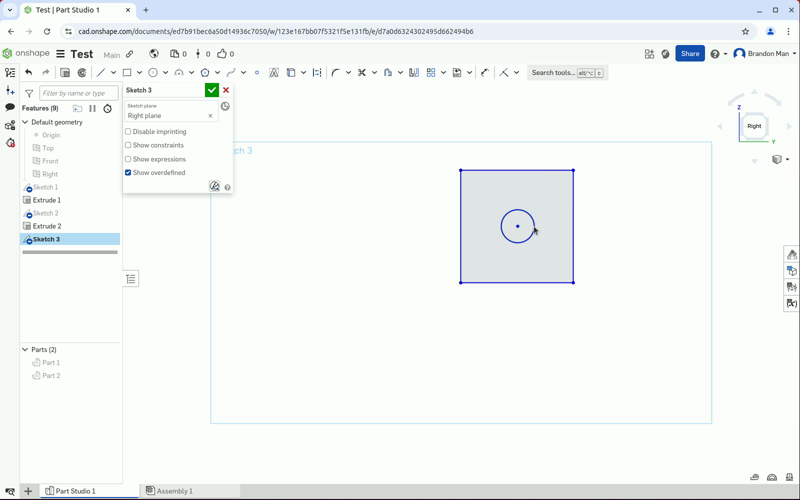
mouse_move(476, 215)
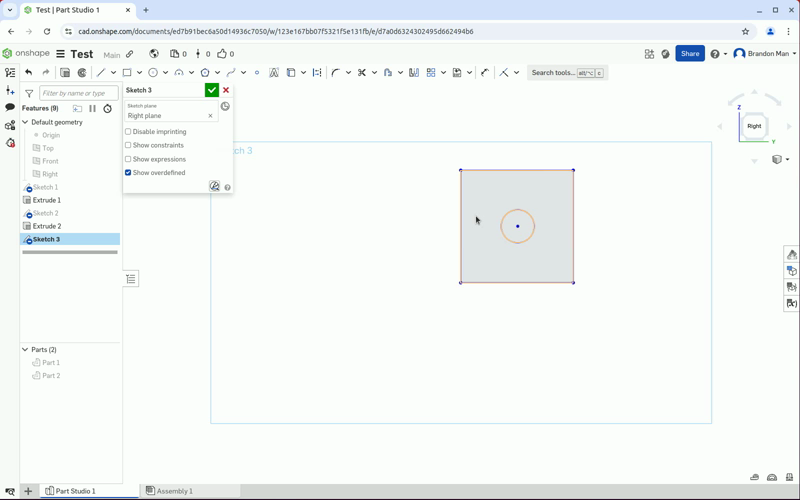
click(476, 215)
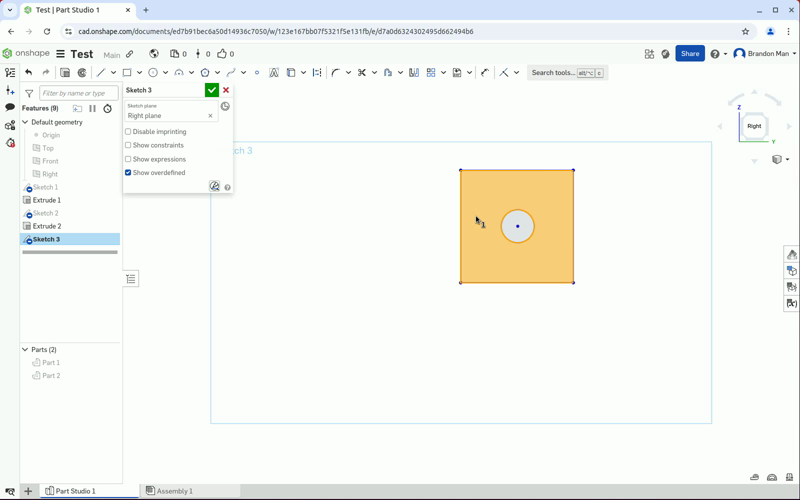
mouse_move(73, 352)
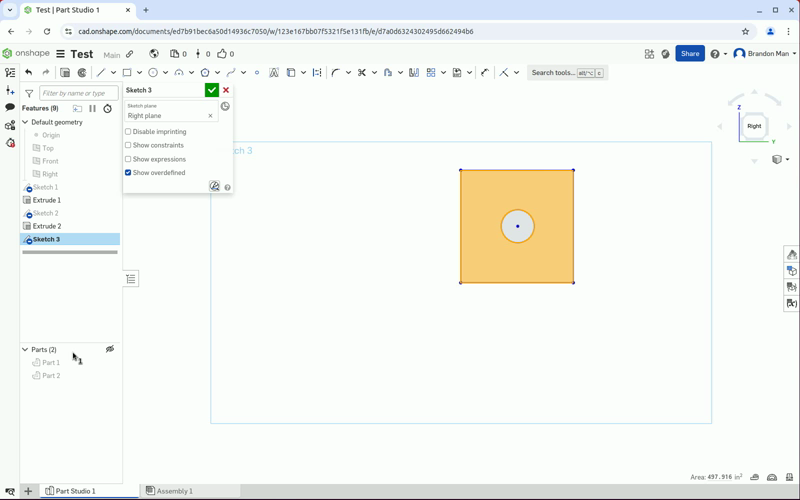
key(shift+y)
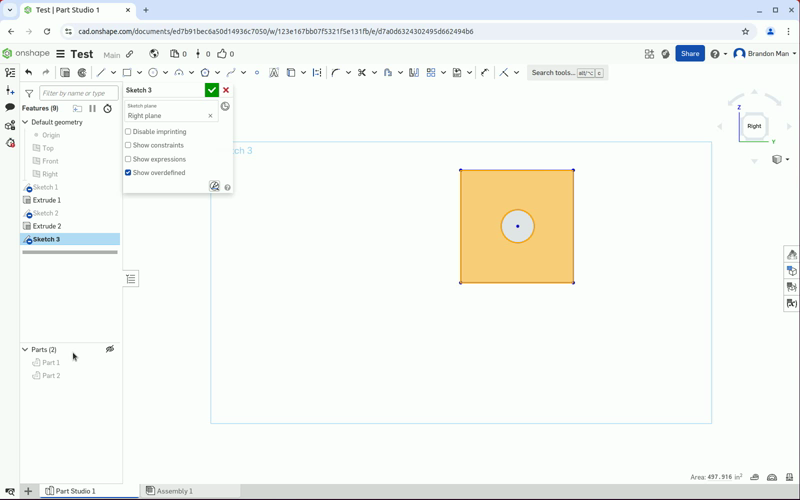
key(shift+e)
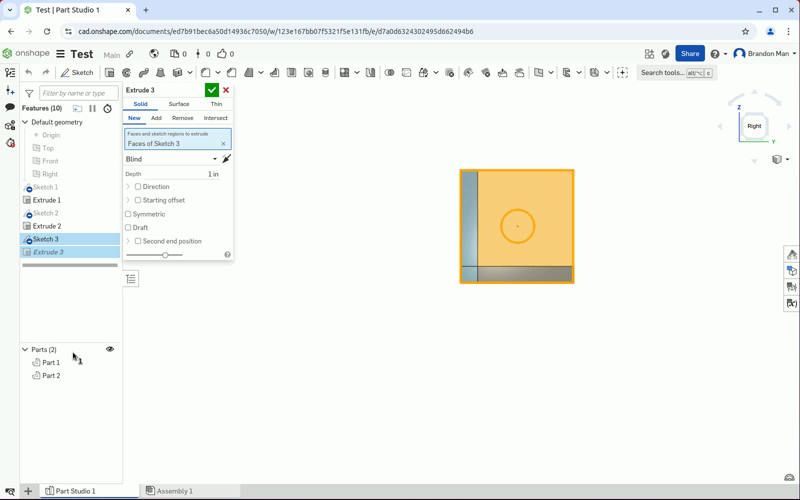
mouse_move(143, 106)
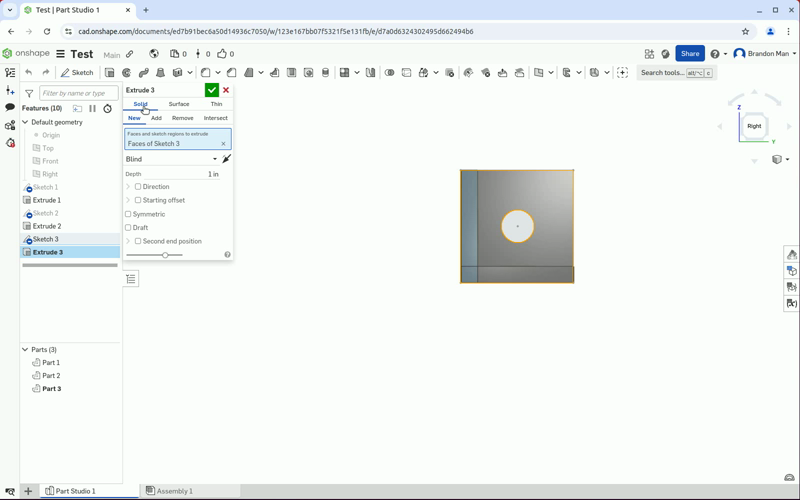
click(143, 106)
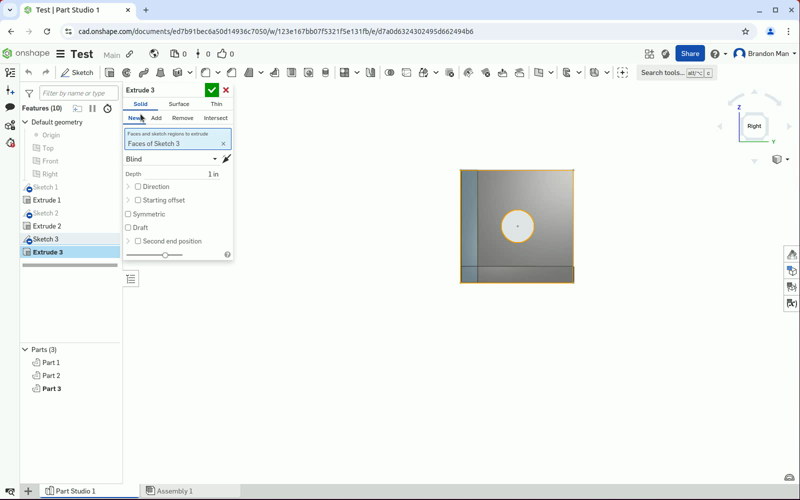
mouse_move(137, 120)
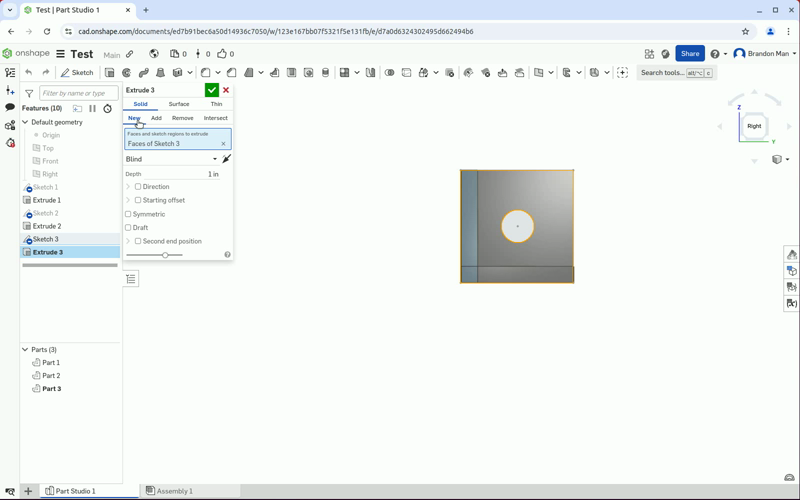
click(137, 120)
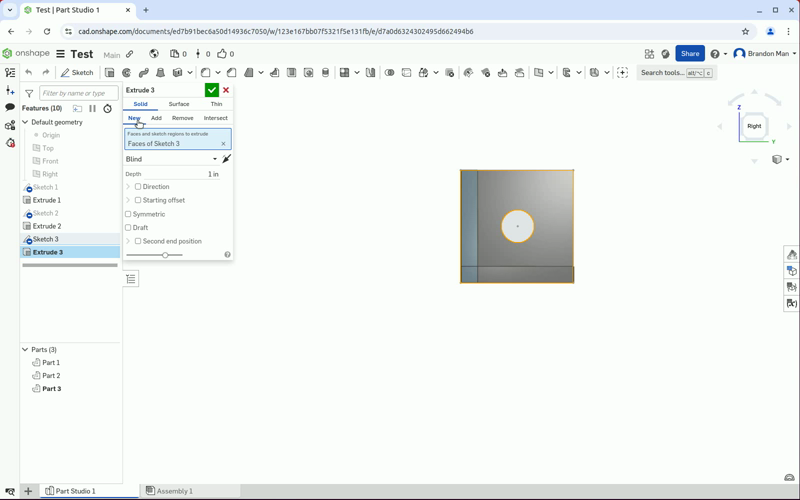
key(tab, 4)
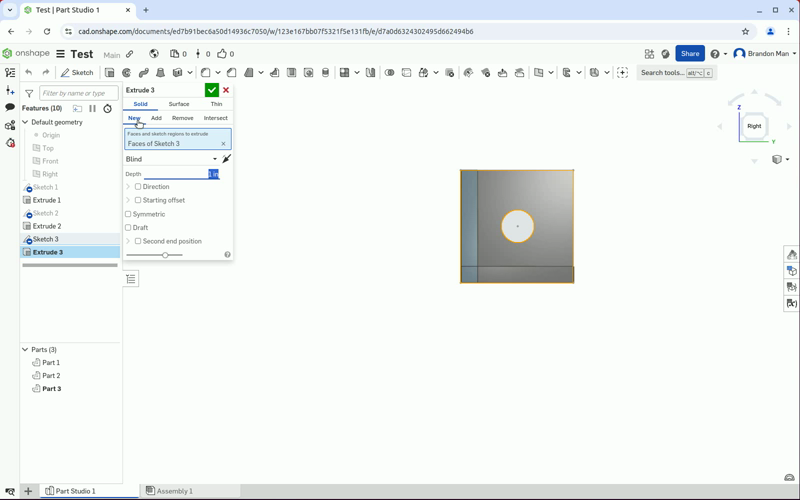
text(3.37)
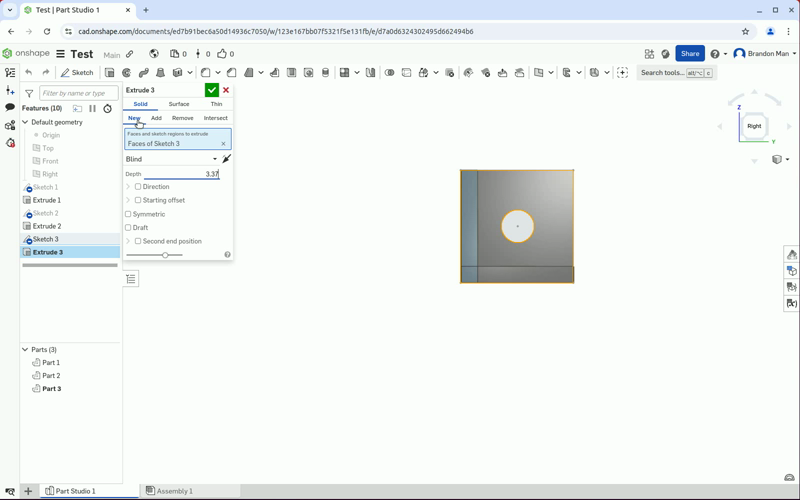
key(enter)
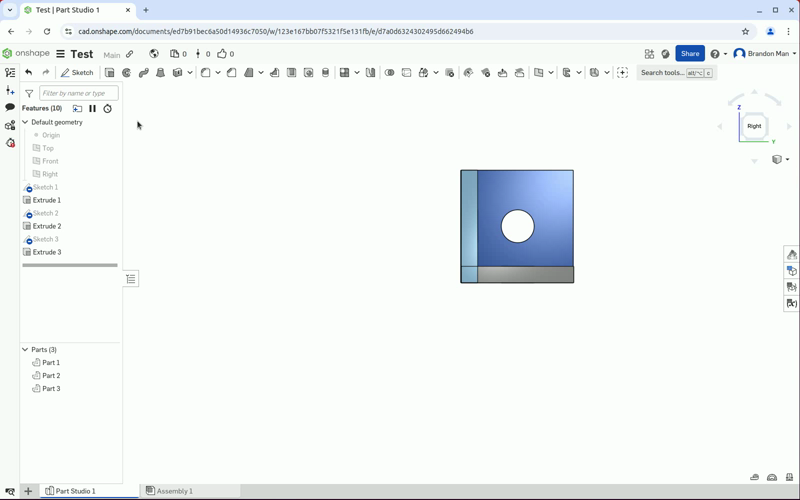
key(shift+h)
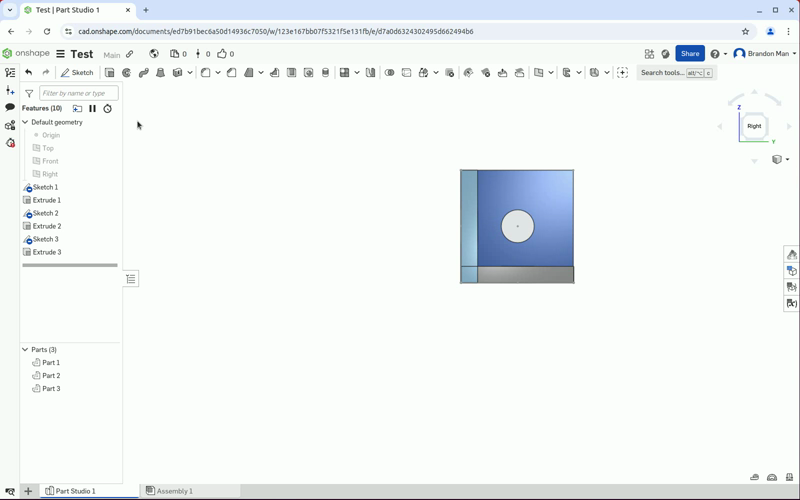
key(shift+h)
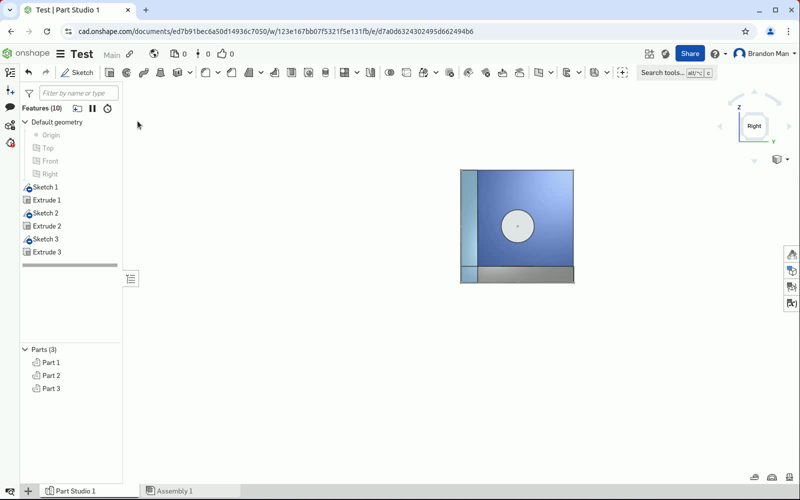
key(shift+7)
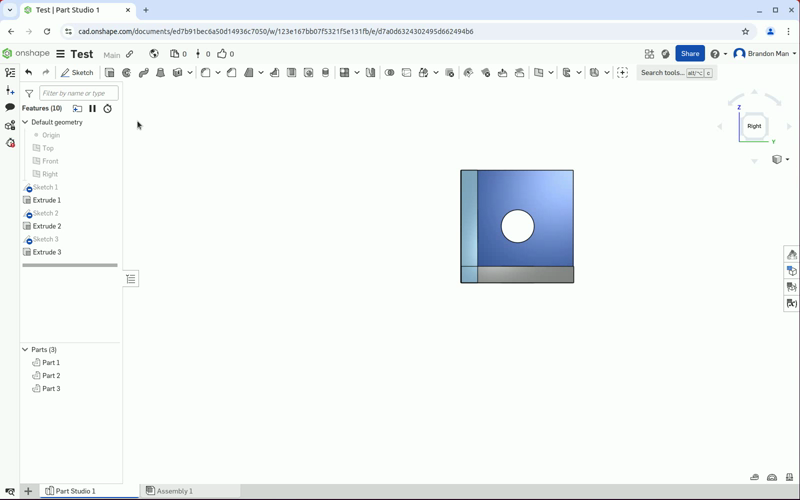
key(right, 2)
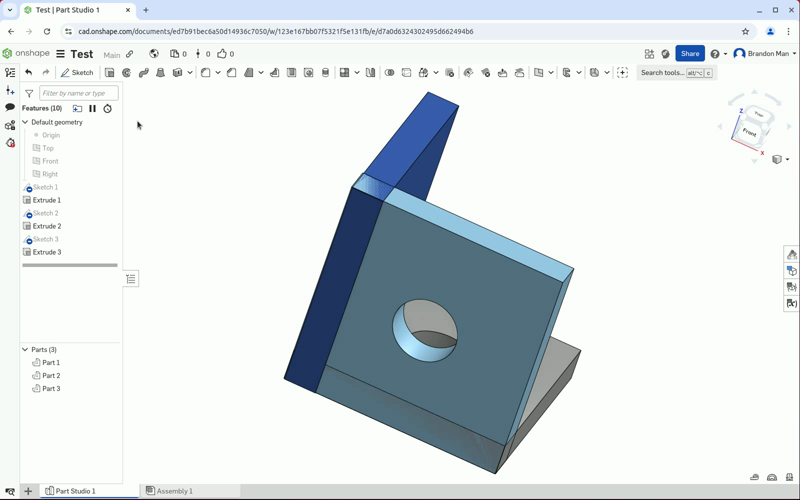
key(down, 2)
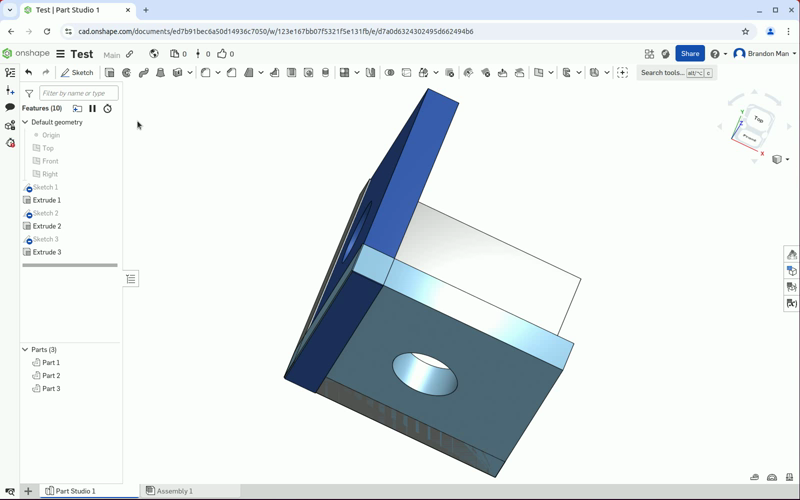
key(up, 2)
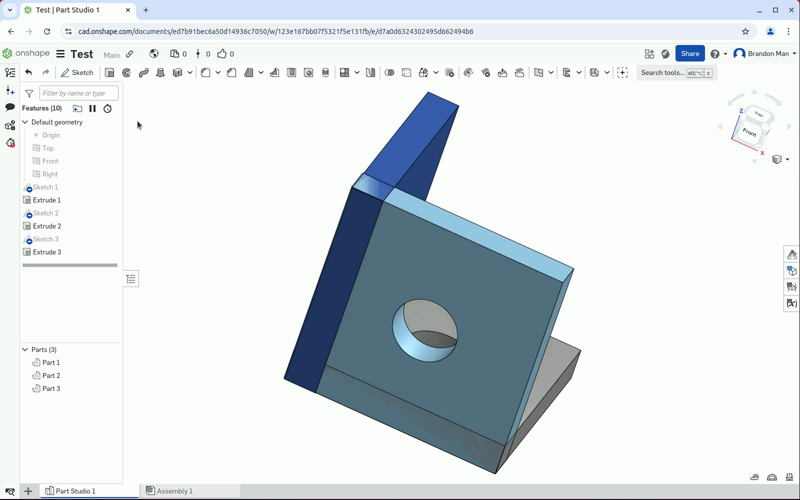
key(left, 2)
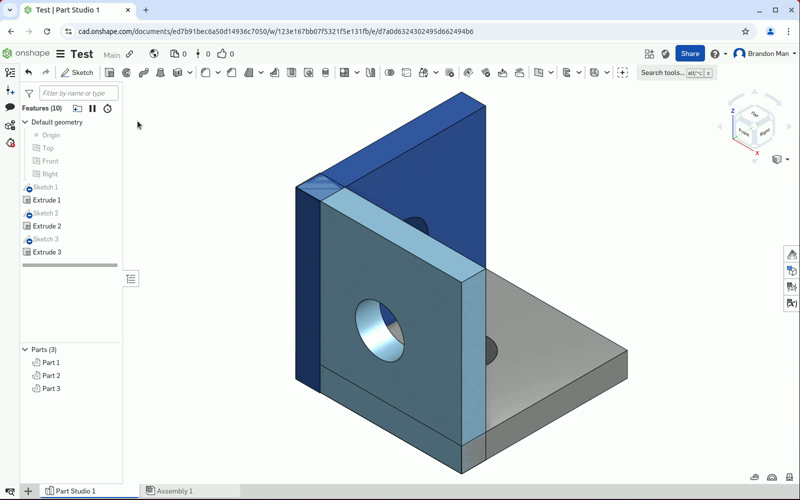
mouse_move(73, 189)
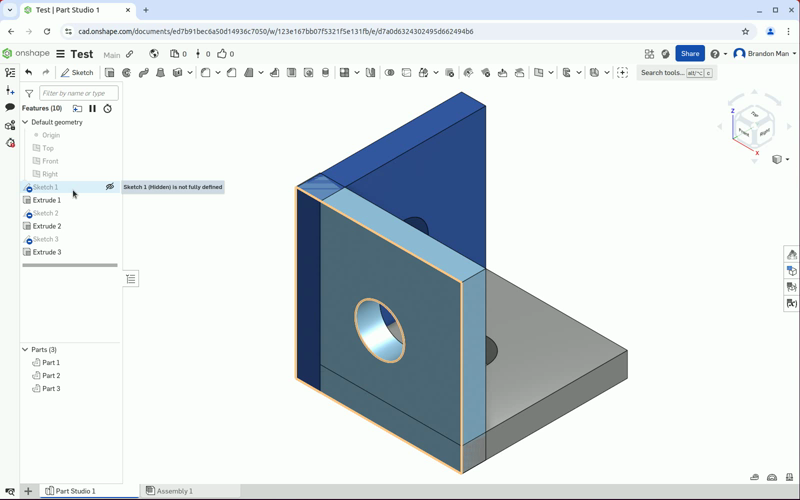
click(73, 189)